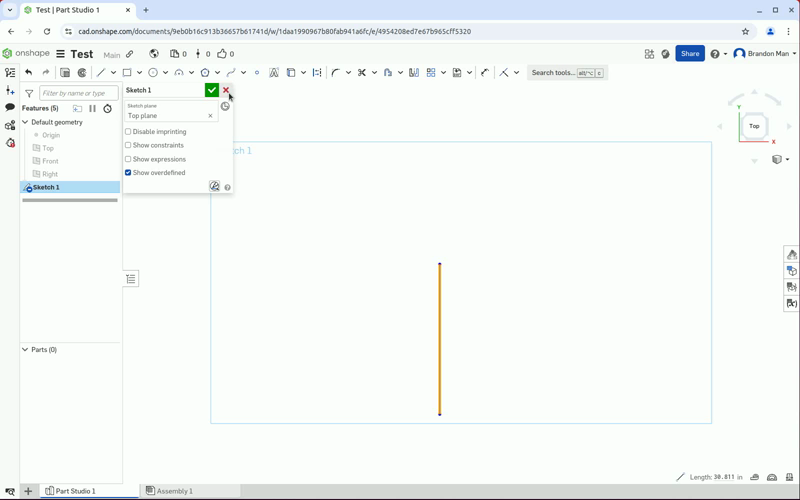
key(shift+h)
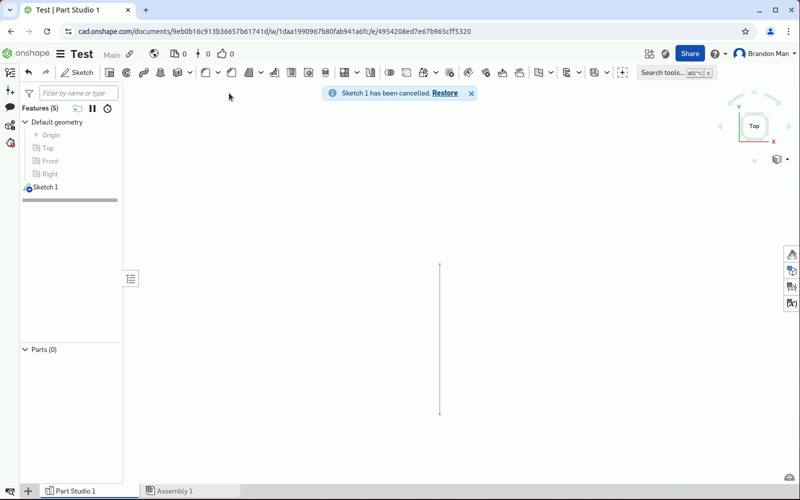
key(shift+s)
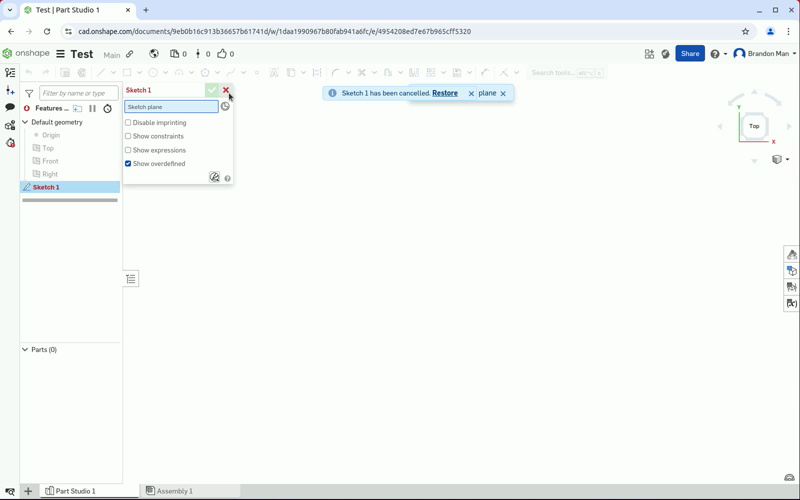
mouse_move(73, 150)
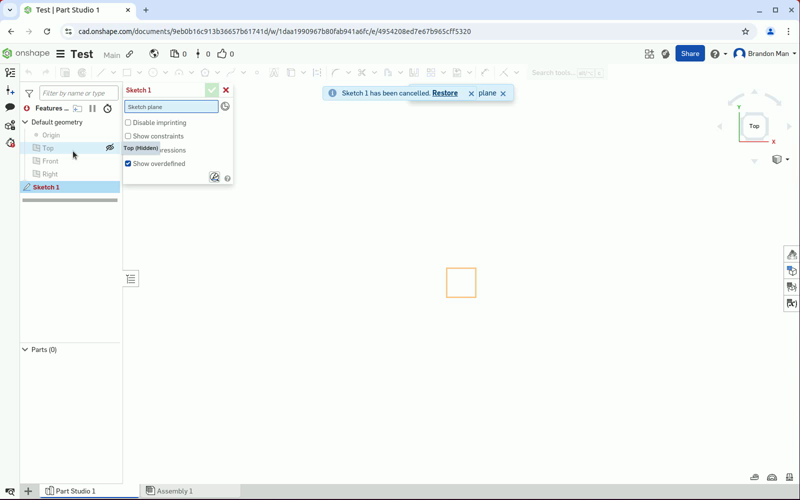
click(73, 150)
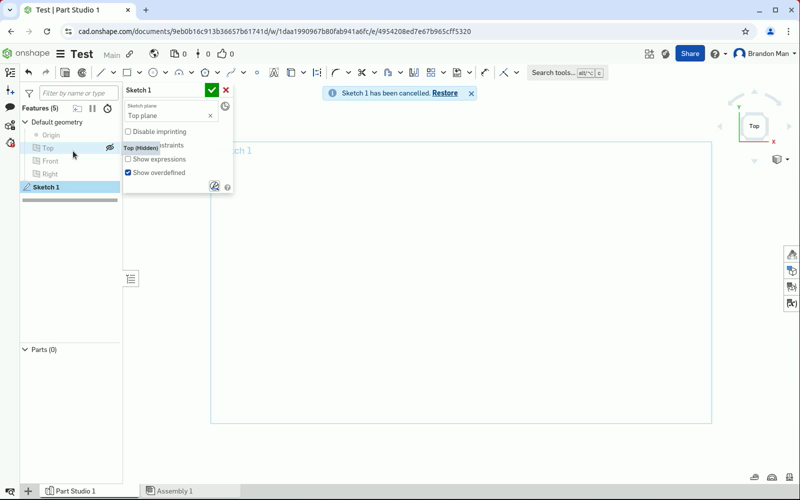
mouse_move(73, 352)
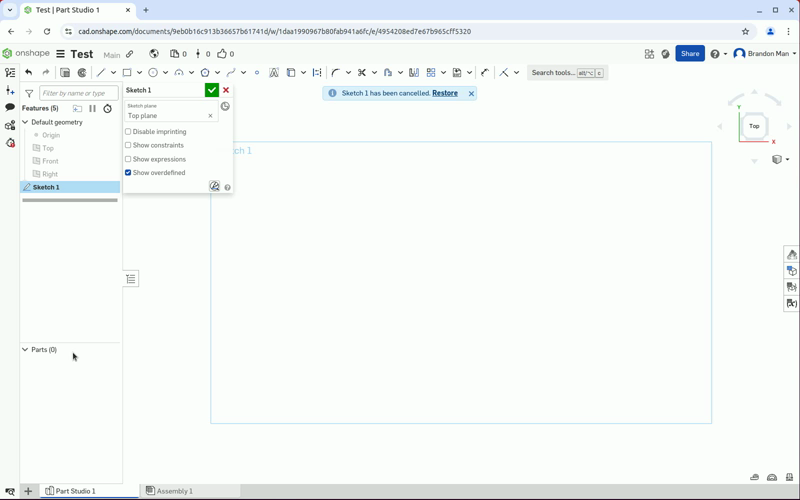
key(y)
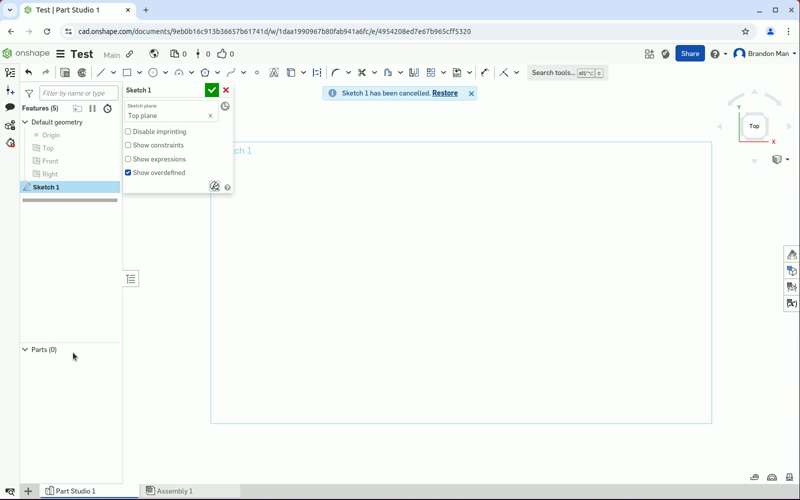
key(c)
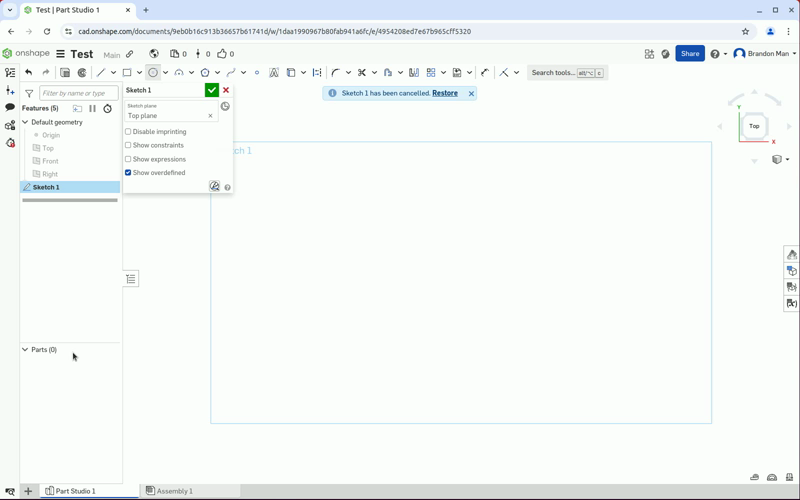
key_down(shift)
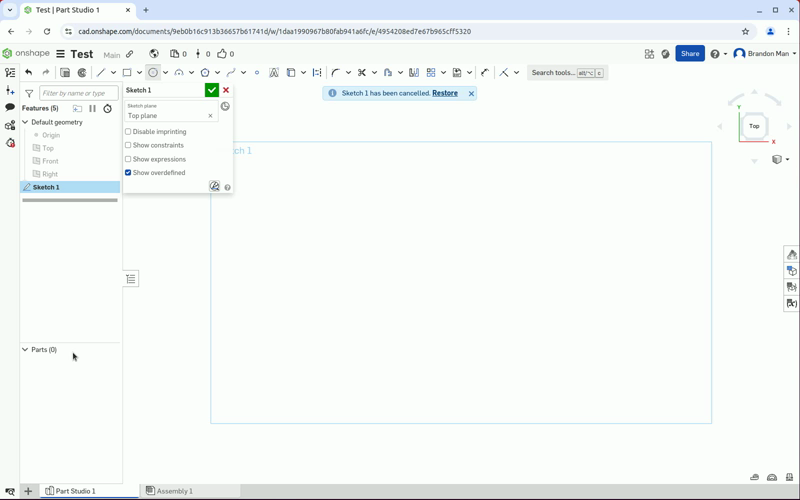
mouse_move(461, 282)
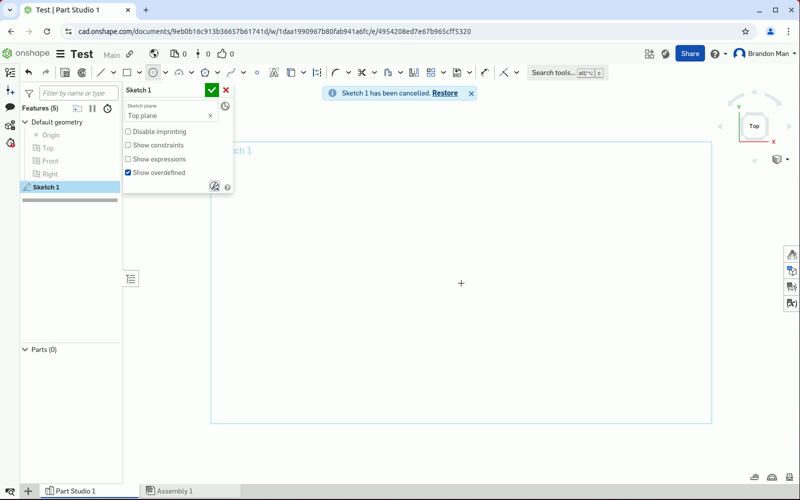
click(461, 282)
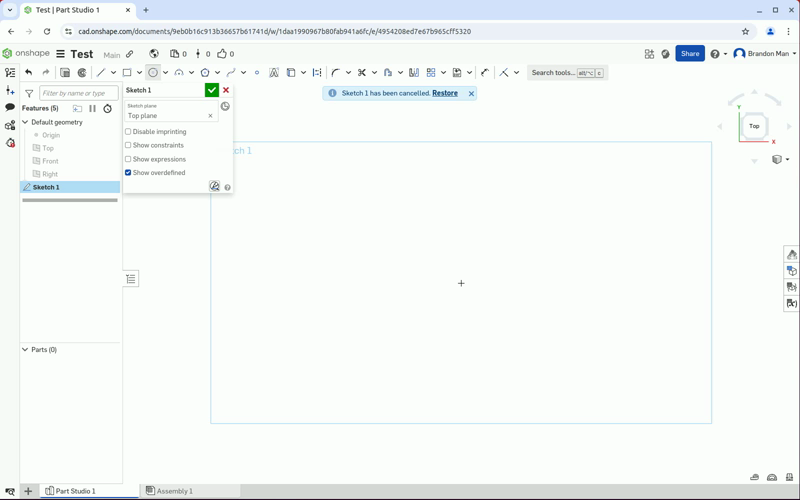
key_up(shift)
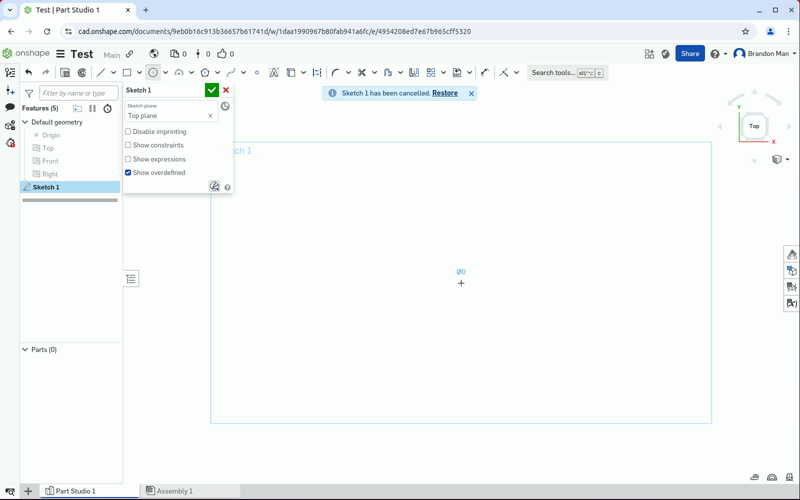
mouse_move(574, 282)
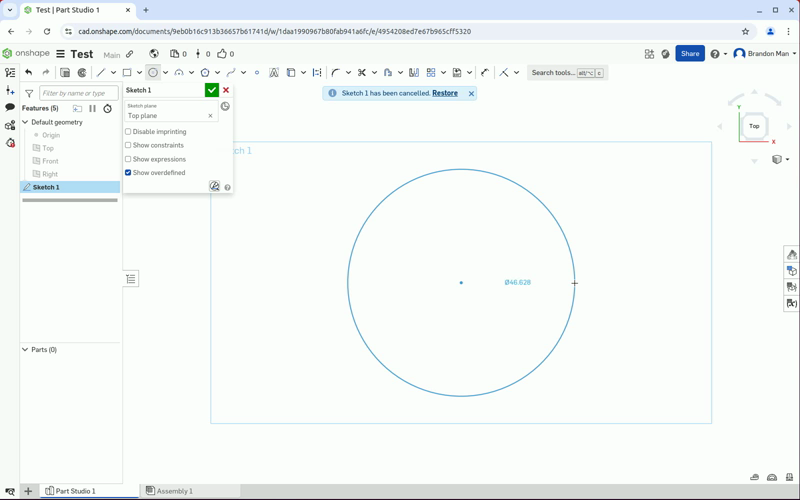
click(574, 282)
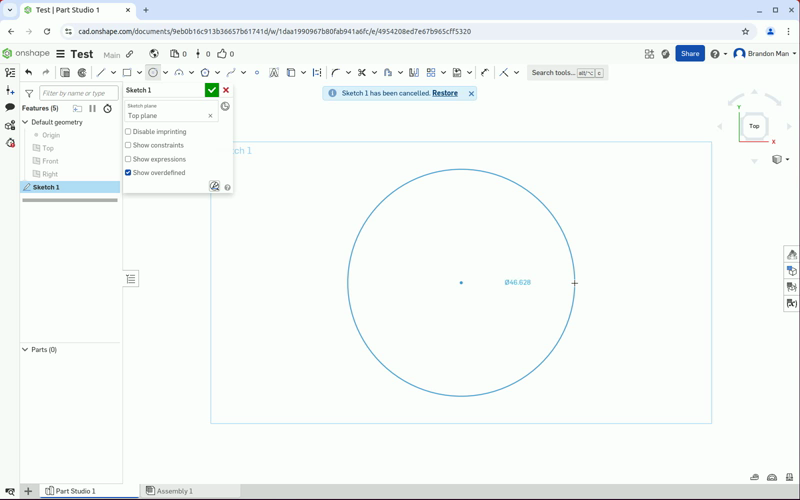
key(esc)
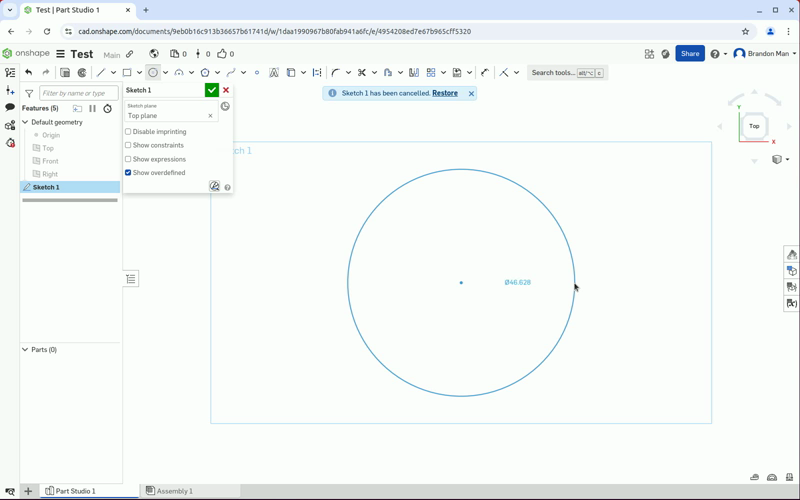
key(c)
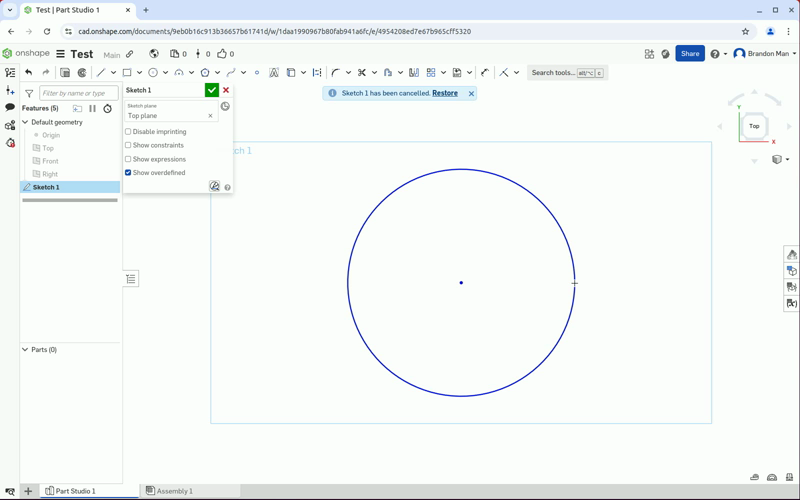
key_down(shift)
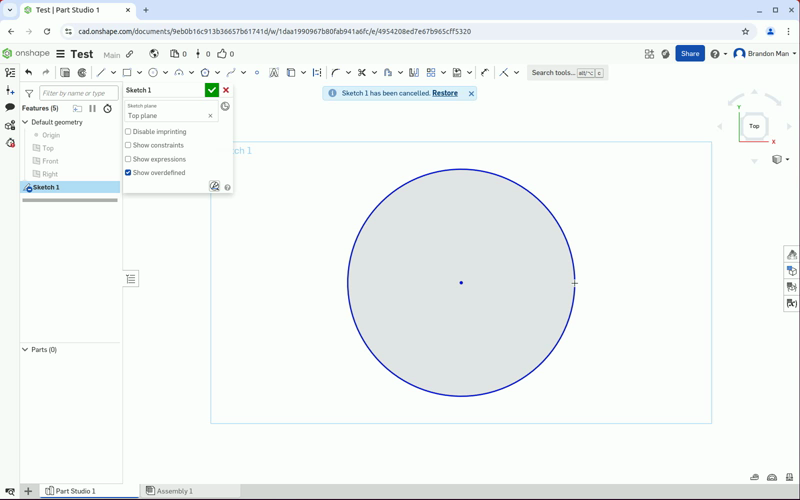
mouse_move(461, 282)
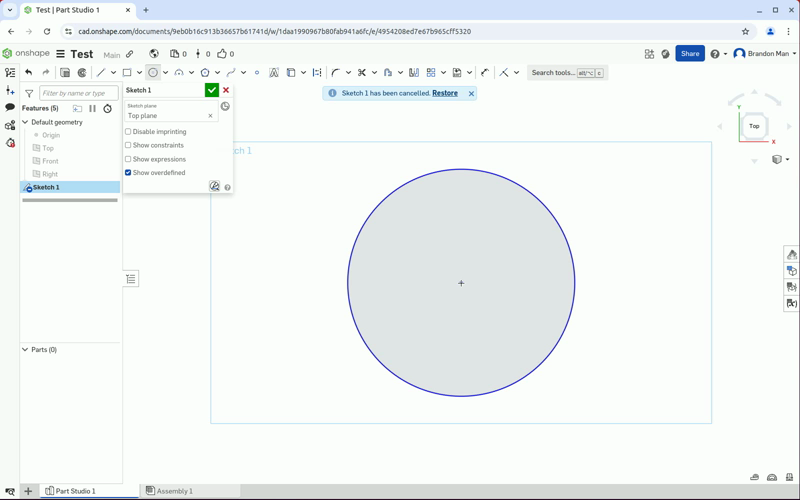
click(461, 282)
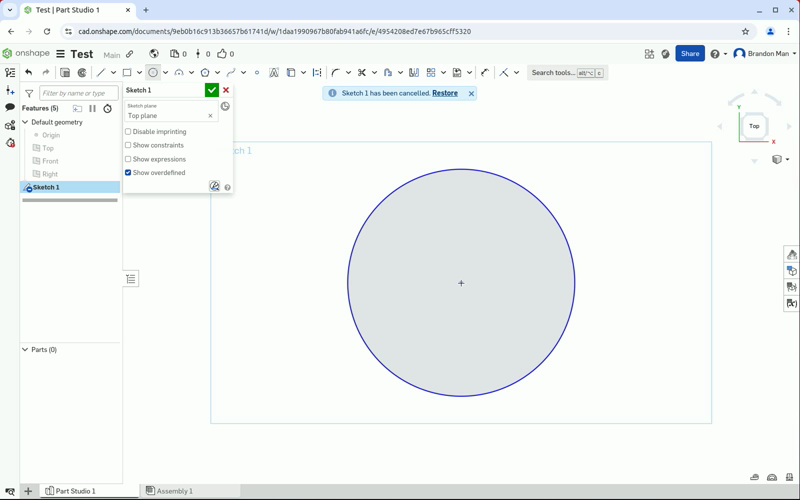
key_up(shift)
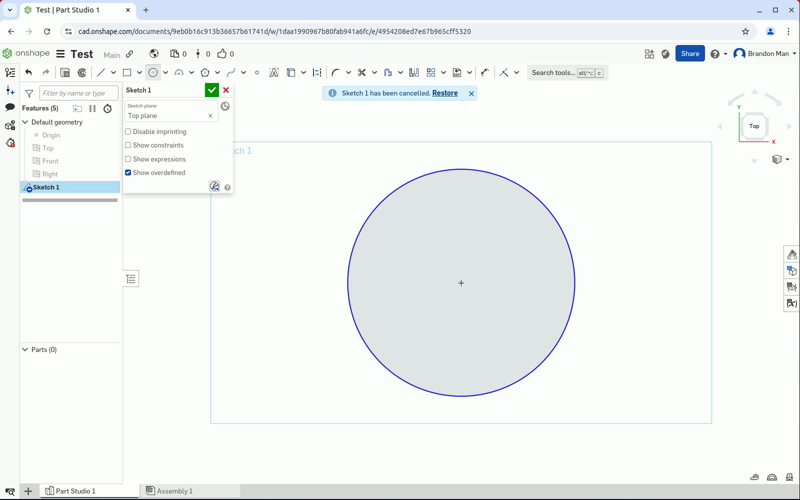
mouse_move(529, 282)
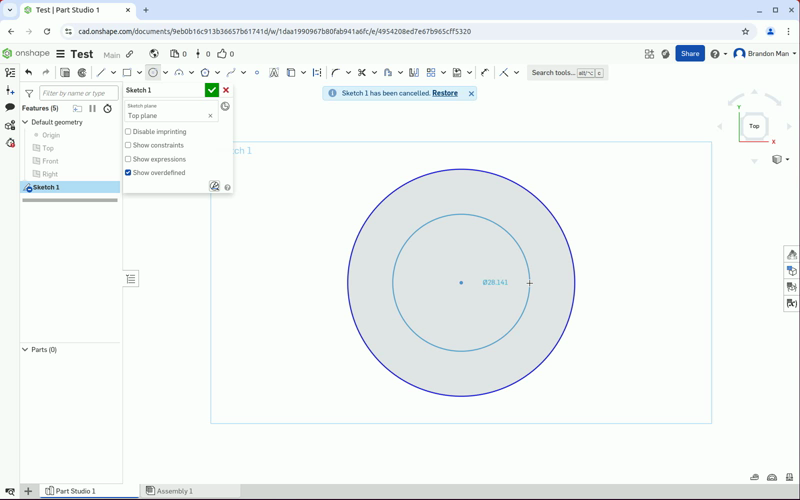
click(529, 282)
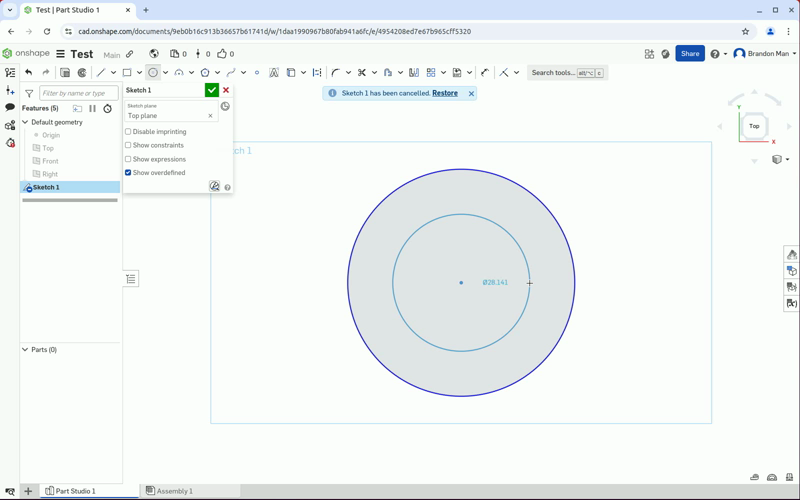
key(esc)
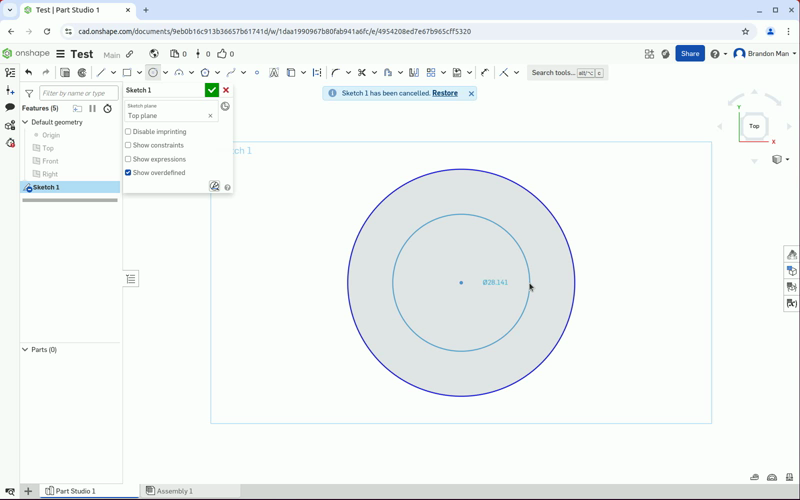
mouse_move(495, 369)
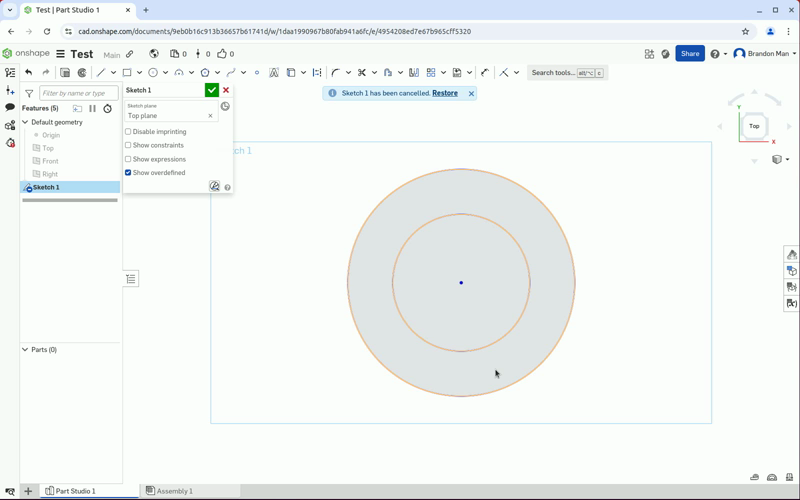
click(495, 369)
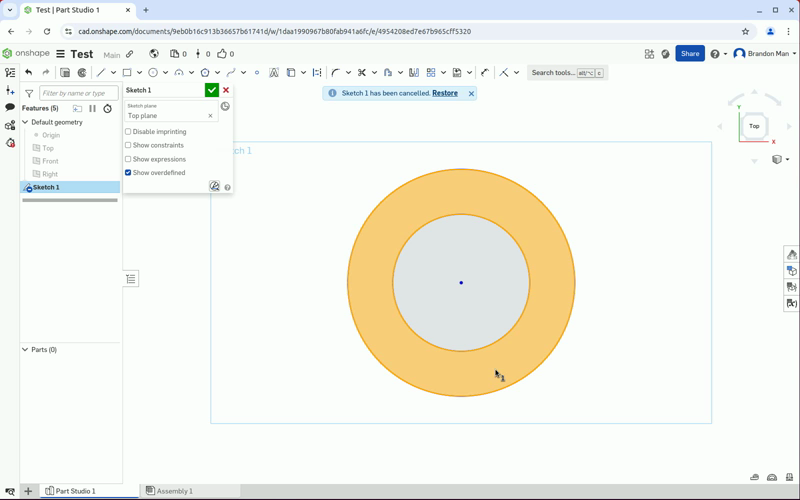
mouse_move(73, 352)
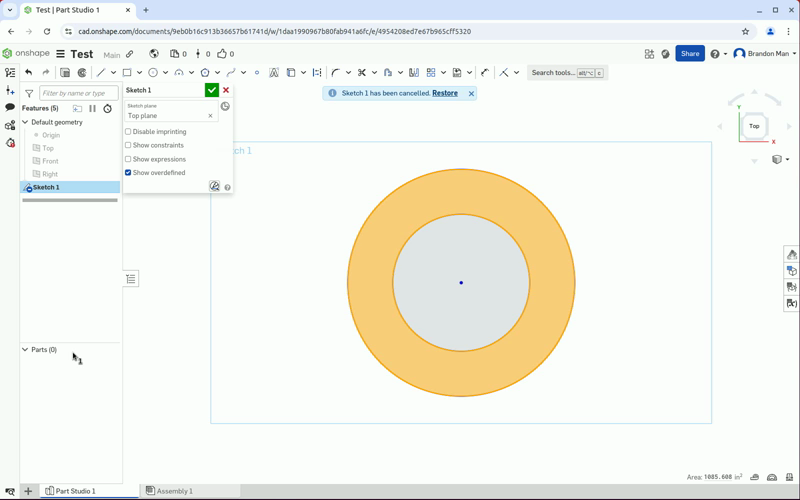
key(shift+y)
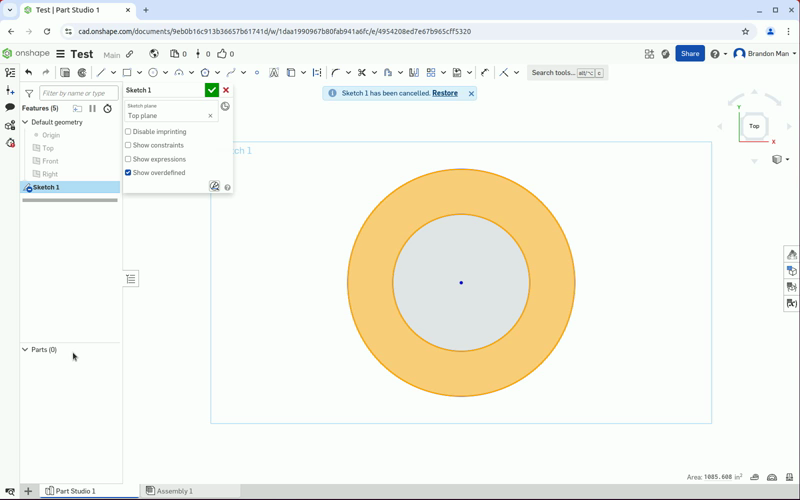
key(shift+e)
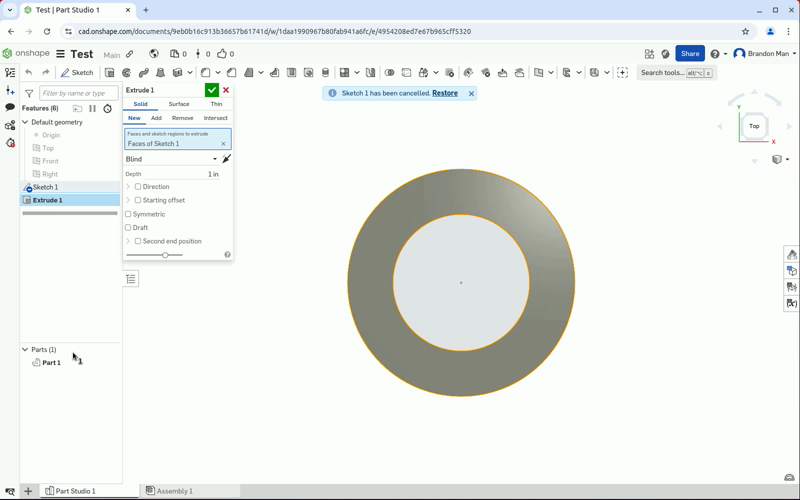
mouse_move(143, 106)
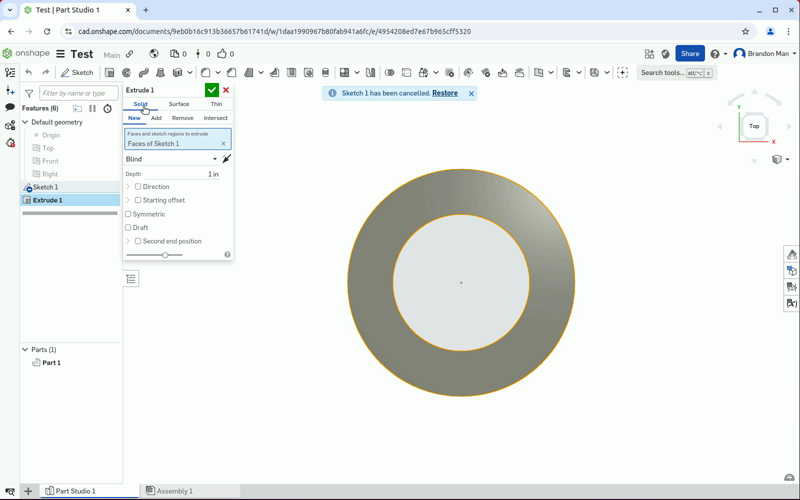
click(143, 106)
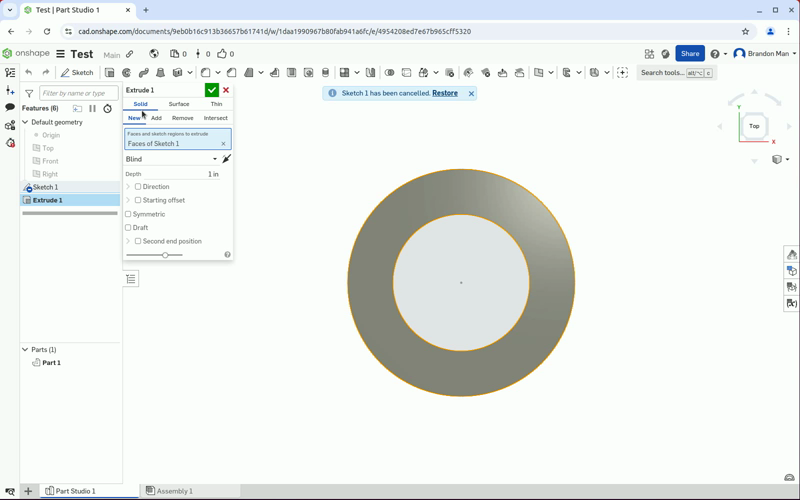
mouse_move(137, 120)
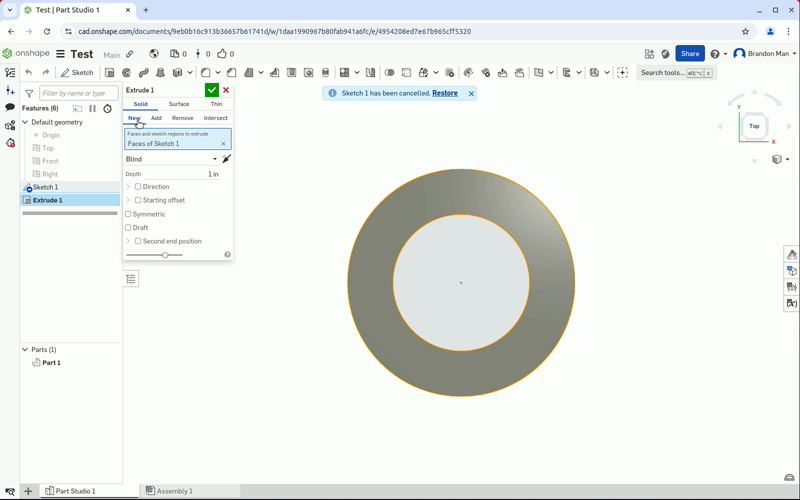
click(137, 120)
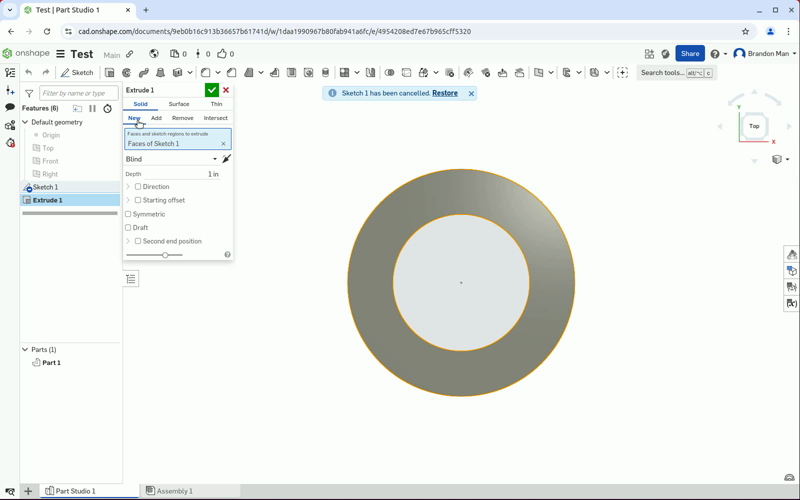
key(tab, 4)
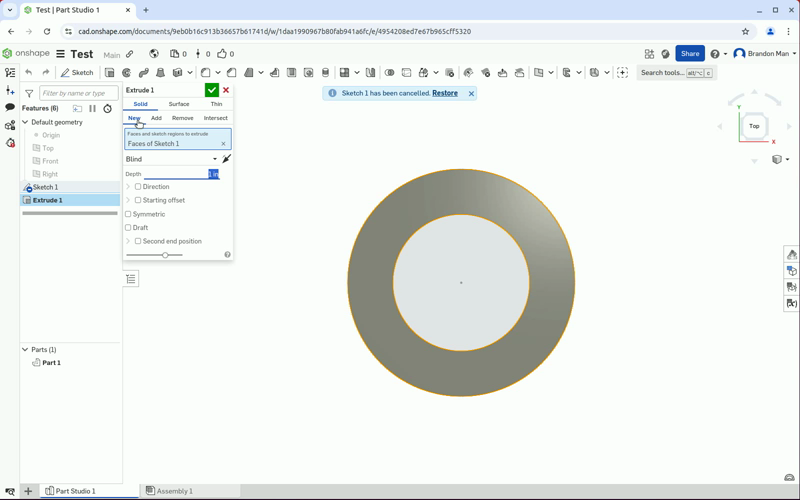
text(1.685)
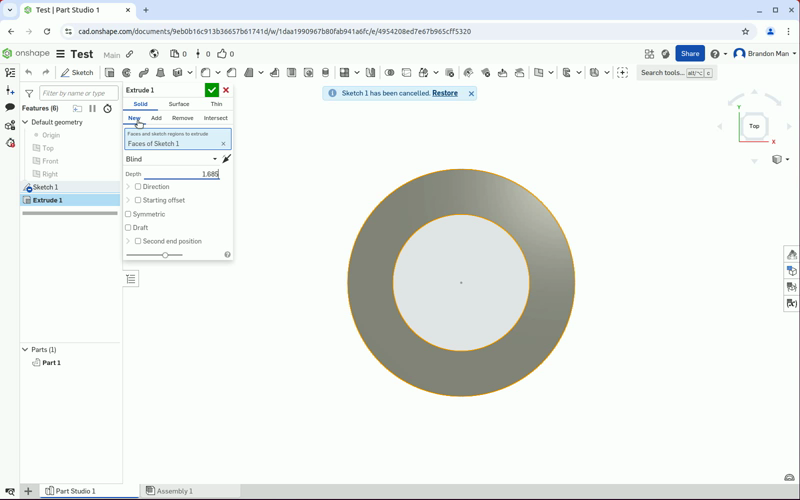
key(enter)
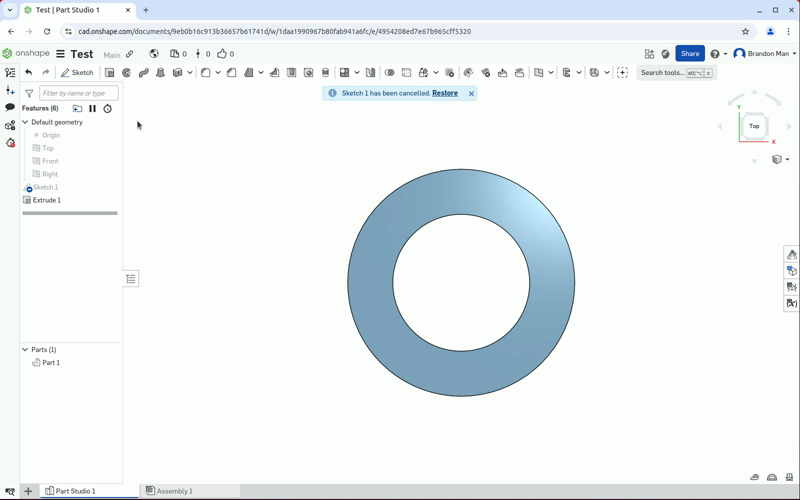
key(shift+h)
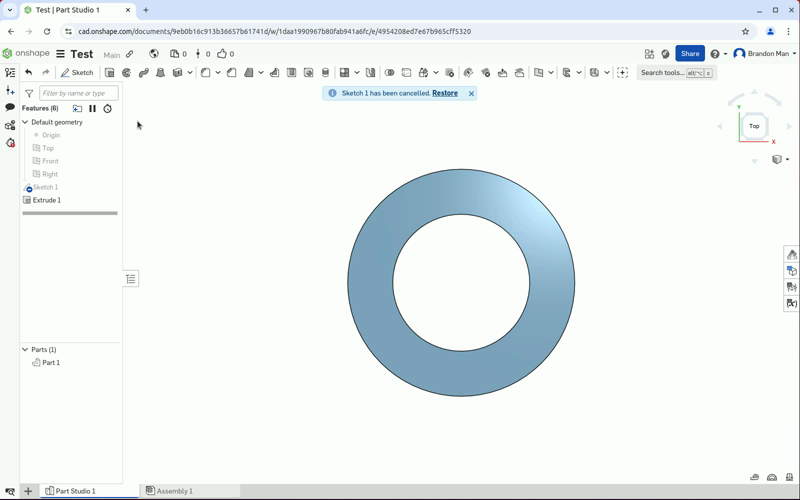
key(shift+h)
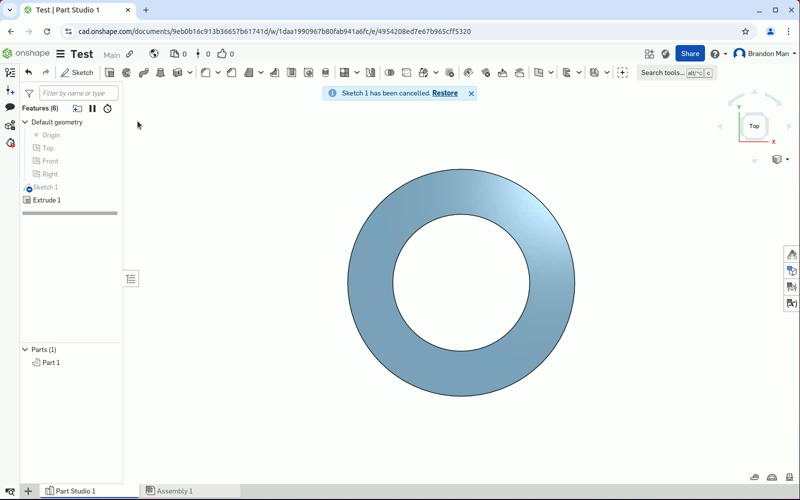
mouse_move(73, 189)
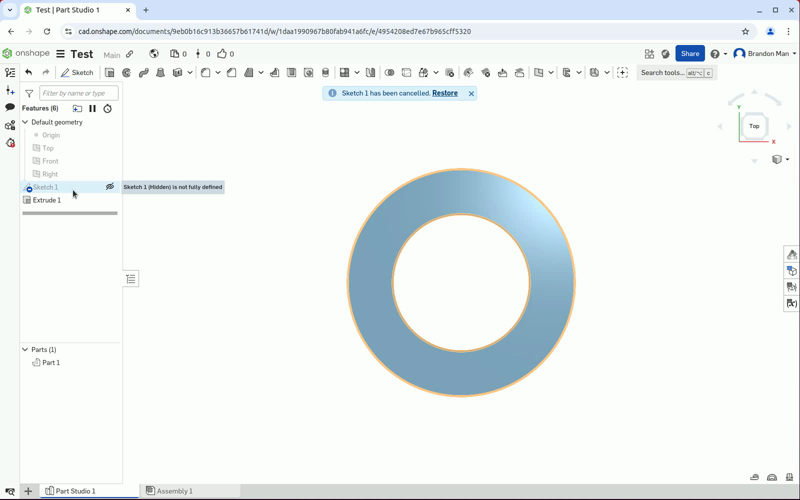
click(73, 189)
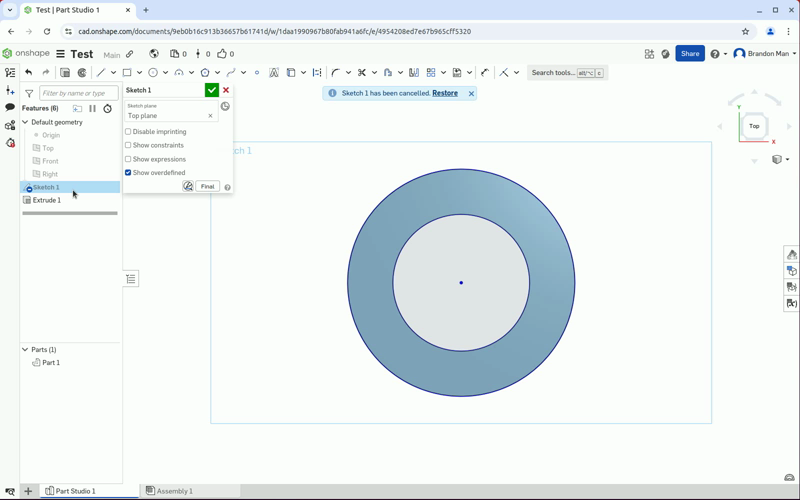
mouse_move(229, 92)
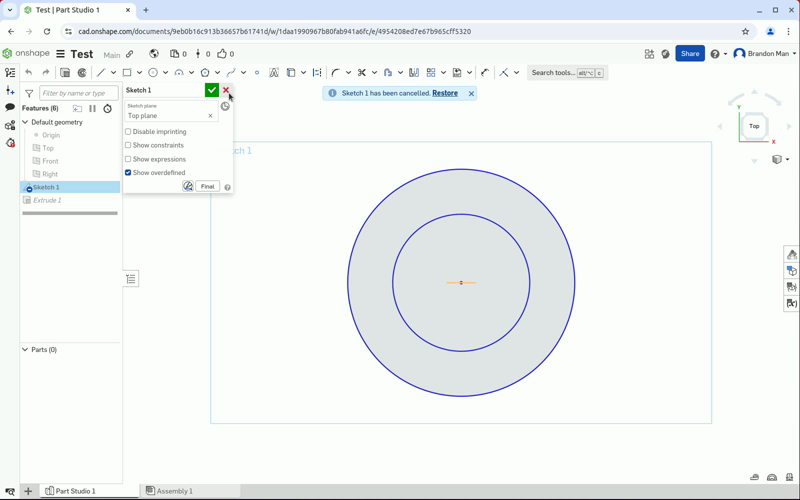
click(229, 92)
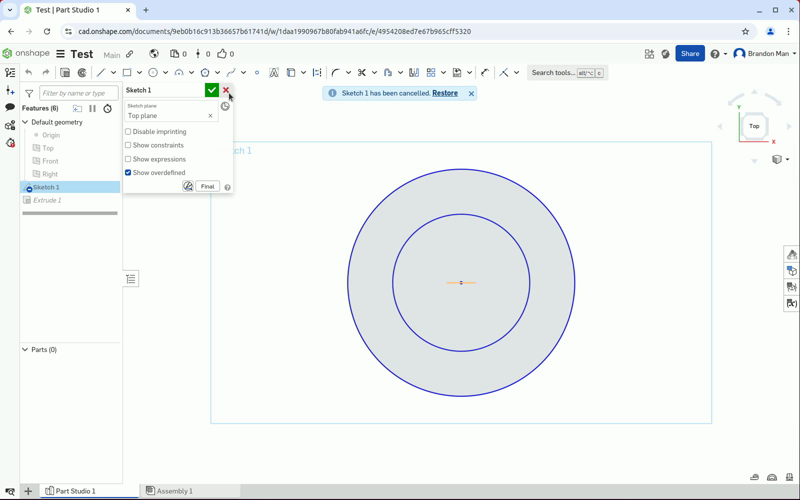
key(shift+s)
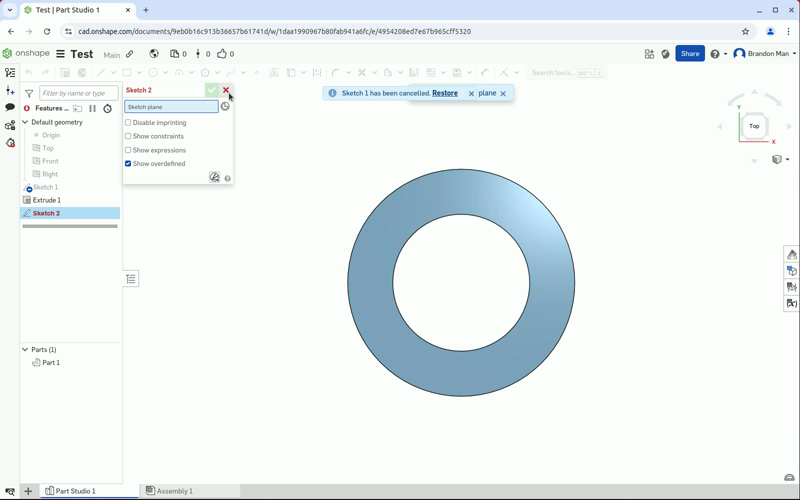
mouse_move(73, 150)
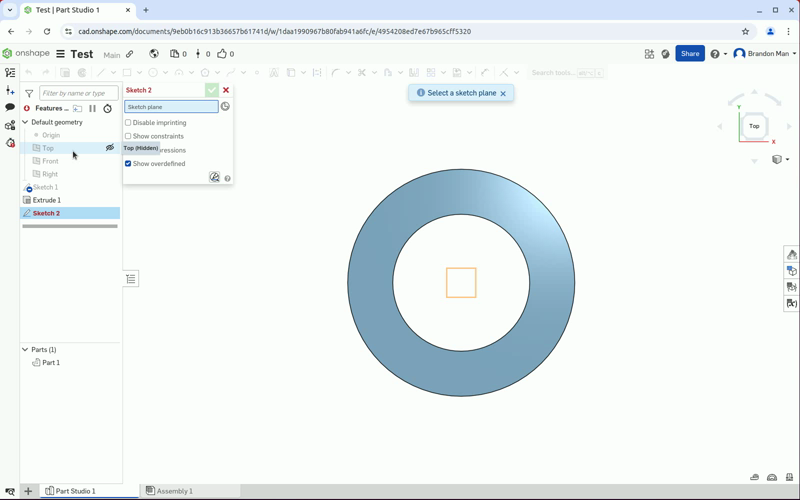
click(73, 150)
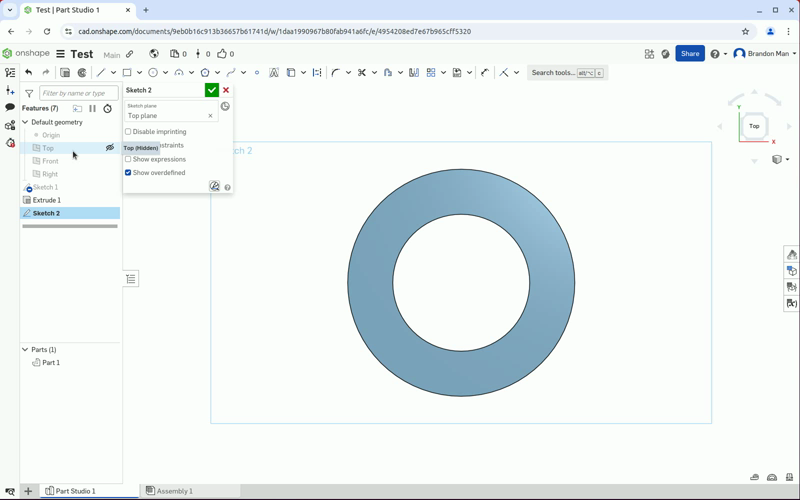
mouse_move(73, 352)
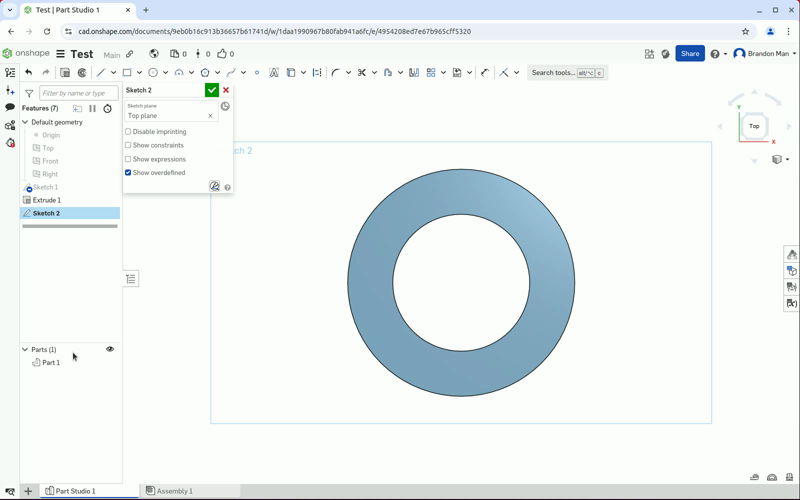
key(y)
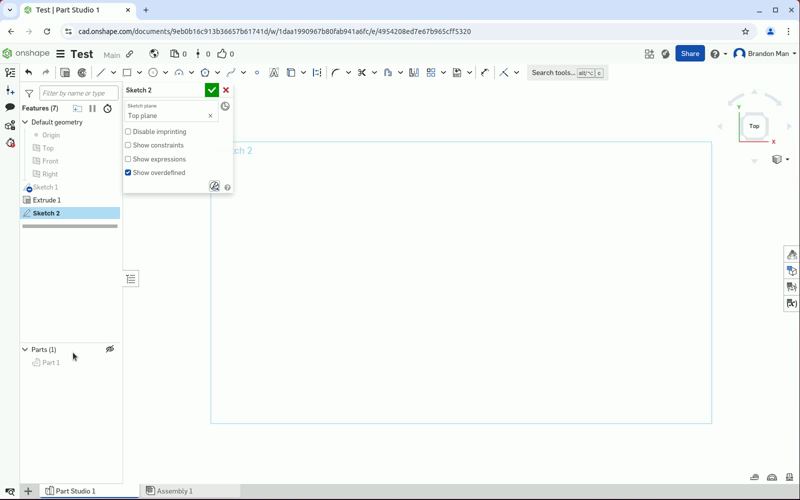
key(c)
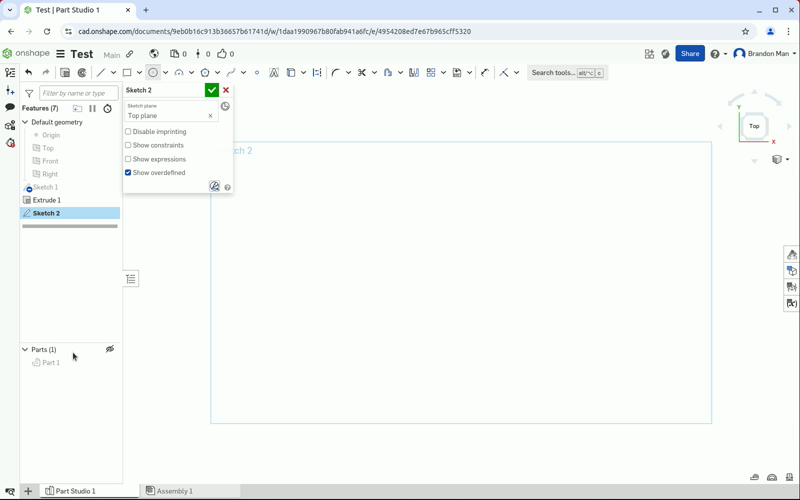
key_down(shift)
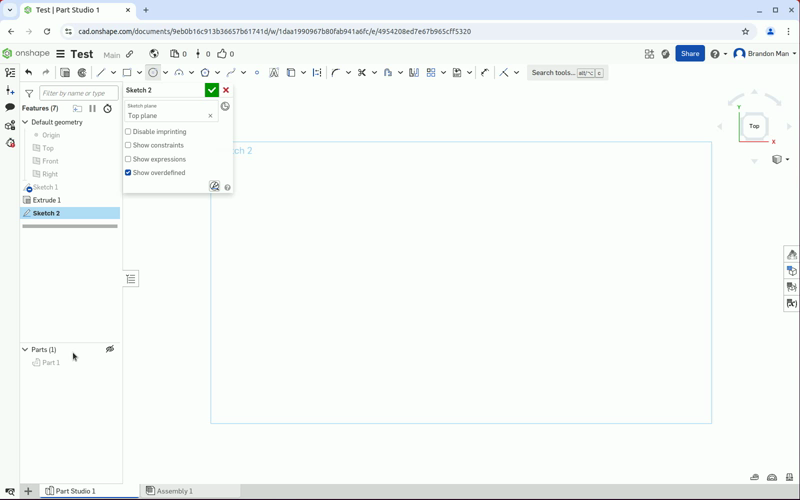
mouse_move(461, 282)
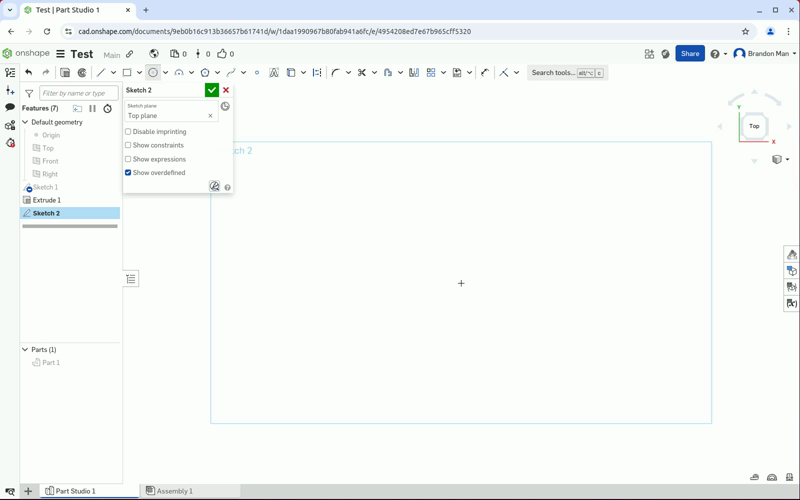
click(461, 282)
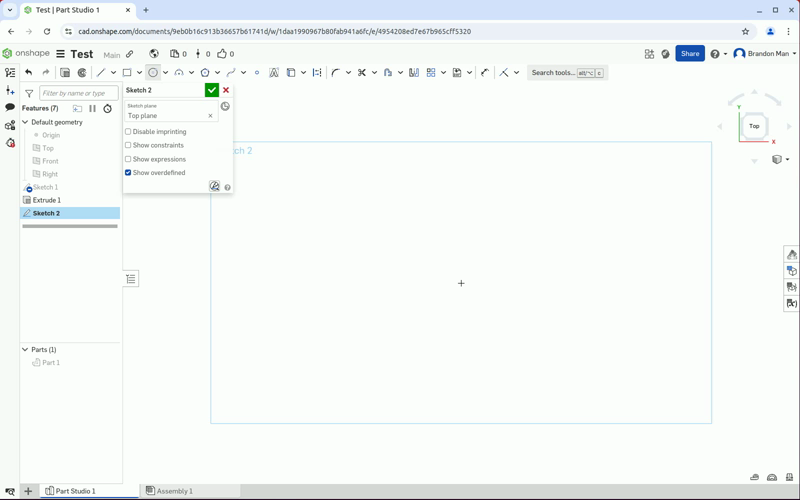
key_up(shift)
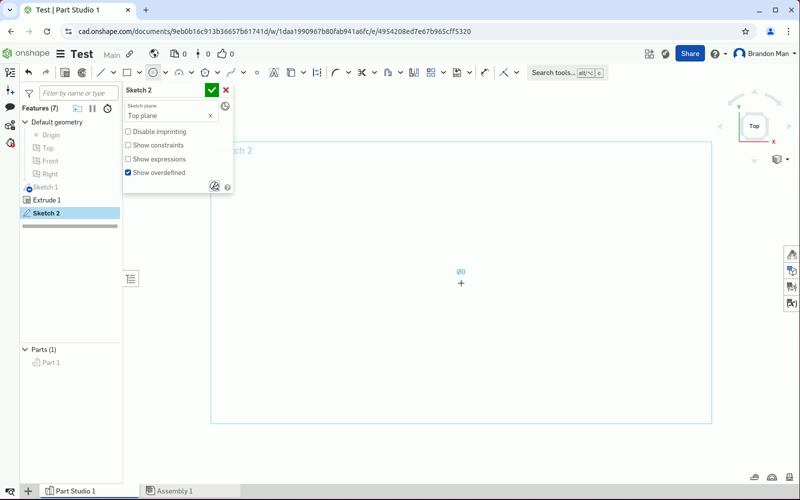
mouse_move(522, 282)
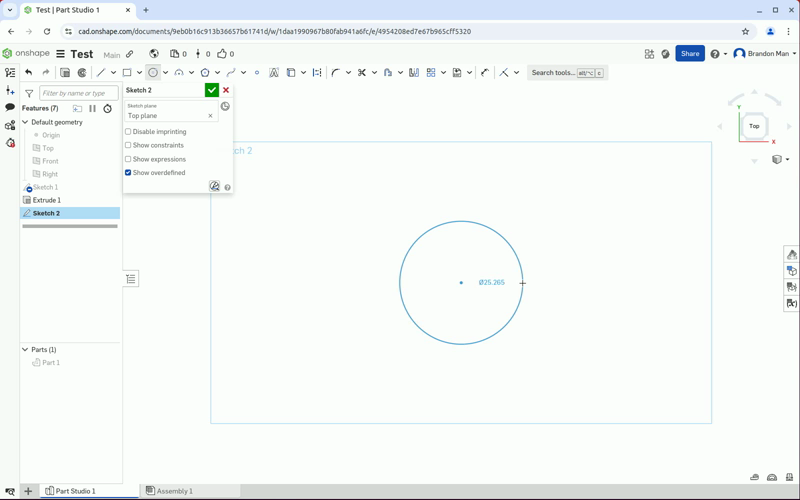
click(522, 282)
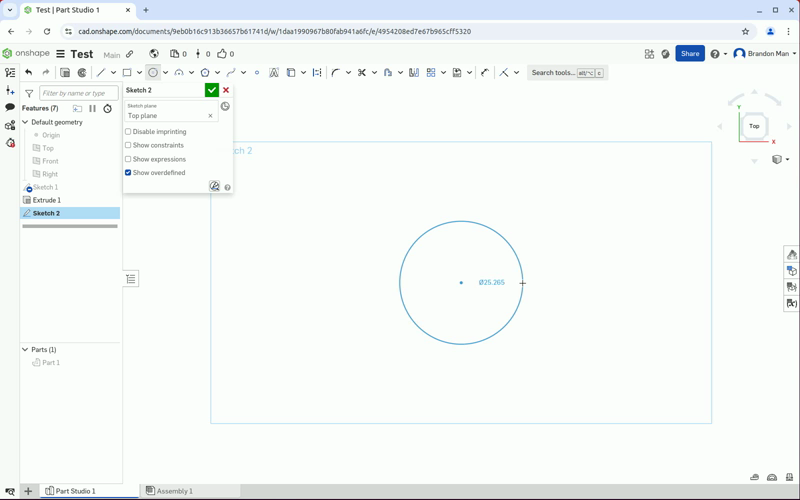
key(esc)
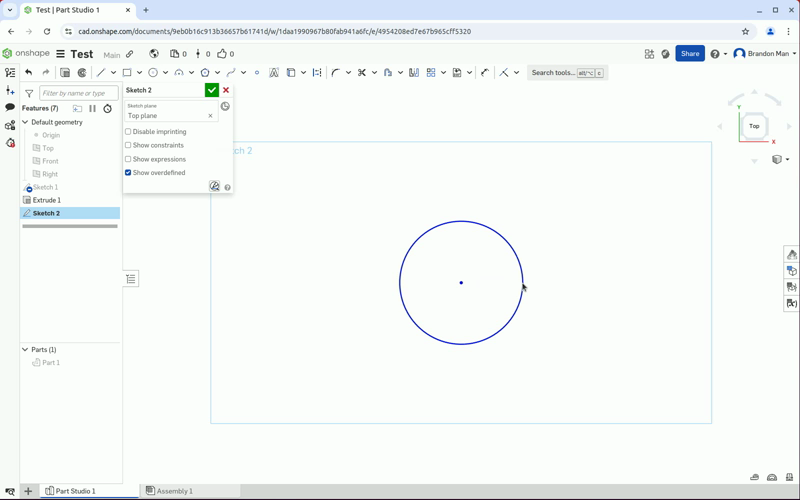
key(c)
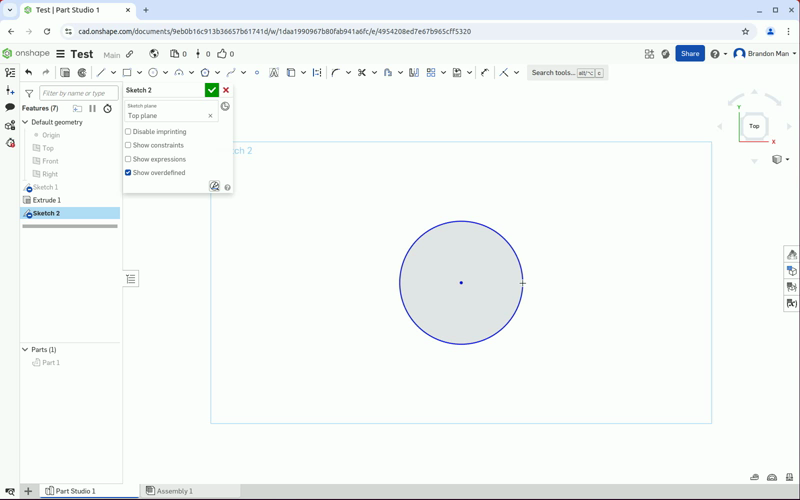
key_down(shift)
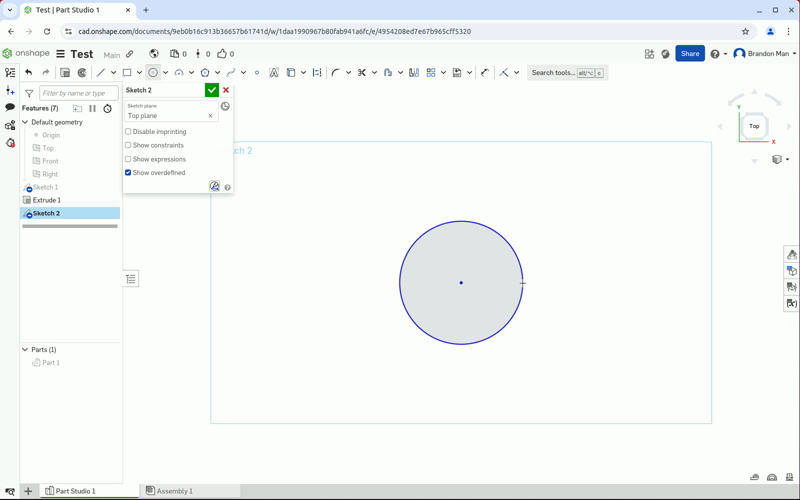
mouse_move(461, 282)
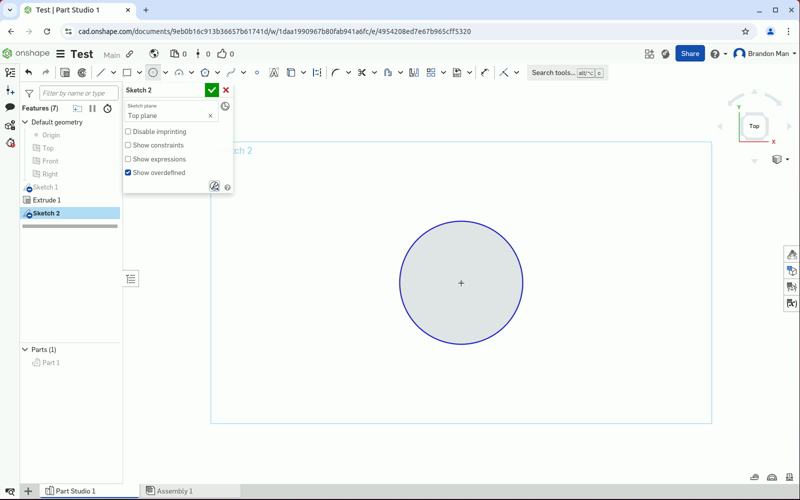
click(461, 282)
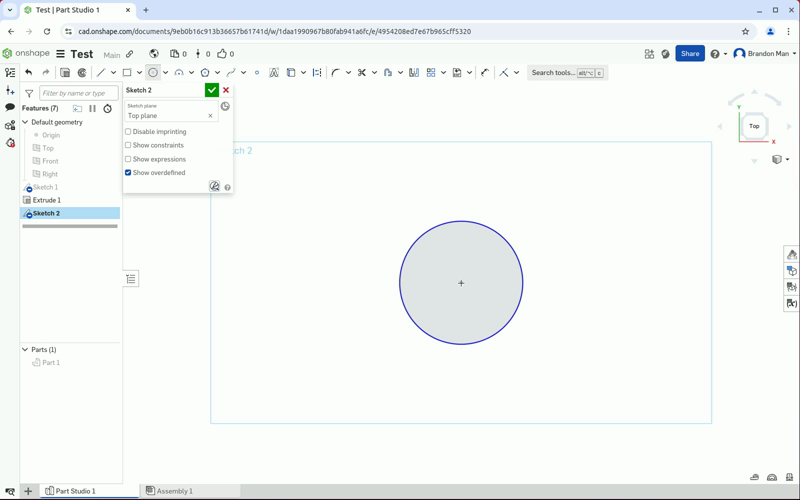
key_up(shift)
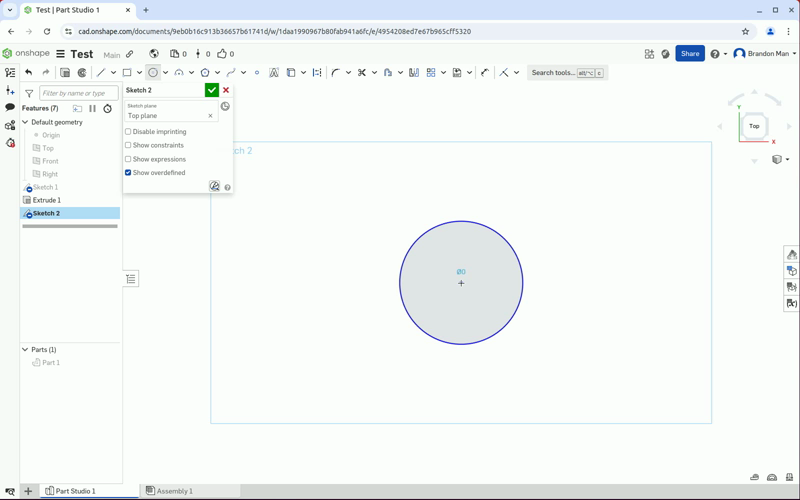
mouse_move(467, 282)
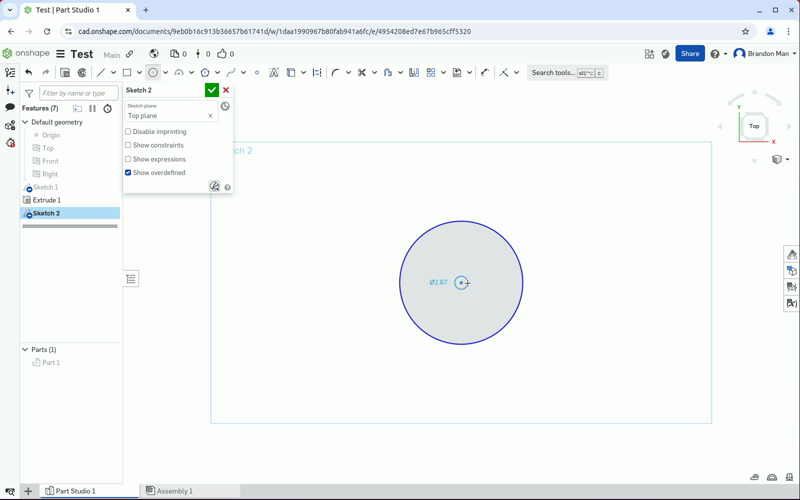
click(467, 282)
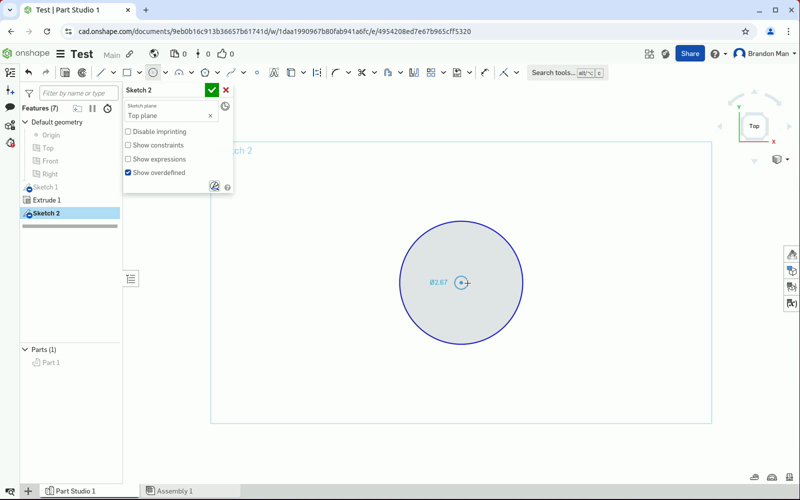
key(esc)
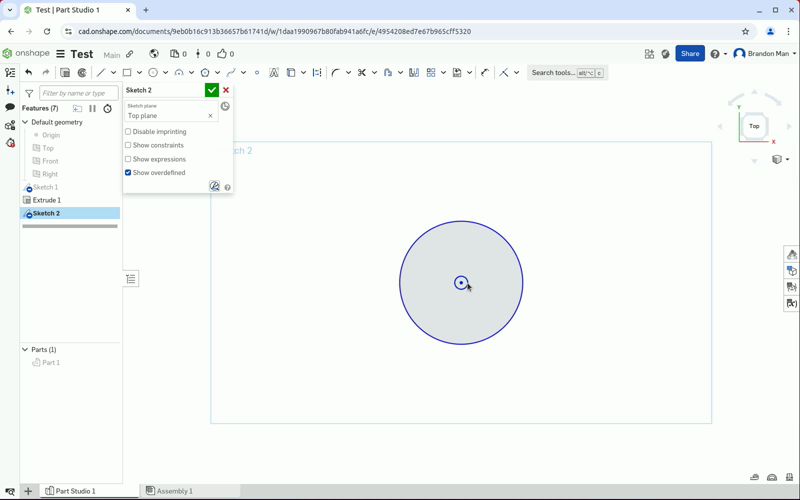
mouse_move(503, 308)
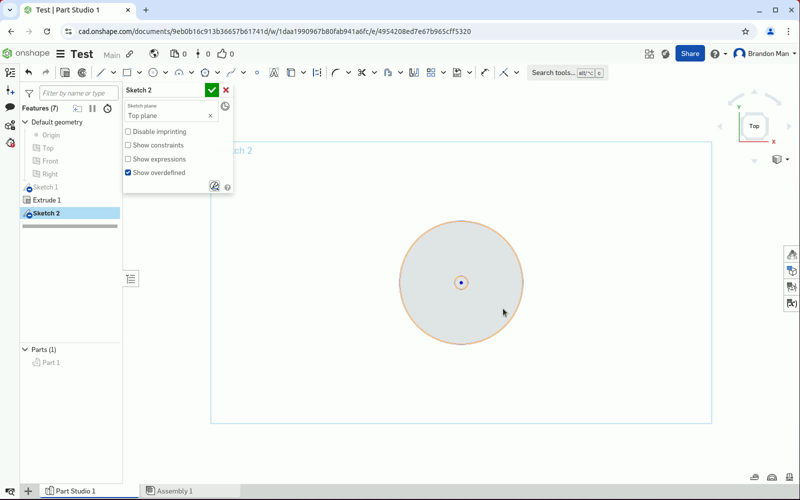
click(503, 308)
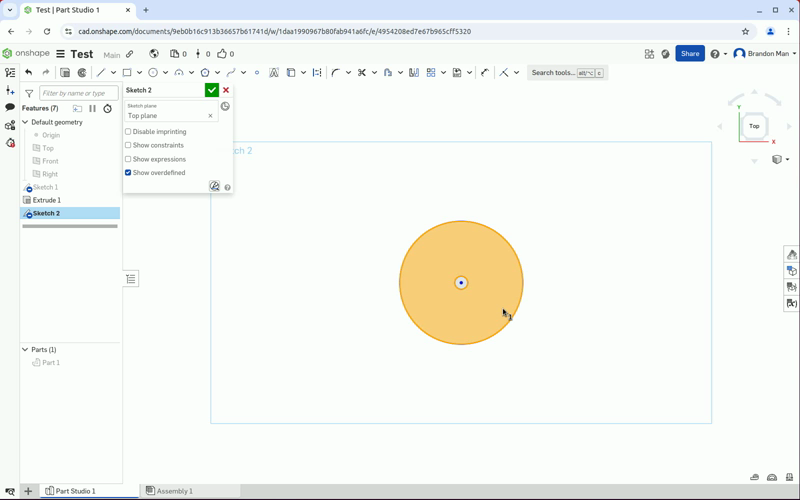
mouse_move(73, 352)
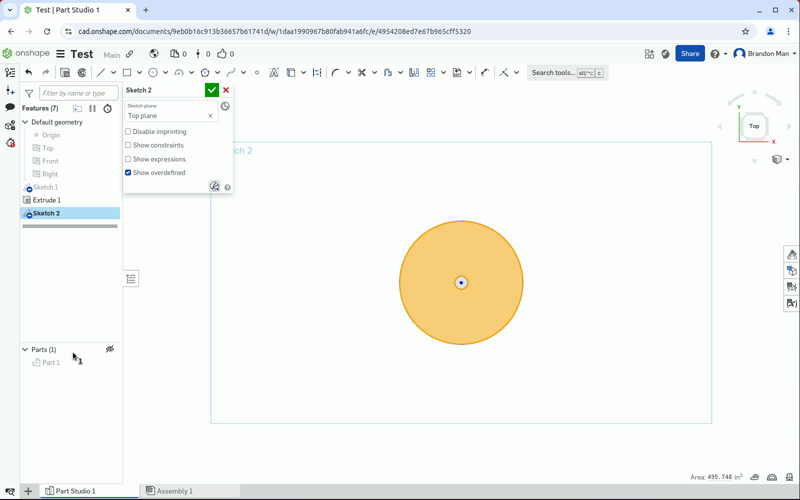
key(shift+y)
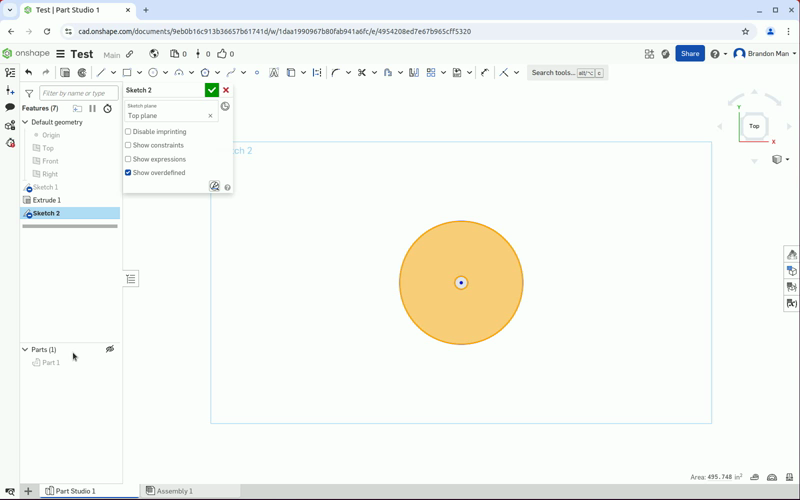
key(shift+e)
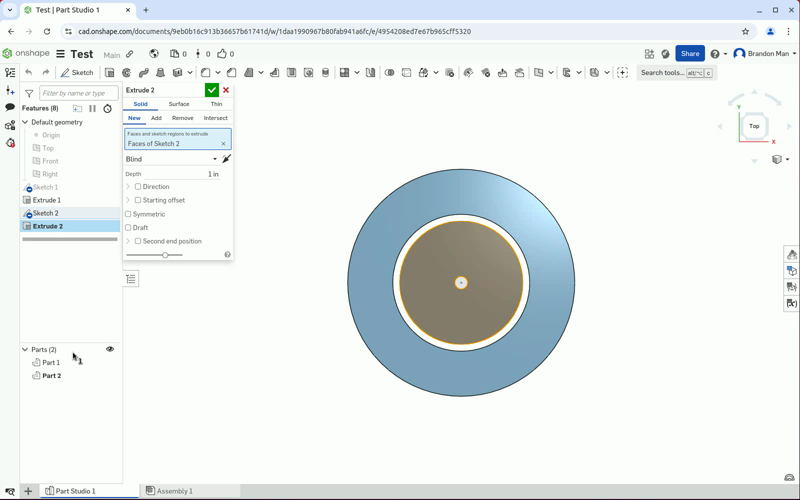
mouse_move(143, 106)
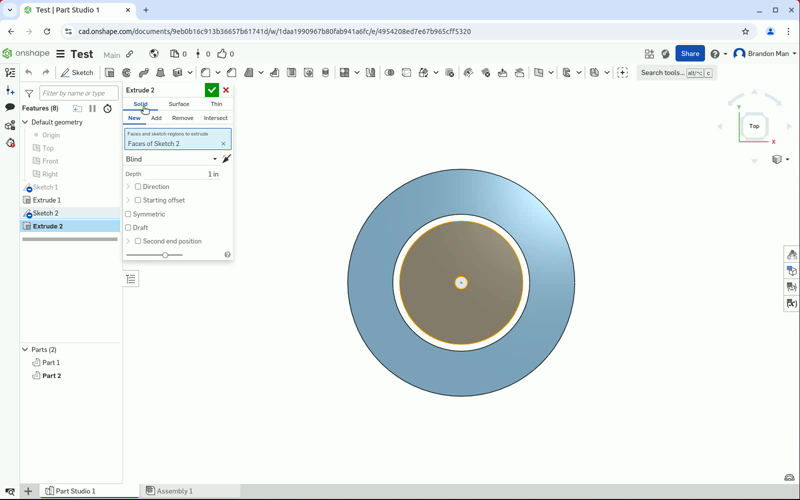
click(143, 106)
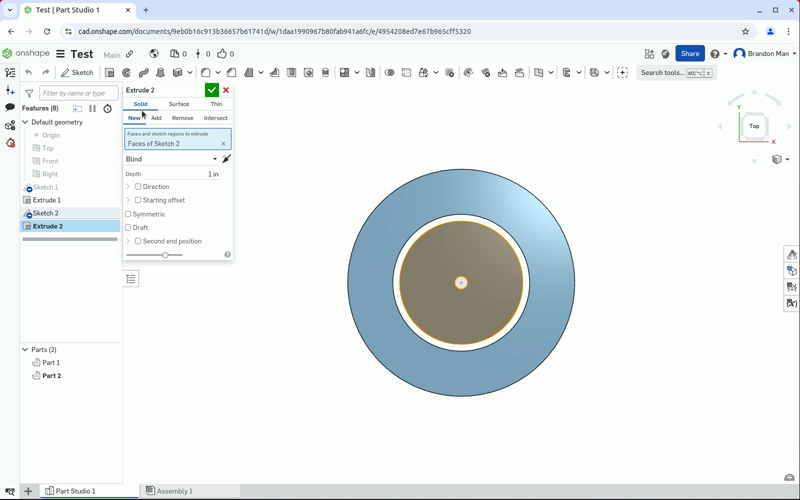
mouse_move(137, 120)
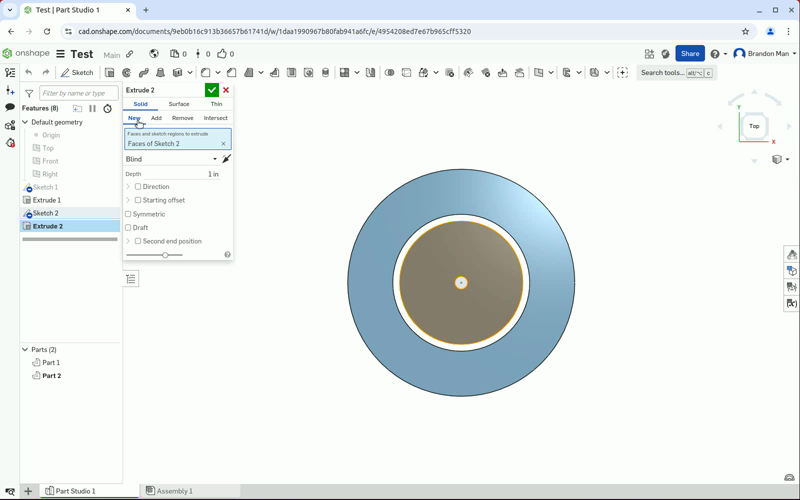
click(137, 120)
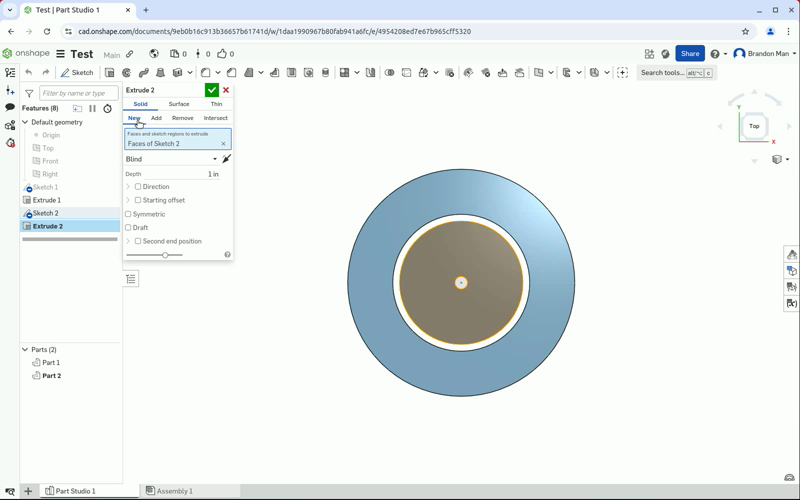
key(tab, 4)
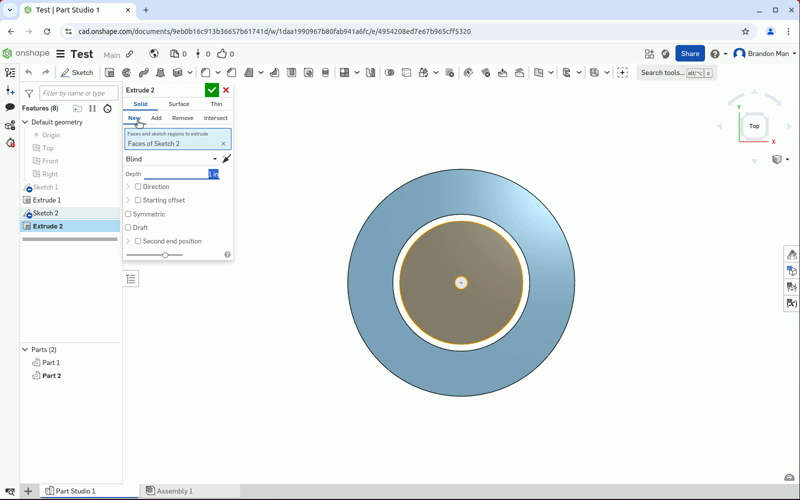
text(1.685)
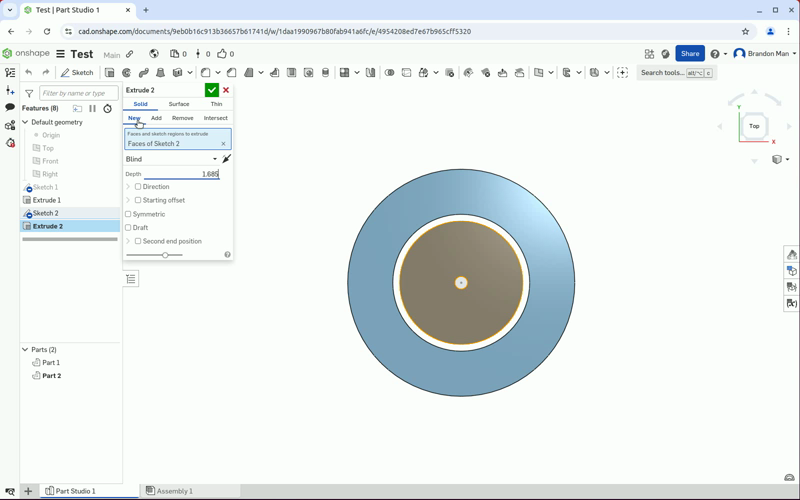
key(enter)
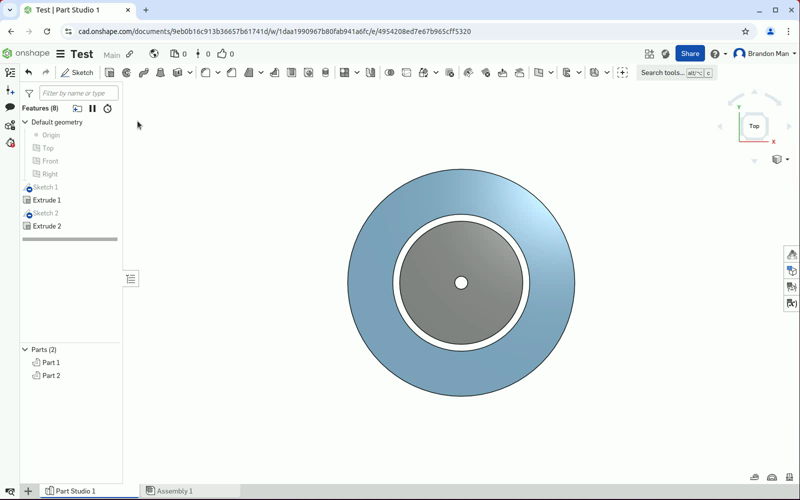
key(shift+h)
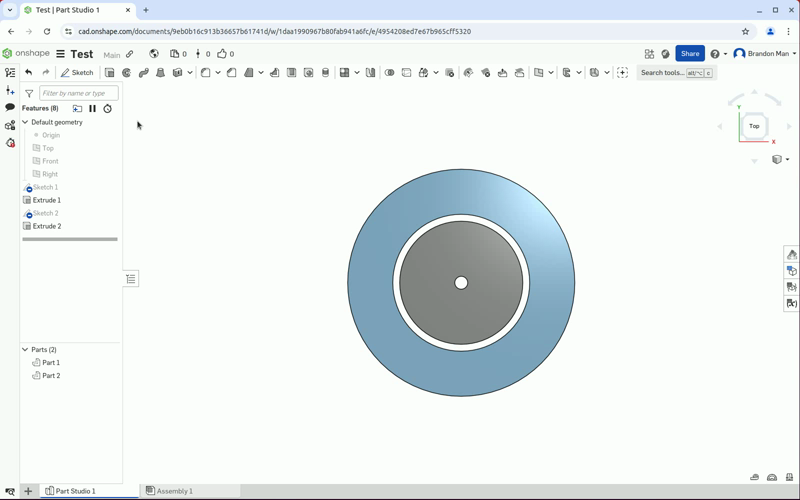
key(shift+h)
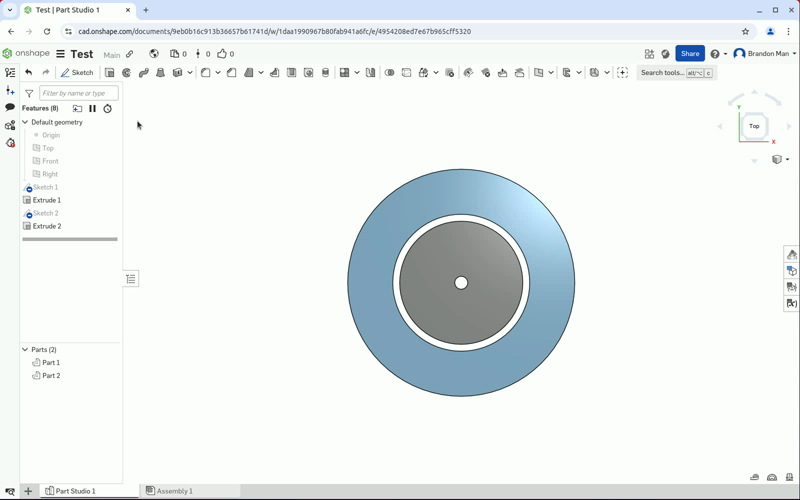
mouse_move(73, 189)
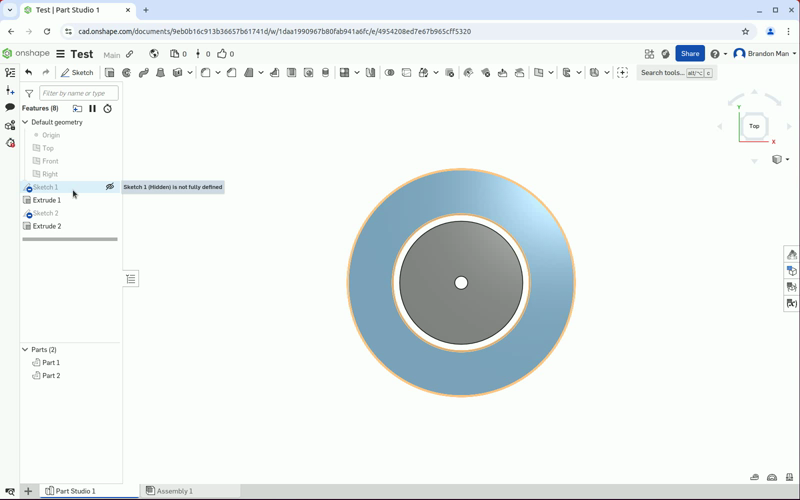
click(73, 189)
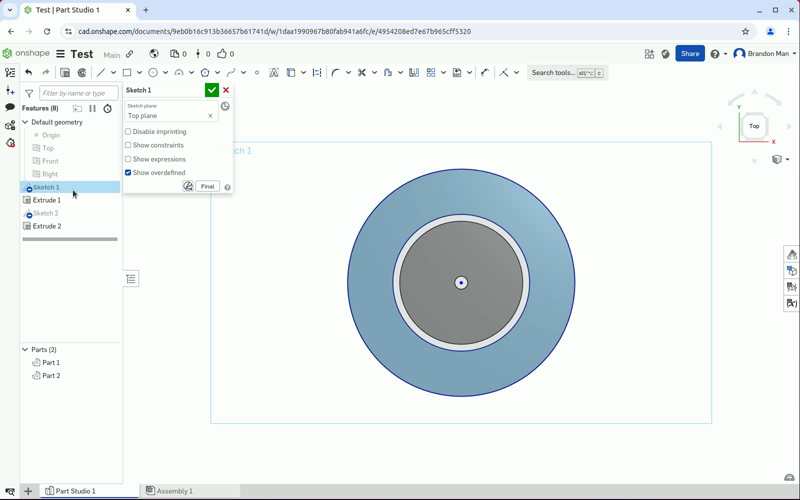
mouse_move(229, 92)
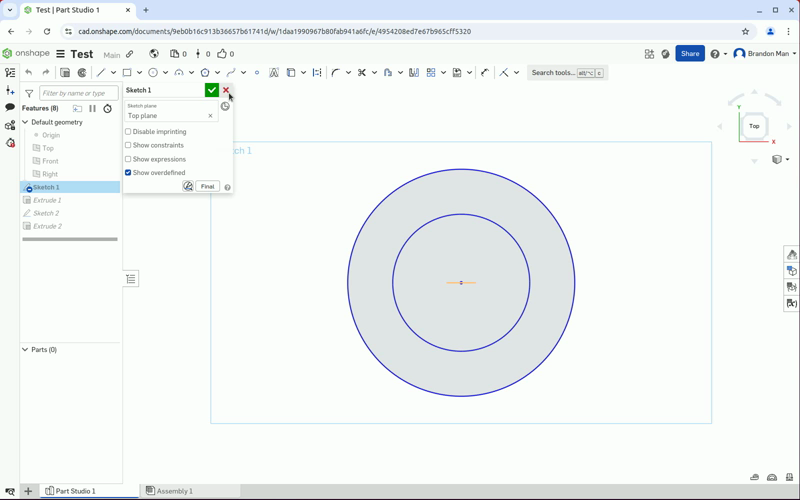
click(229, 92)
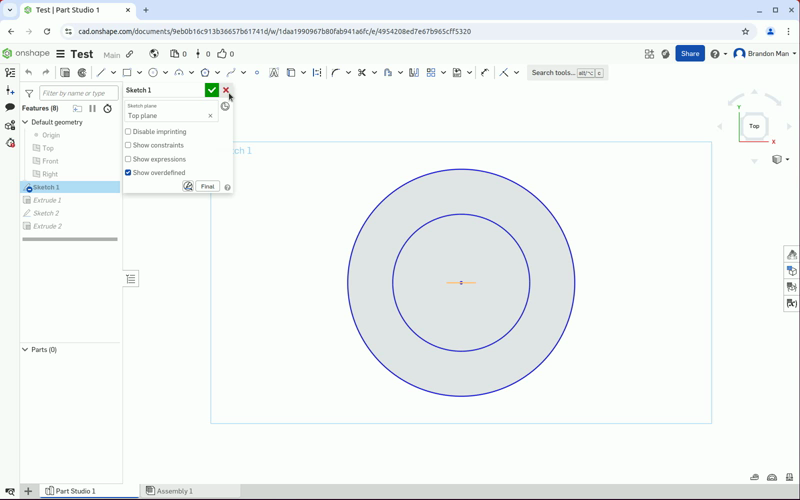
key(shift+s)
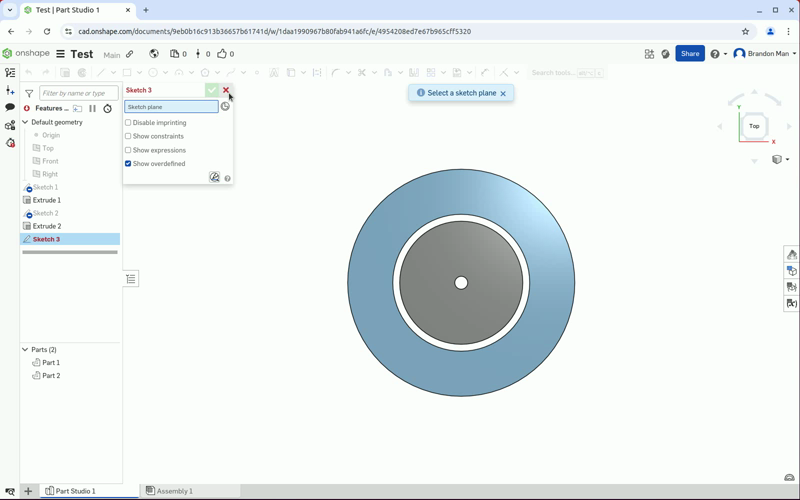
mouse_move(73, 150)
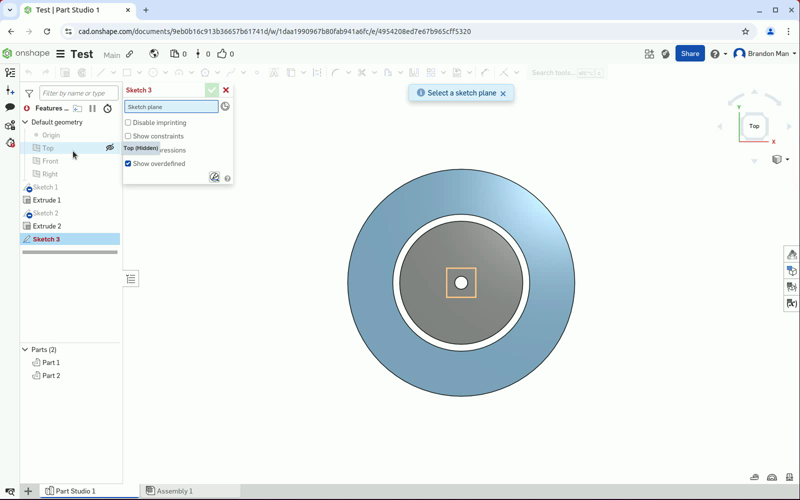
click(73, 150)
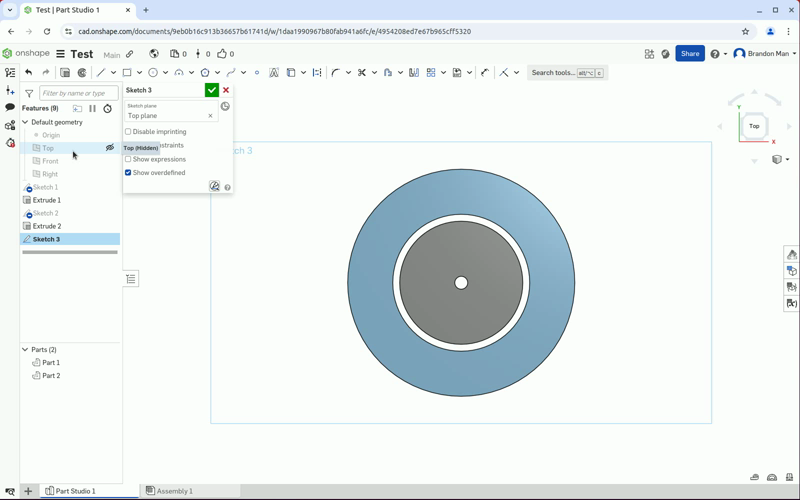
mouse_move(73, 352)
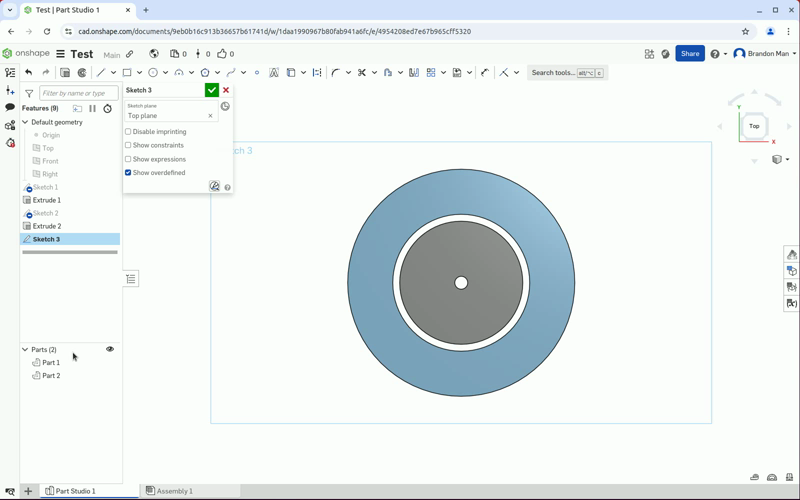
key(y)
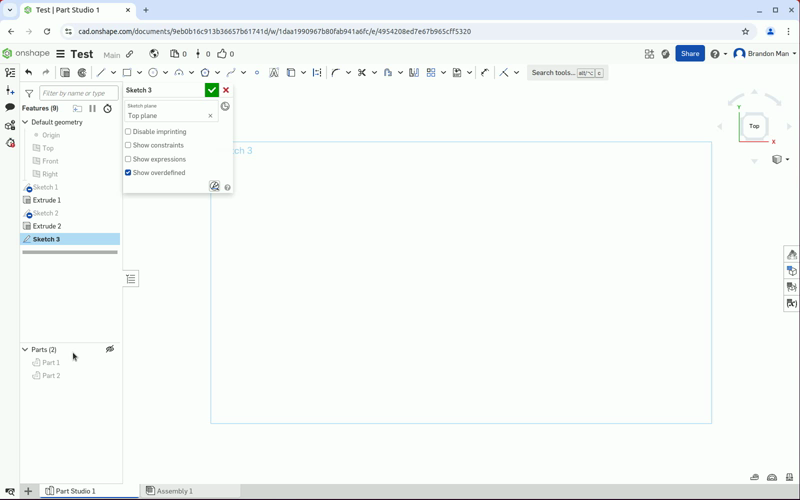
key(c)
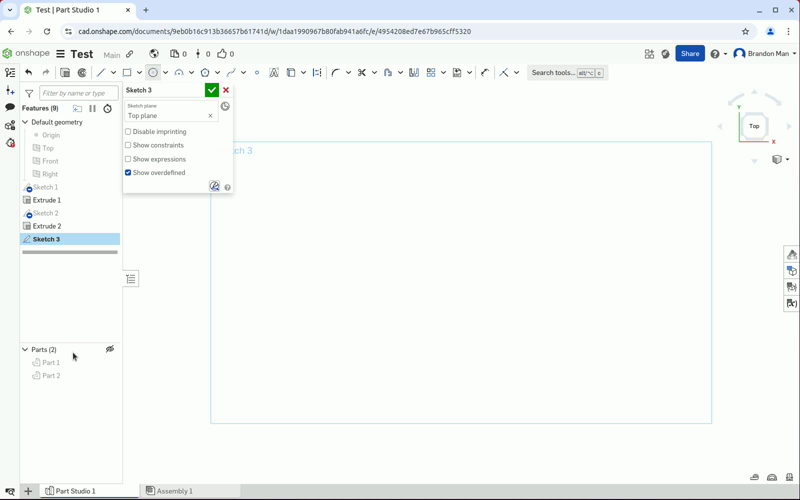
key_down(shift)
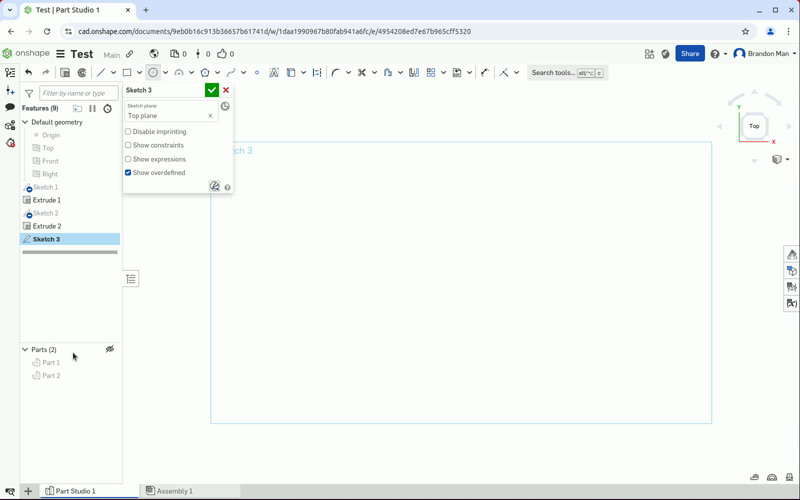
mouse_move(461, 282)
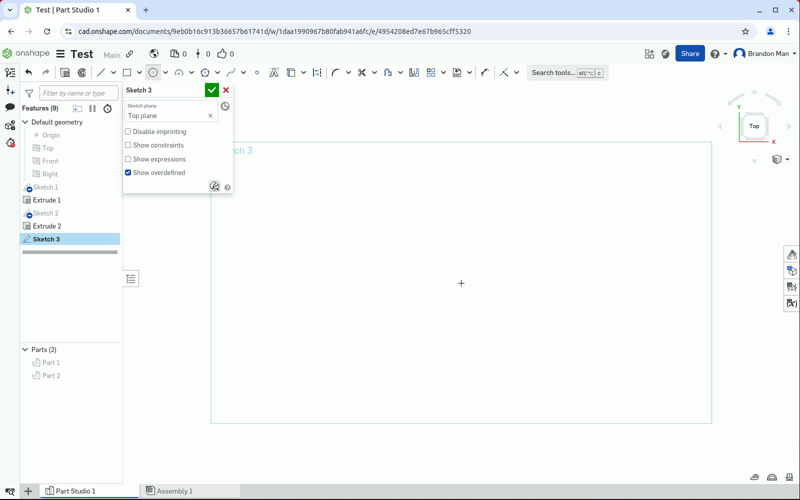
click(461, 282)
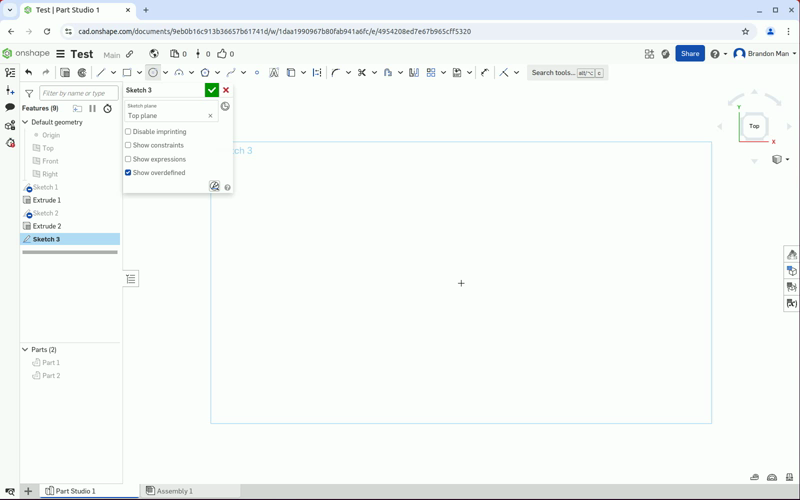
key_up(shift)
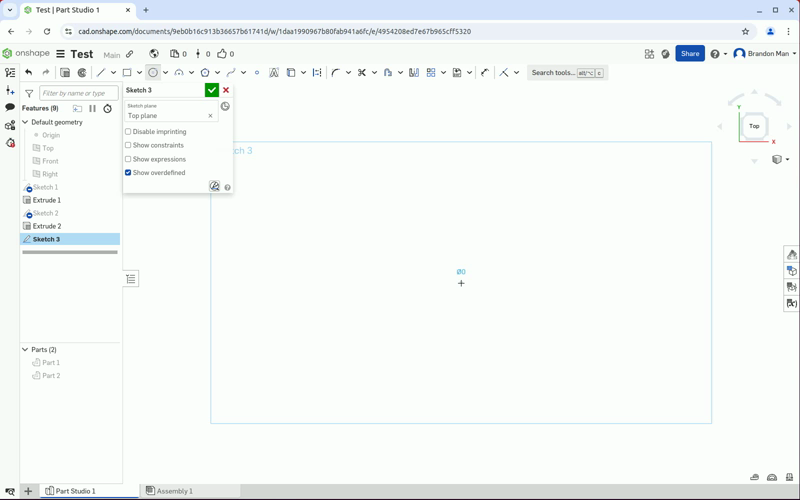
mouse_move(531, 282)
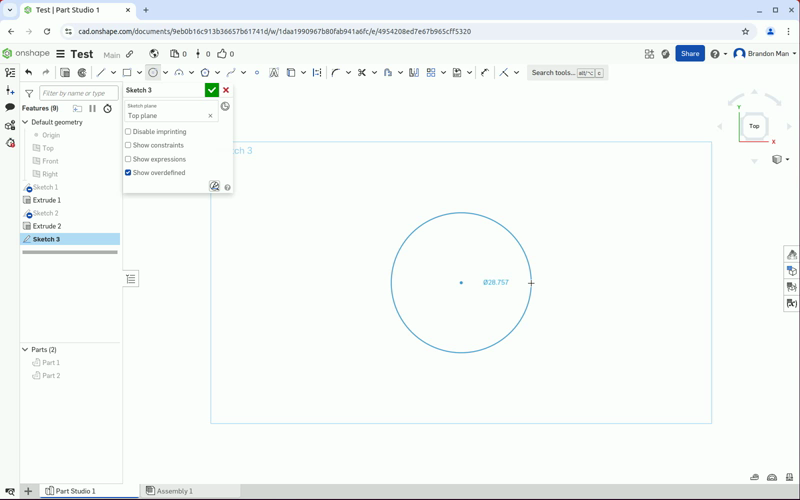
click(531, 282)
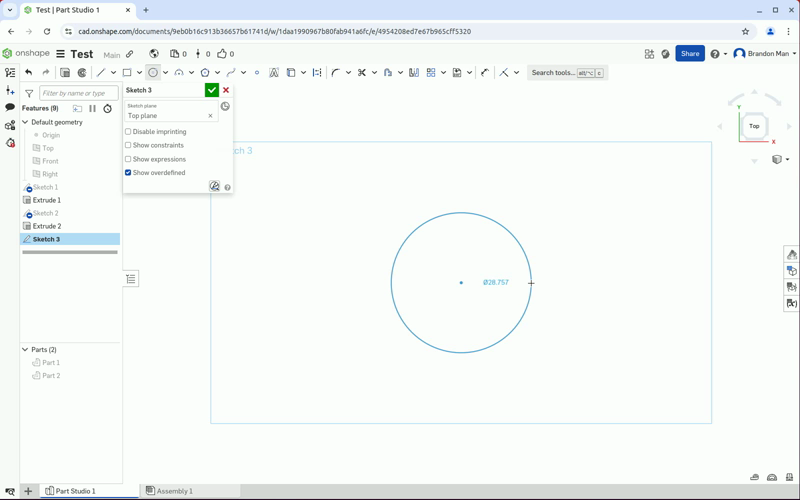
key(esc)
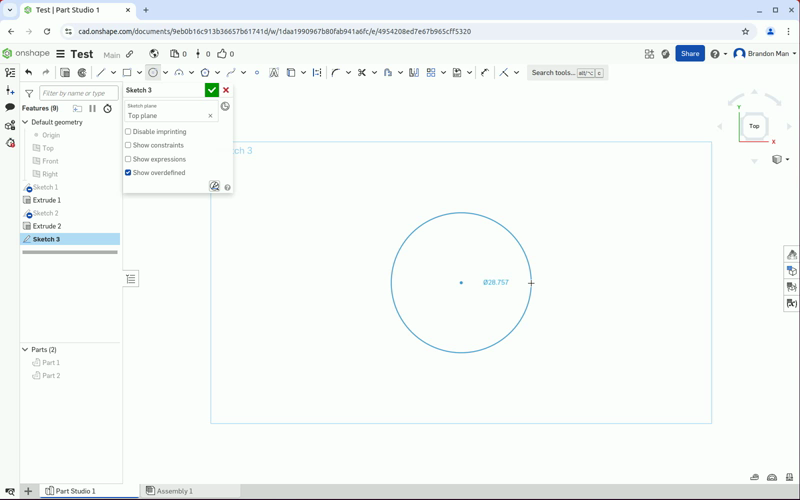
key(c)
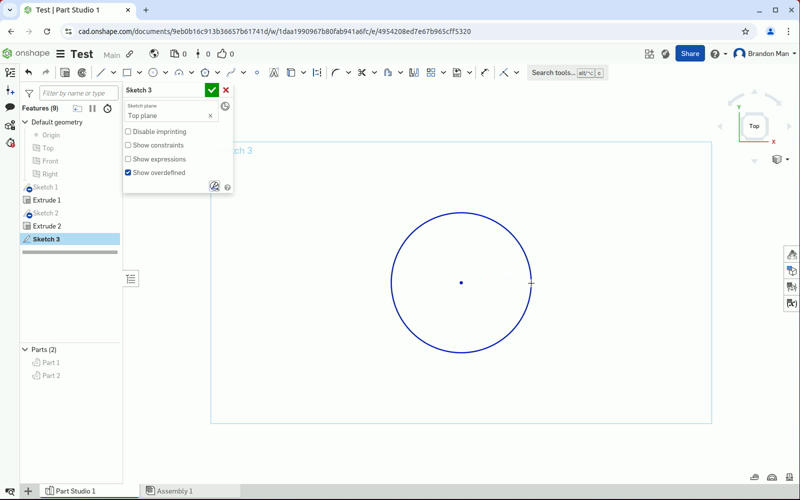
key_down(shift)
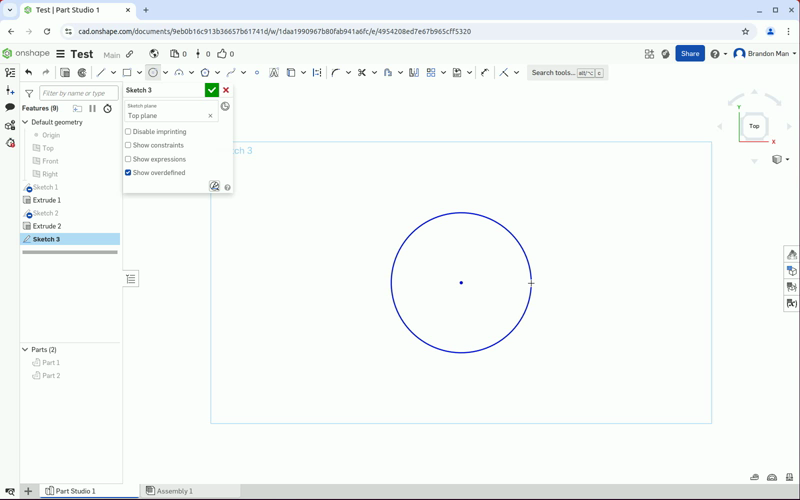
mouse_move(461, 282)
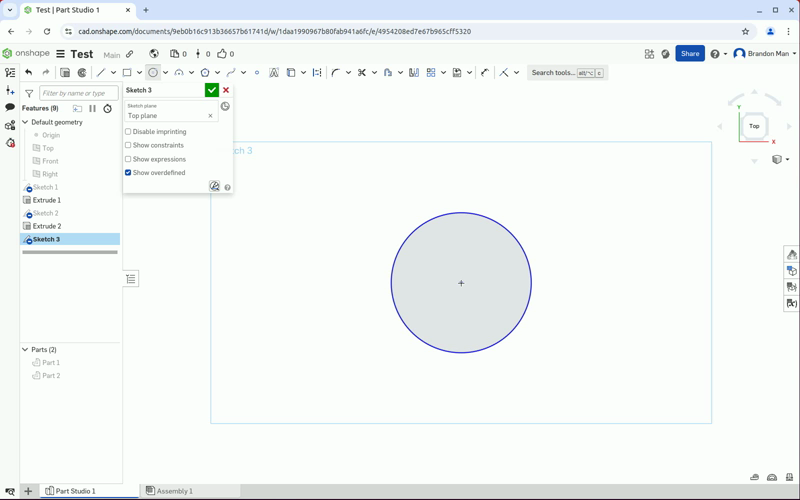
click(461, 282)
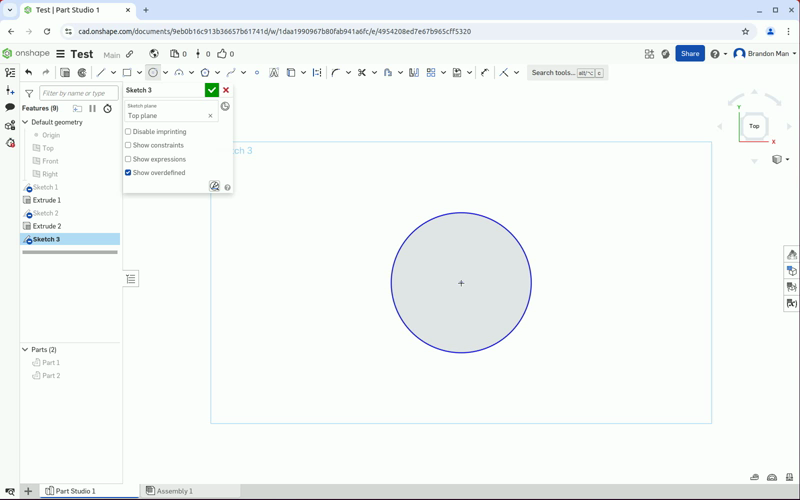
key_up(shift)
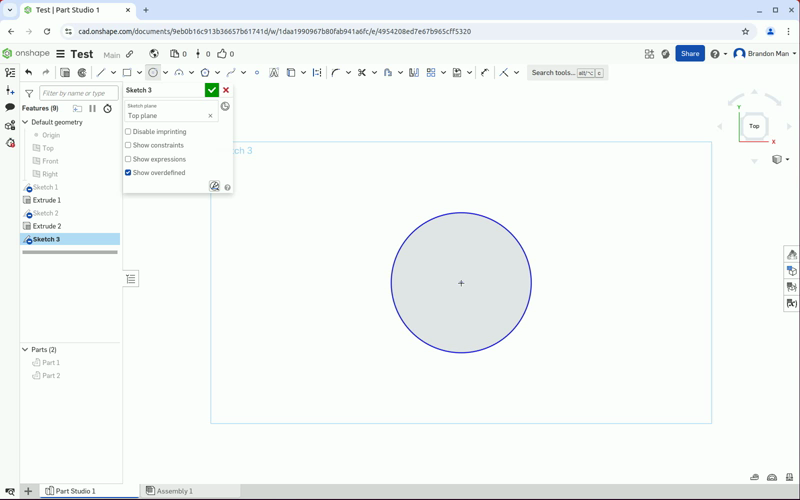
mouse_move(523, 282)
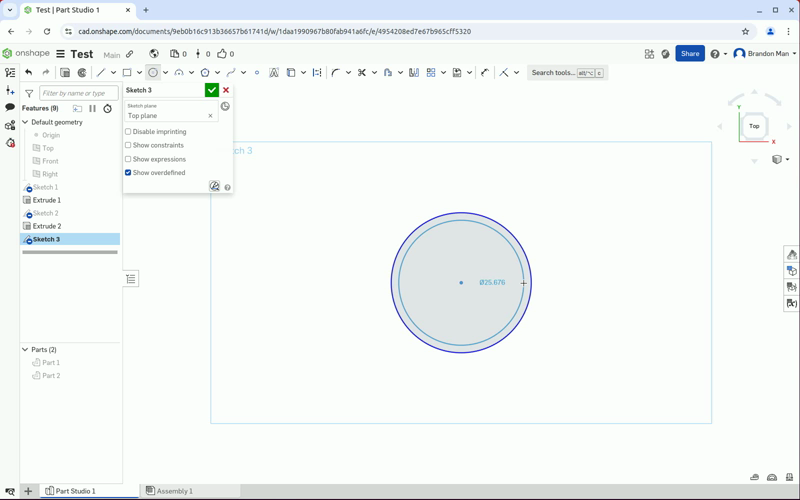
click(523, 282)
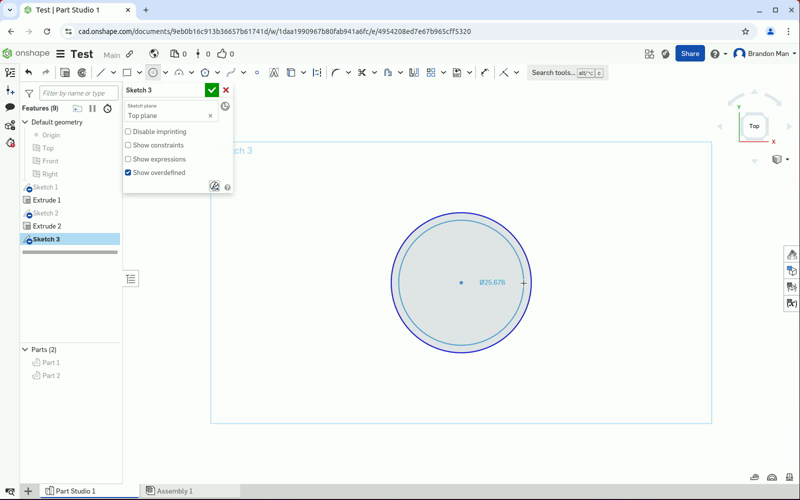
key(esc)
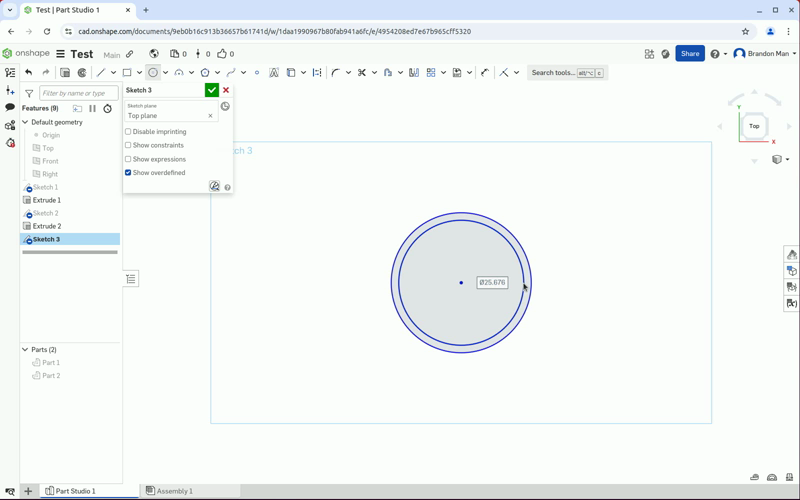
mouse_move(525, 297)
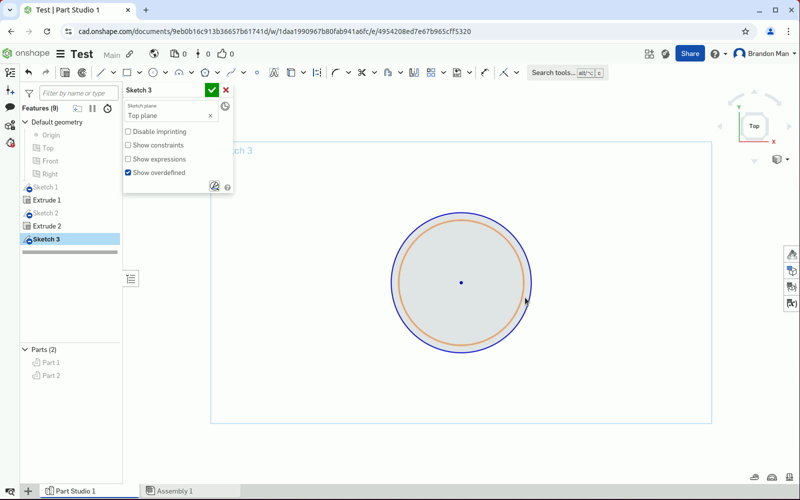
click(525, 297)
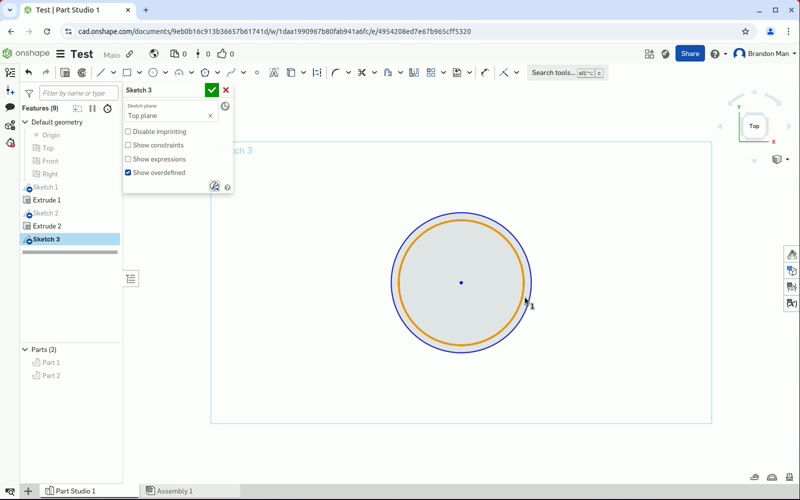
mouse_move(73, 352)
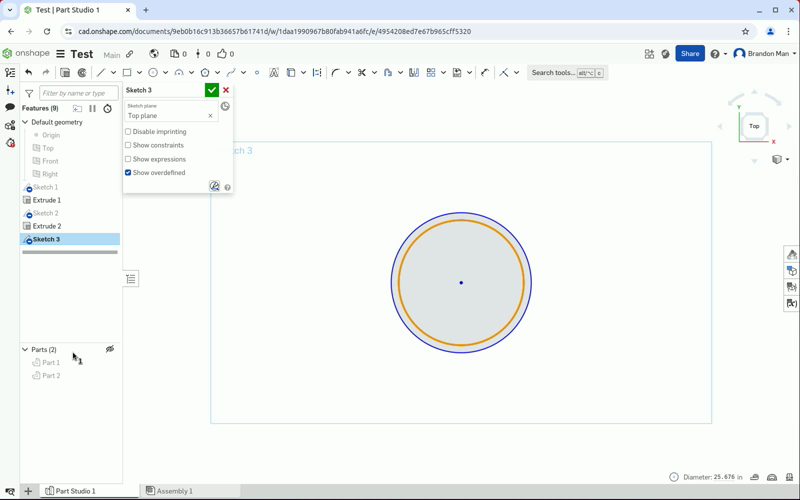
key(shift+y)
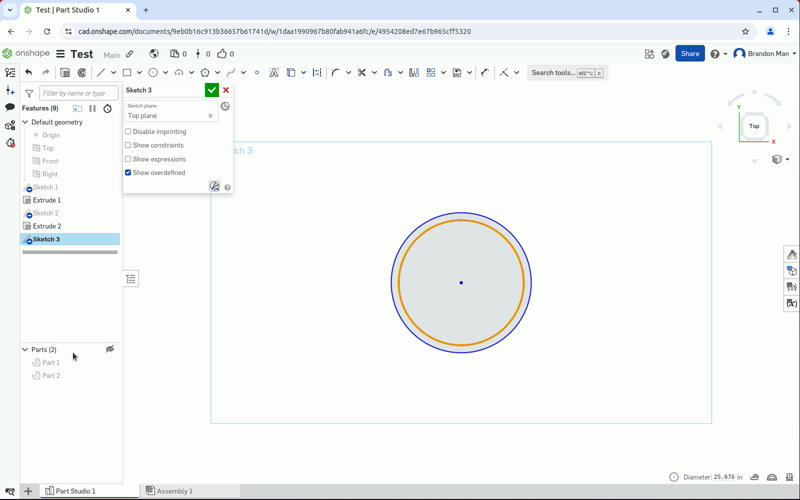
key(shift+e)
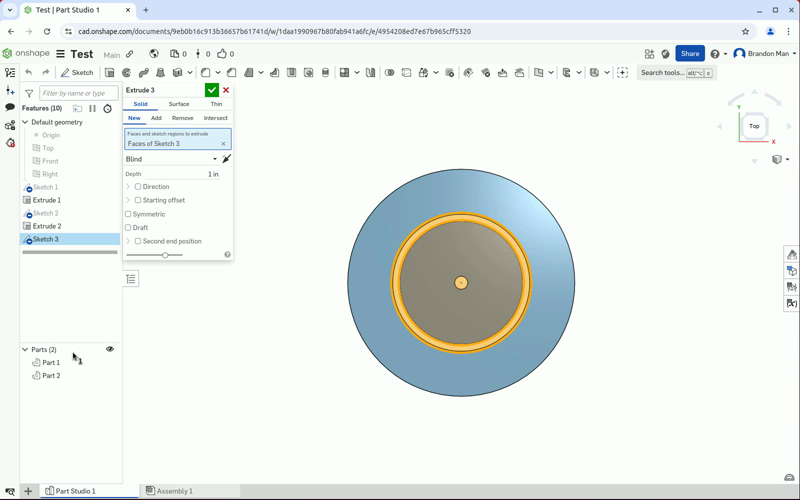
mouse_move(143, 106)
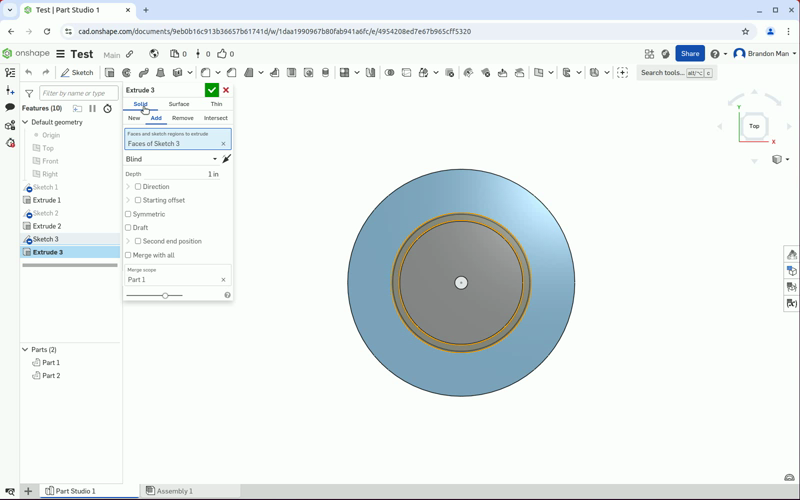
click(143, 106)
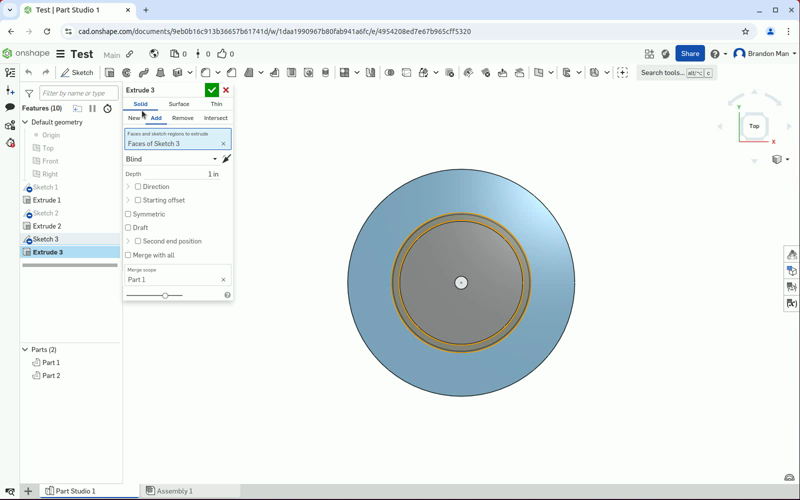
mouse_move(137, 120)
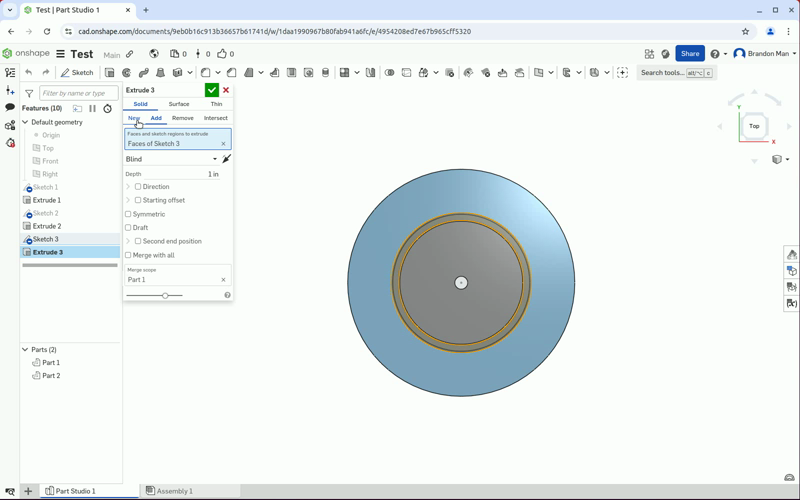
click(137, 120)
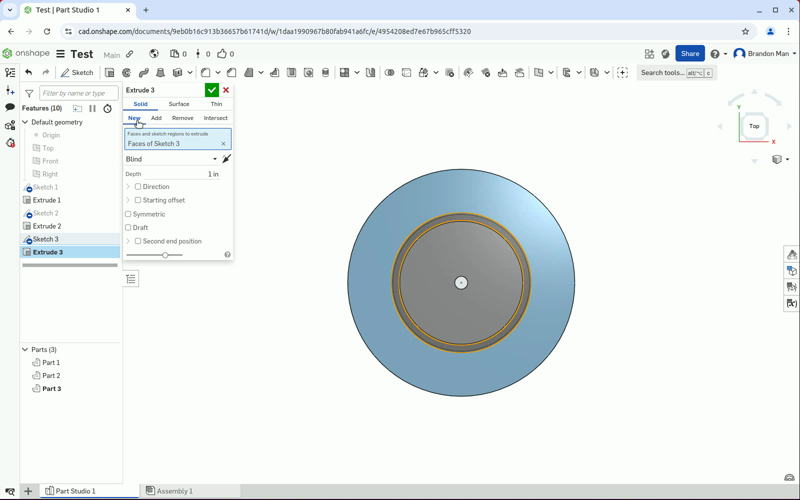
key(tab, 4)
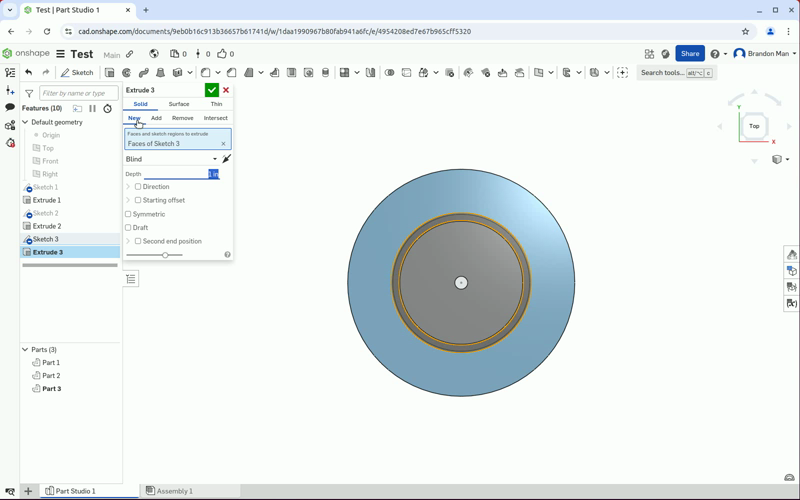
text(1.685)
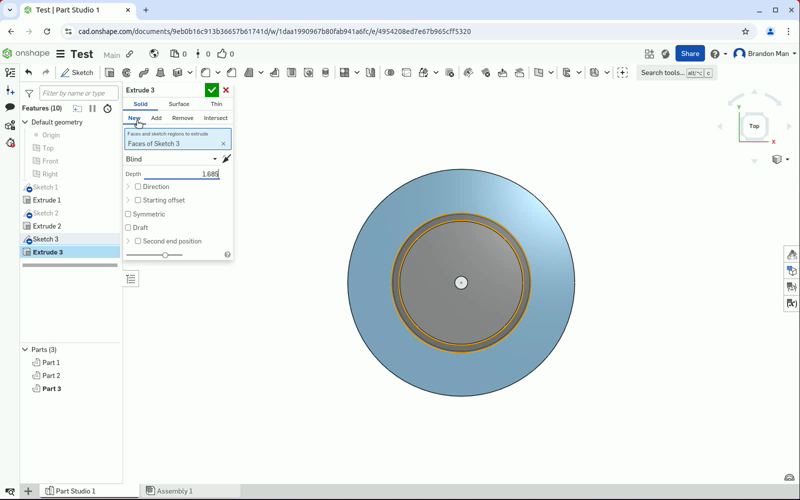
key(enter)
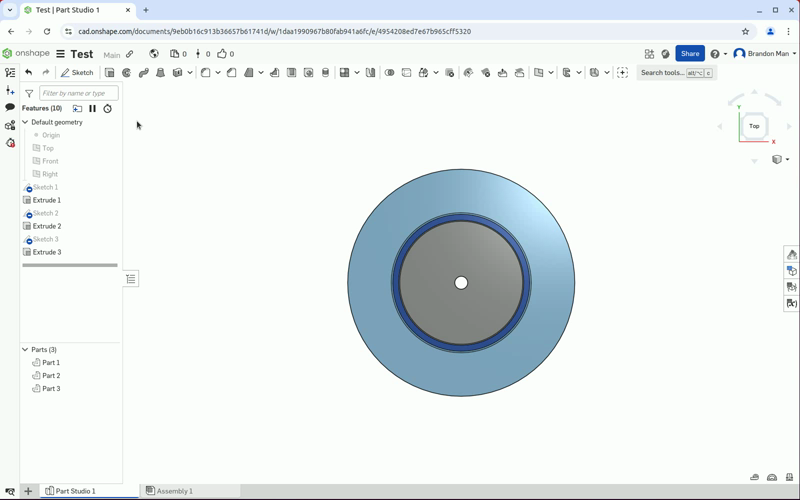
key(shift+h)
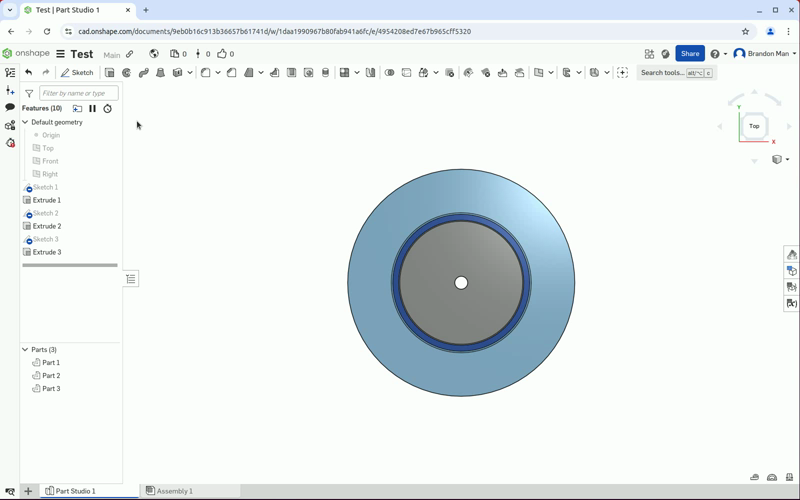
key(shift+h)
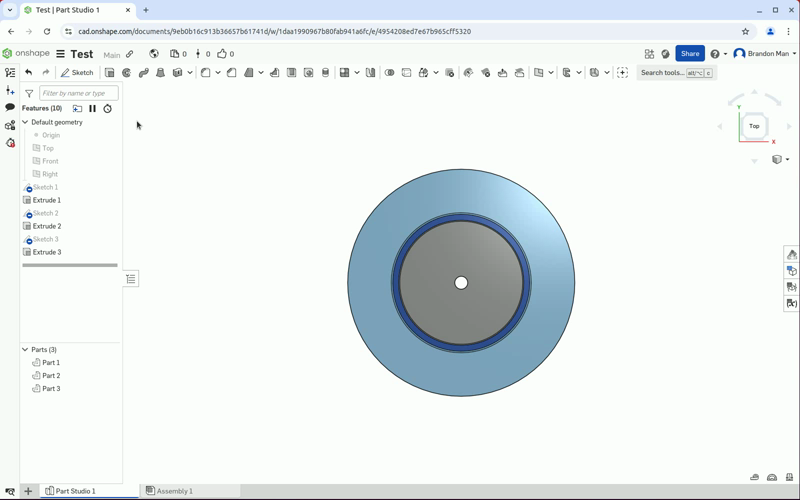
mouse_move(73, 189)
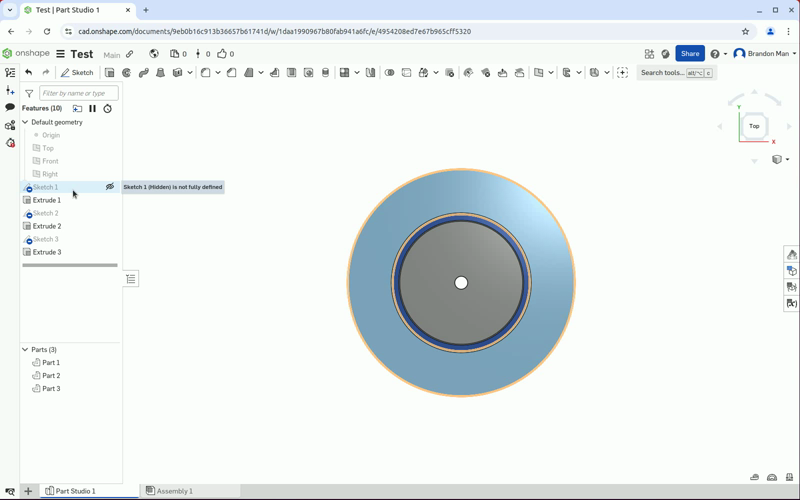
click(73, 189)
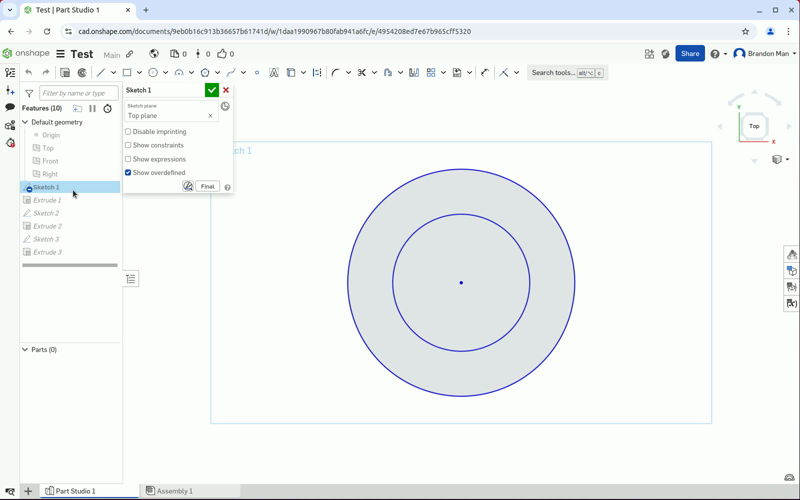
mouse_move(229, 92)
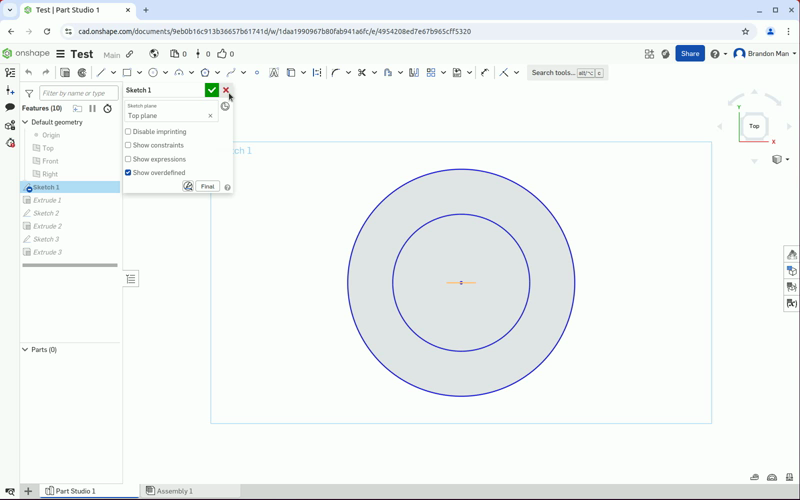
click(229, 92)
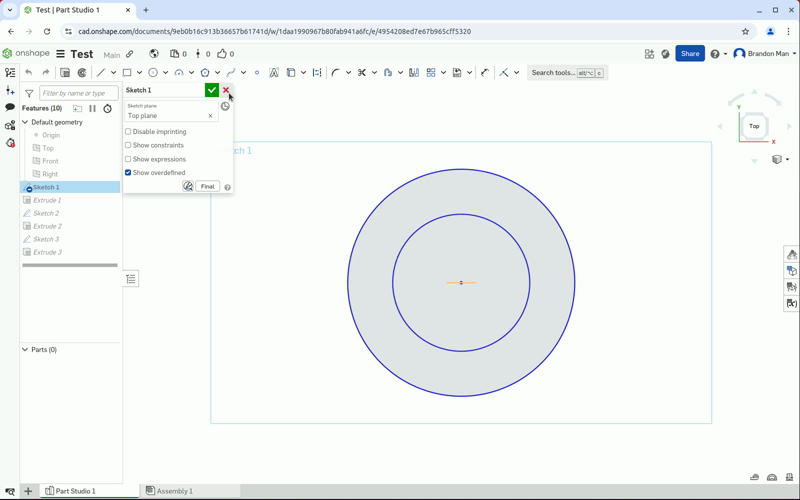
key(shift+s)
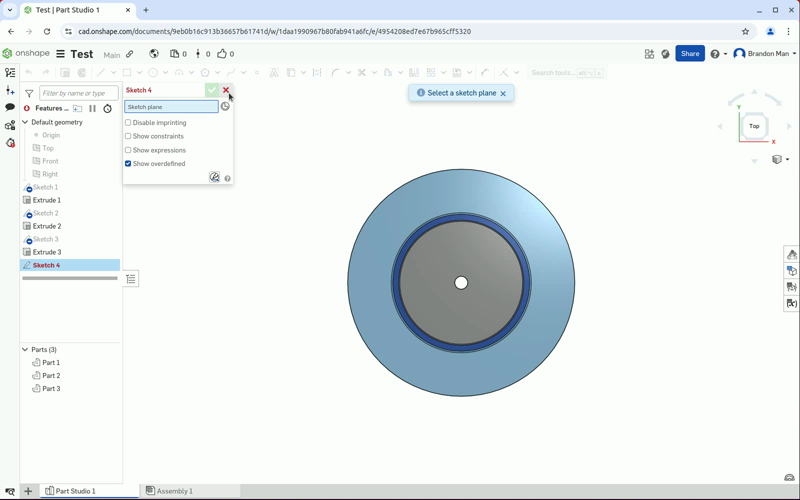
mouse_move(73, 150)
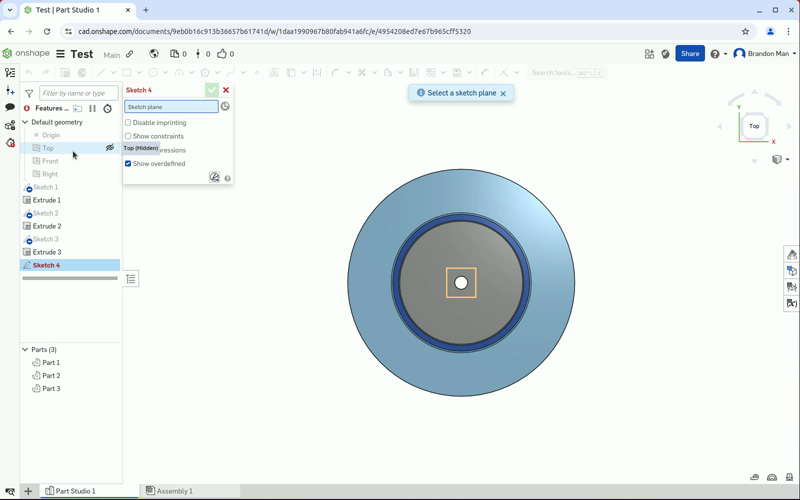
click(73, 150)
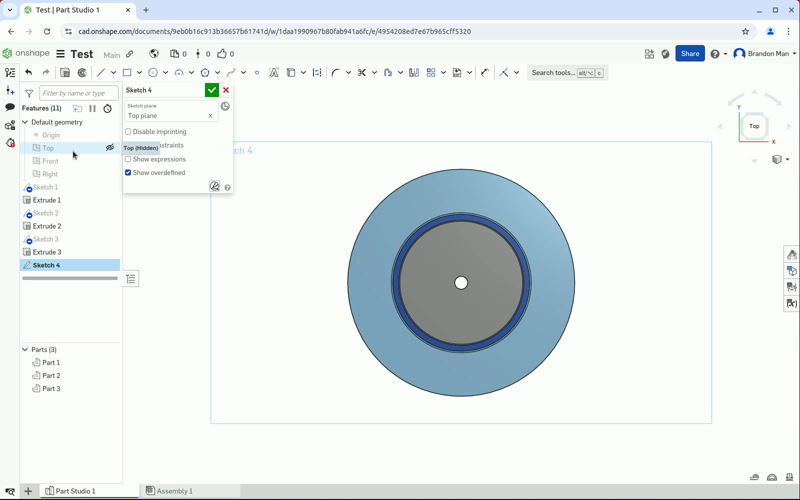
mouse_move(73, 352)
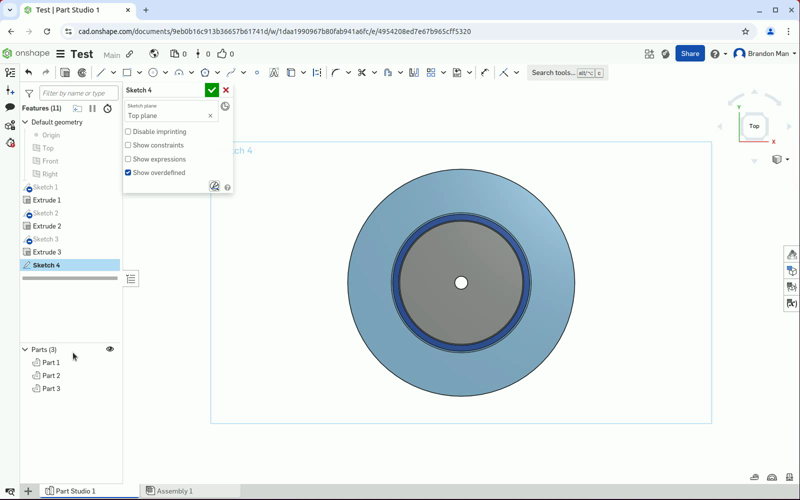
key(y)
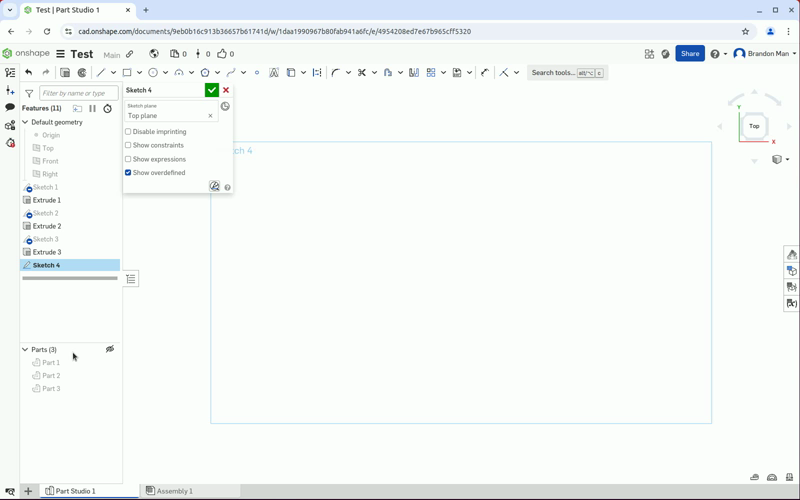
key(c)
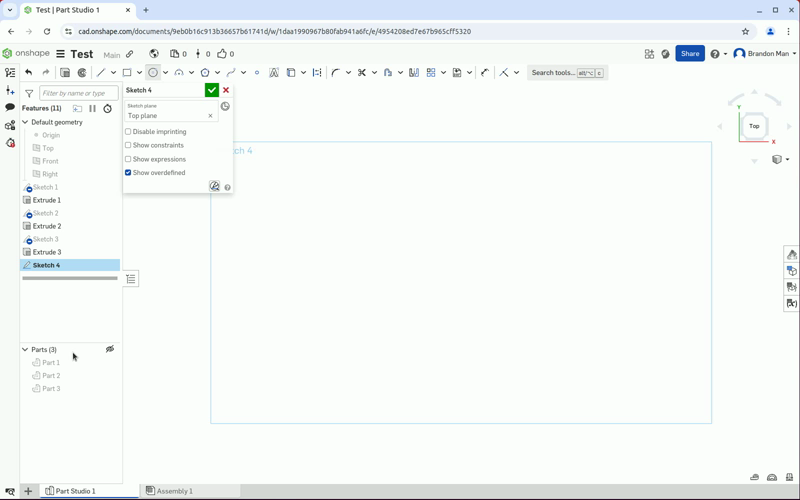
key_down(shift)
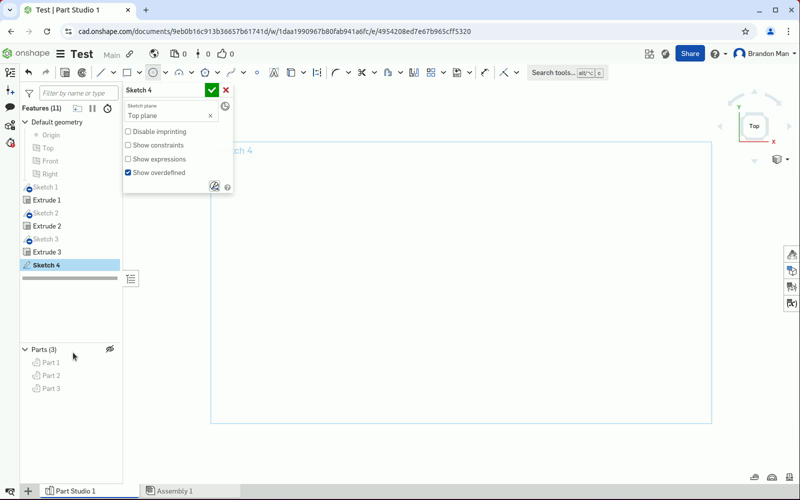
mouse_move(461, 282)
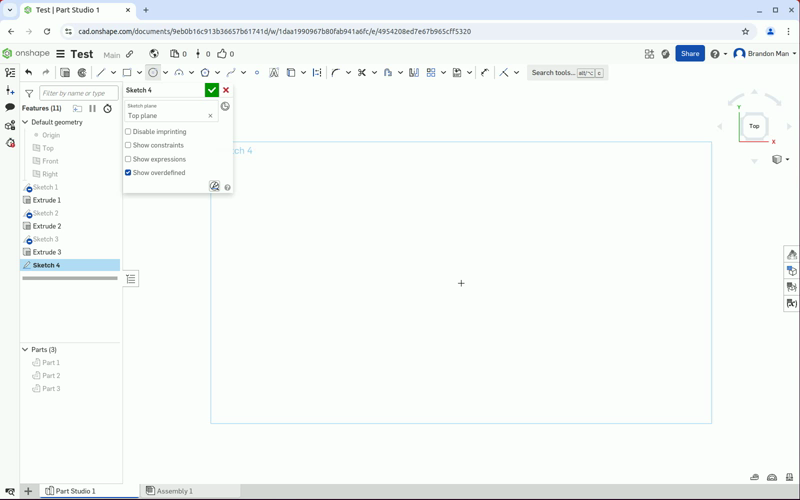
click(461, 282)
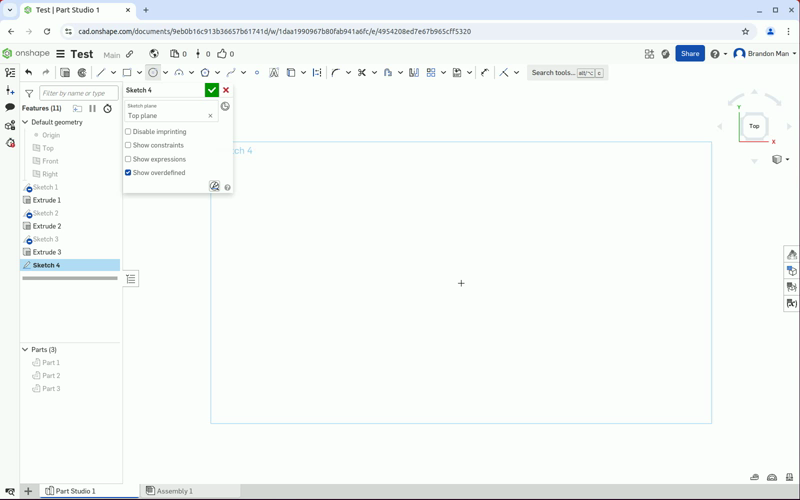
key_up(shift)
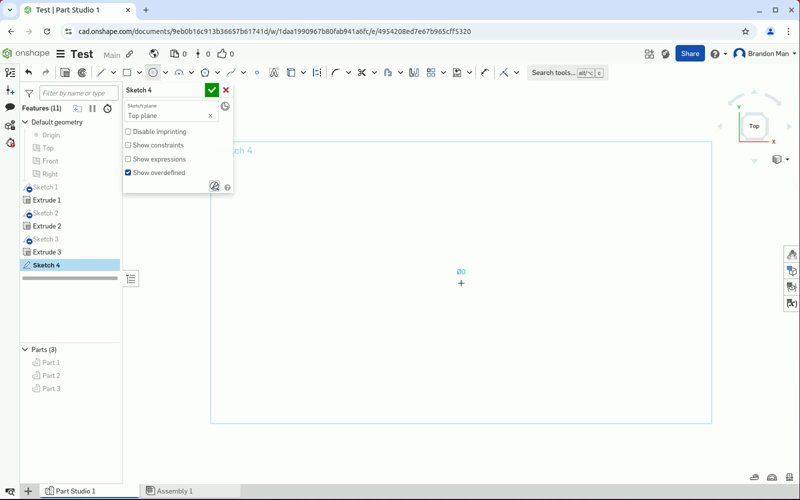
mouse_move(531, 282)
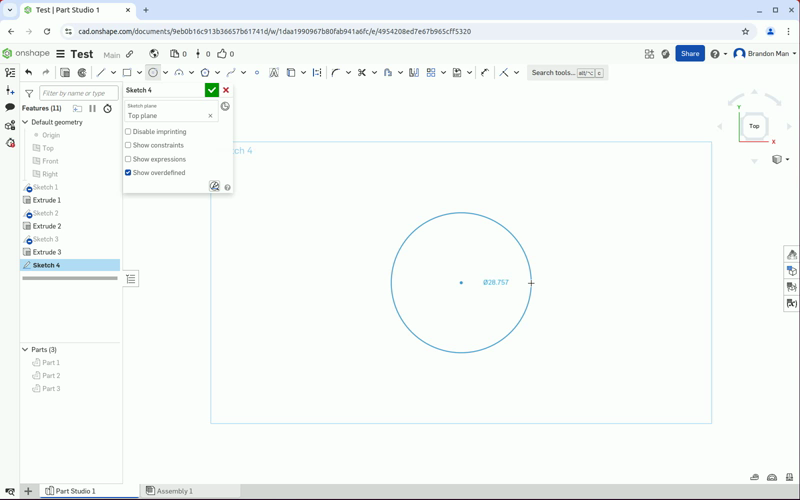
click(531, 282)
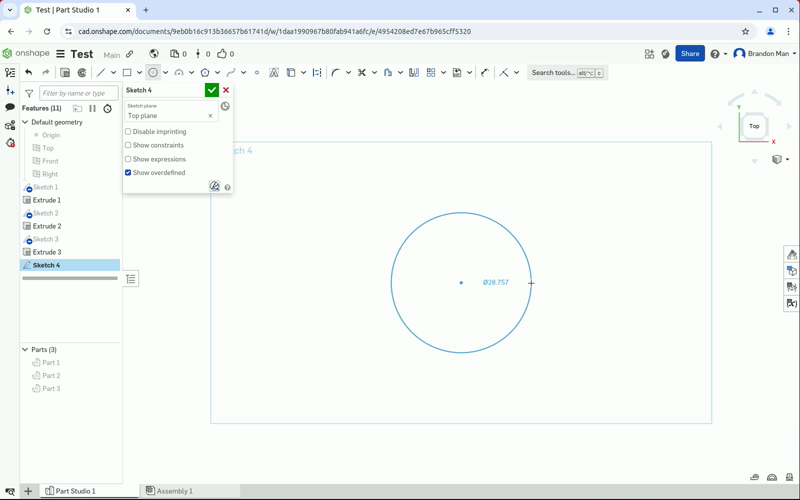
key(esc)
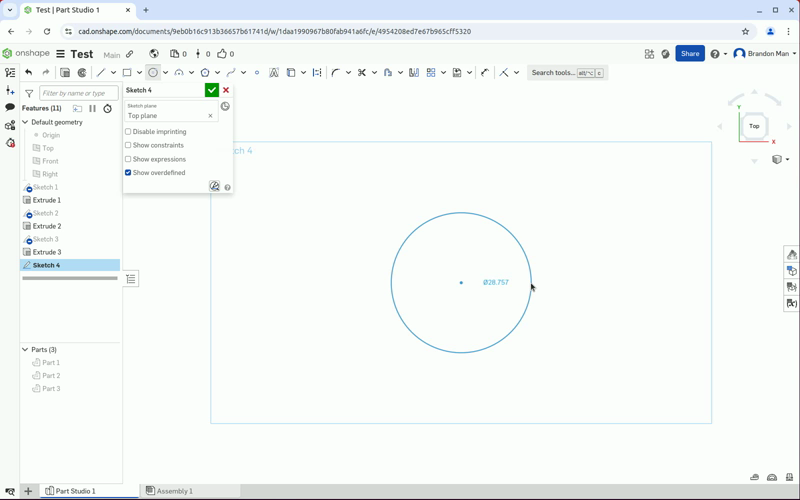
key(c)
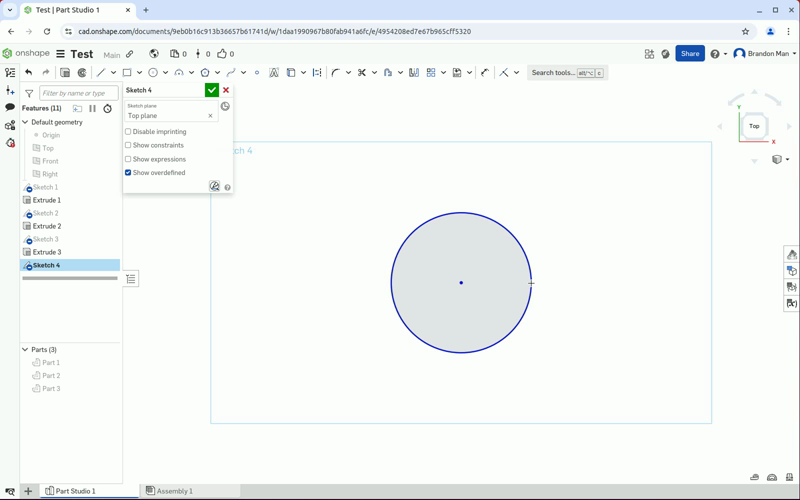
key_down(shift)
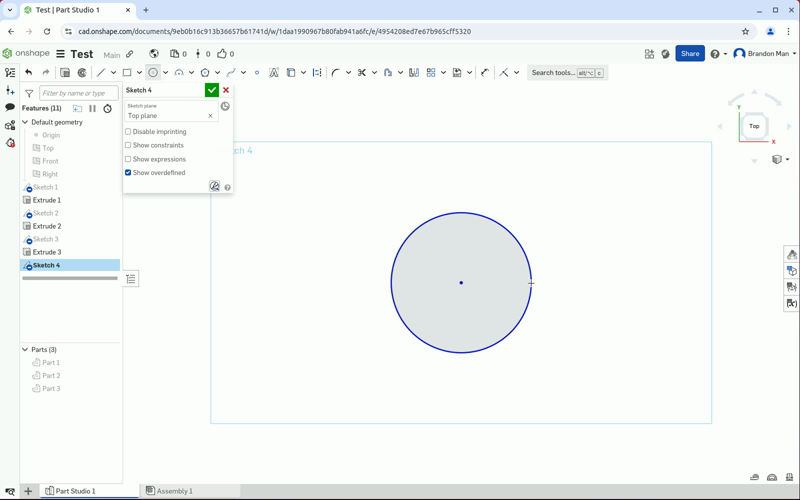
mouse_move(461, 282)
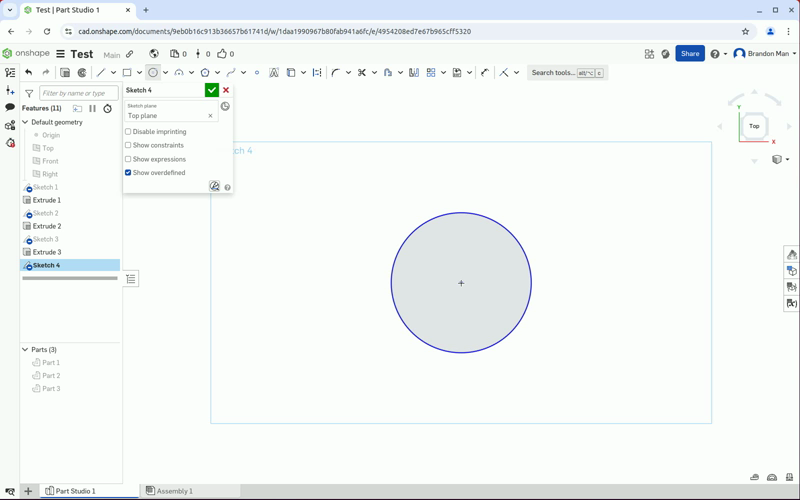
click(461, 282)
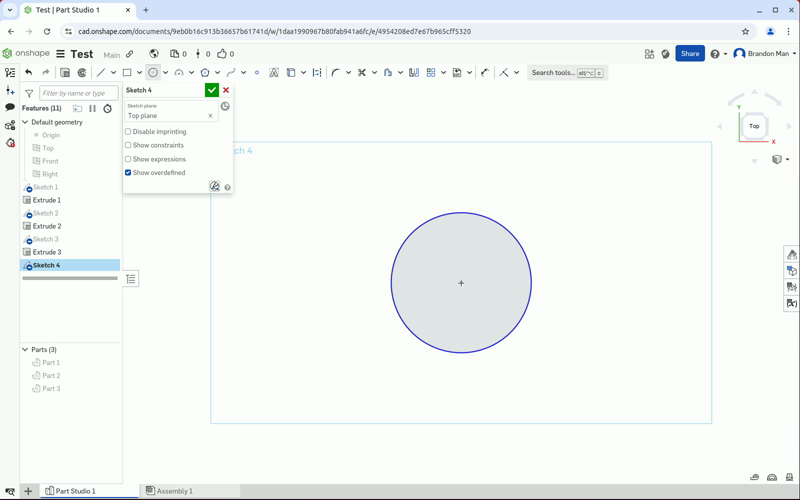
key_up(shift)
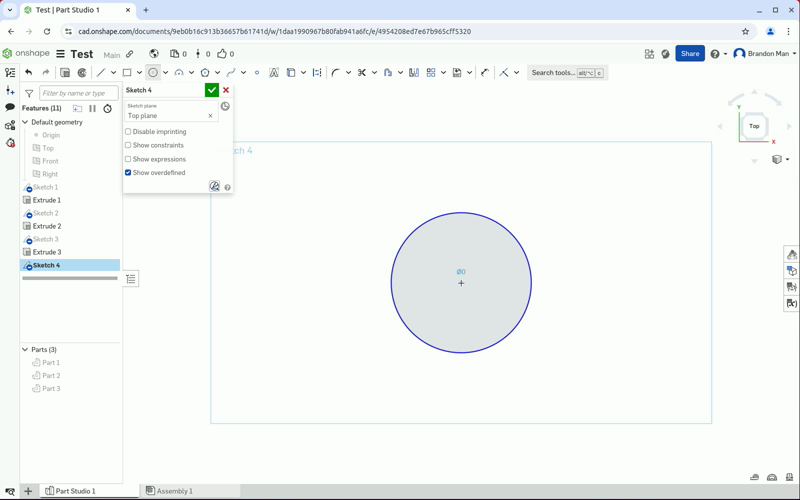
mouse_move(523, 282)
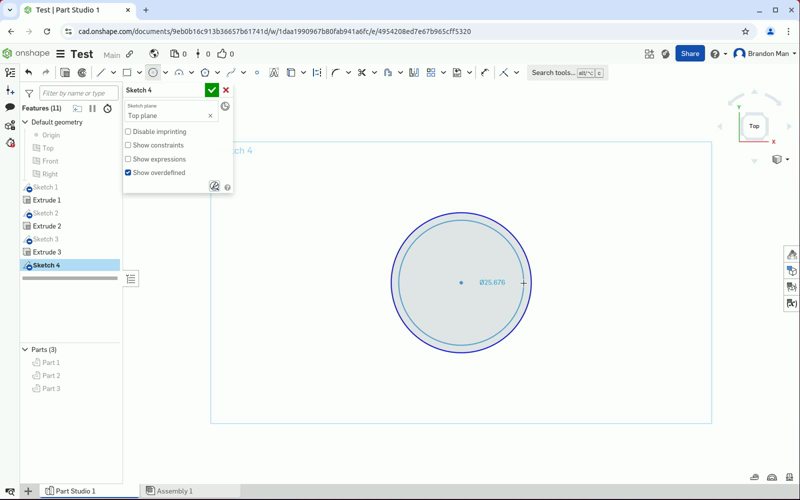
click(523, 282)
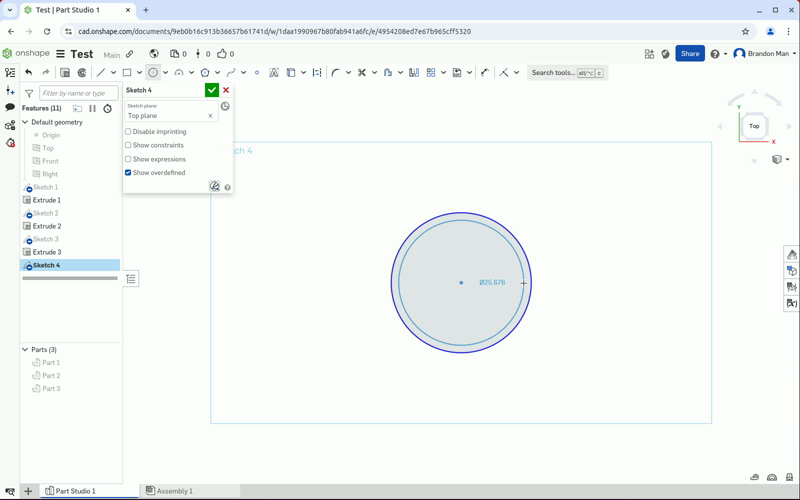
key(esc)
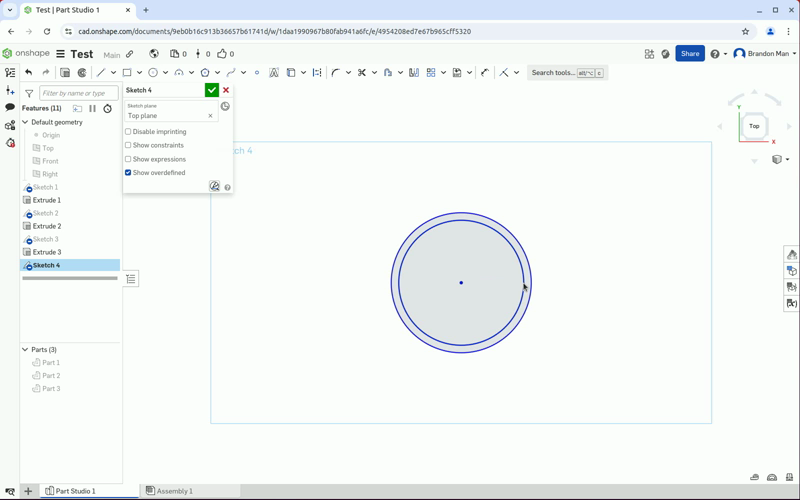
mouse_move(454, 216)
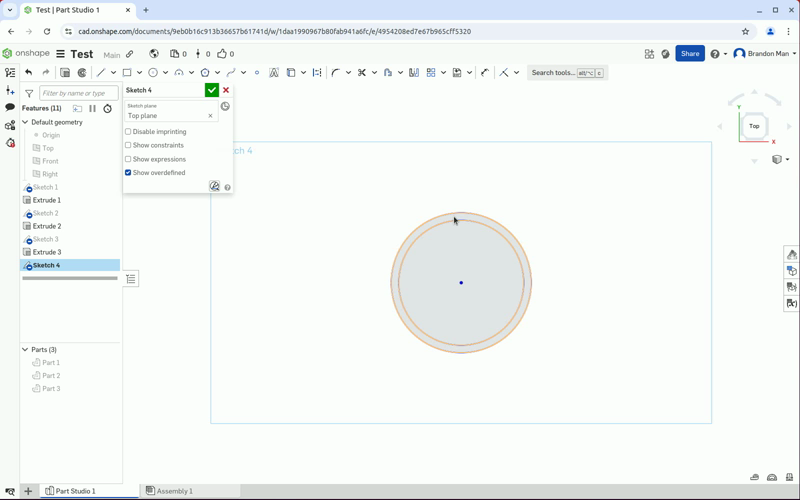
click(454, 216)
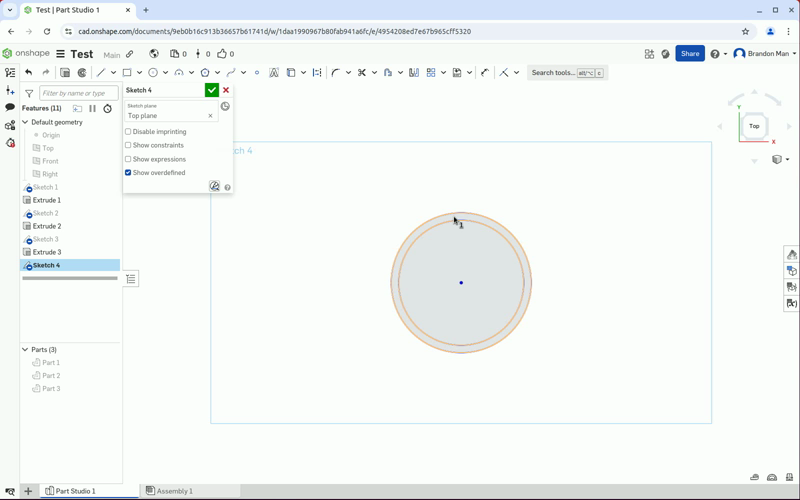
mouse_move(73, 352)
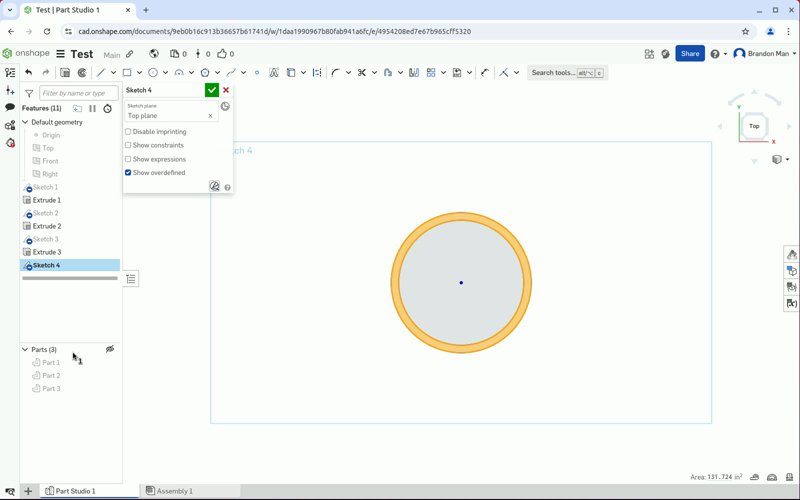
key(shift+y)
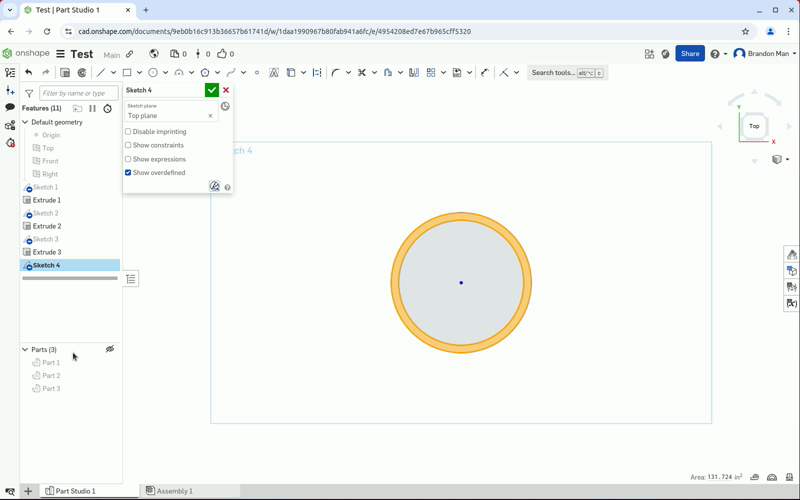
key(shift+e)
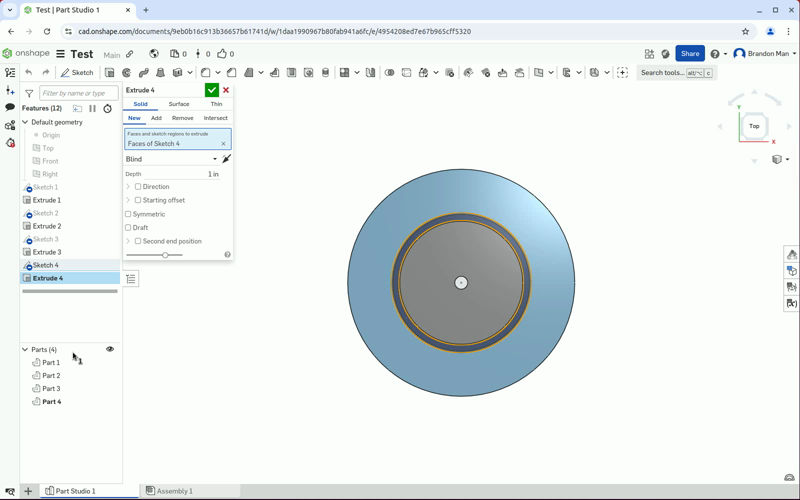
mouse_move(143, 106)
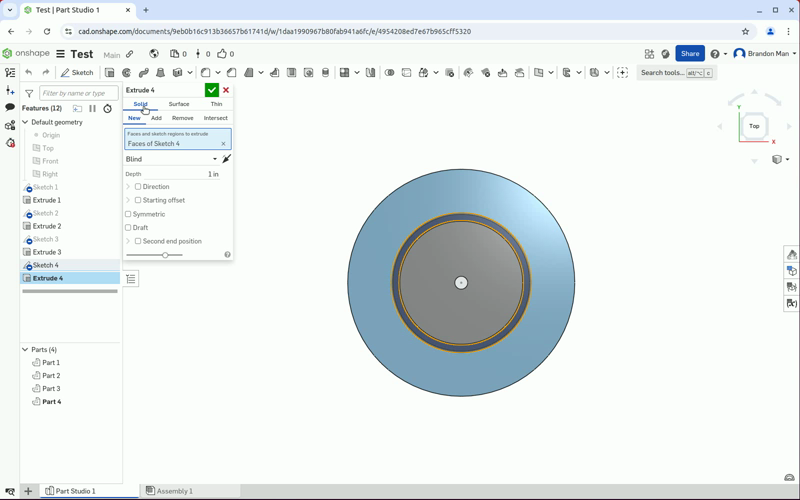
click(143, 106)
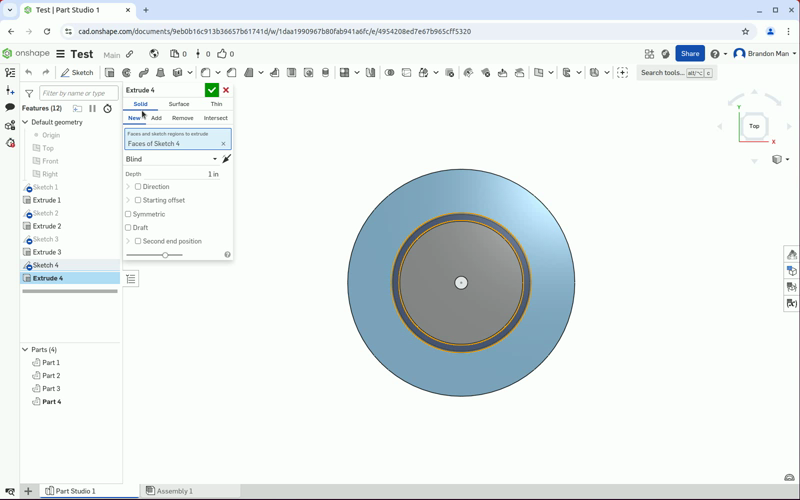
mouse_move(137, 120)
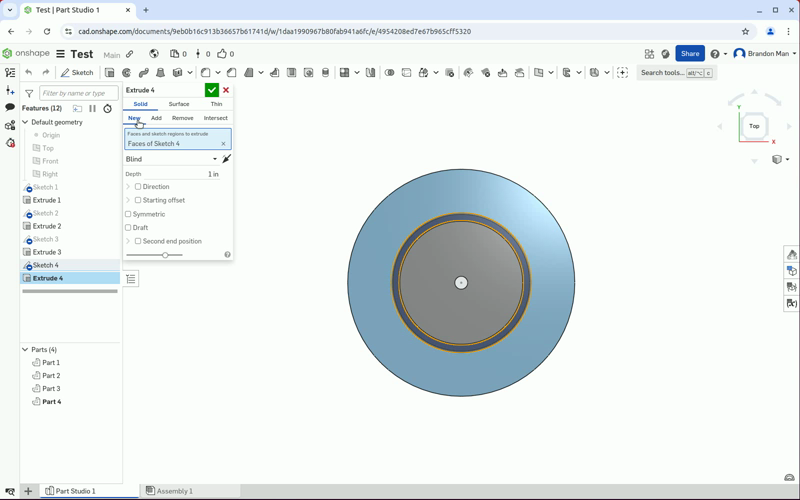
click(137, 120)
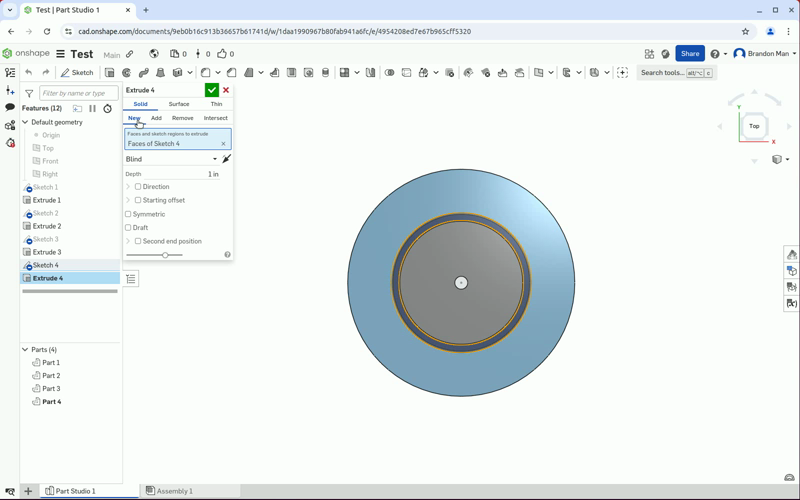
key(tab, 4)
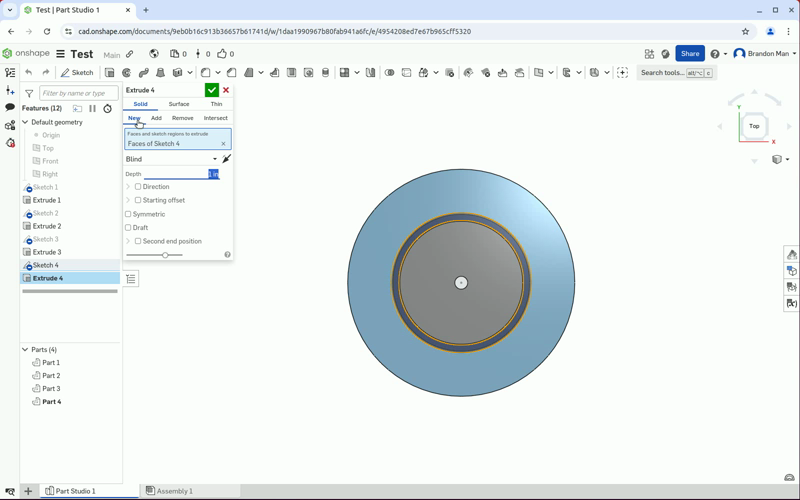
text(17.331)
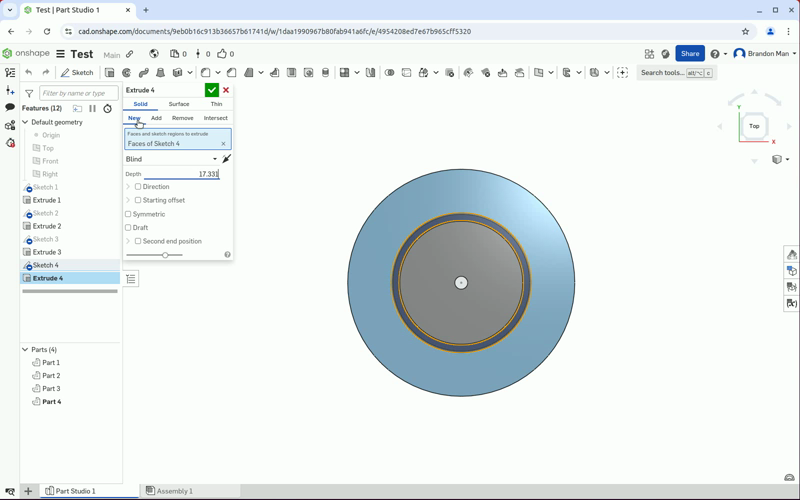
key(enter)
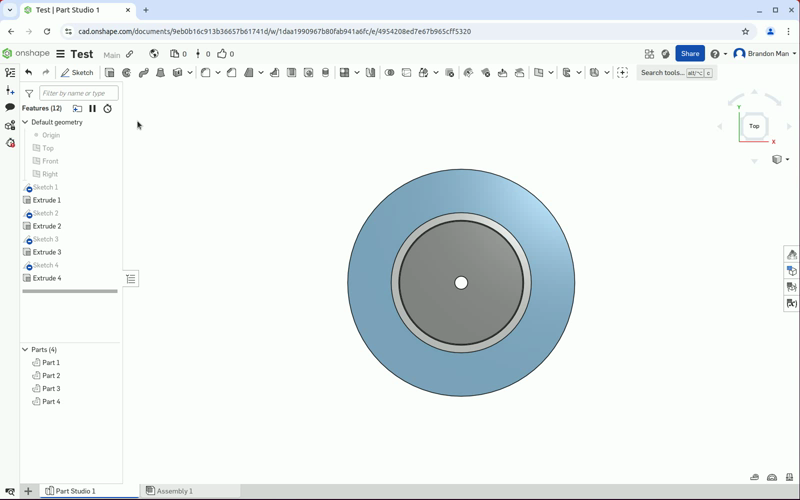
key(shift+h)
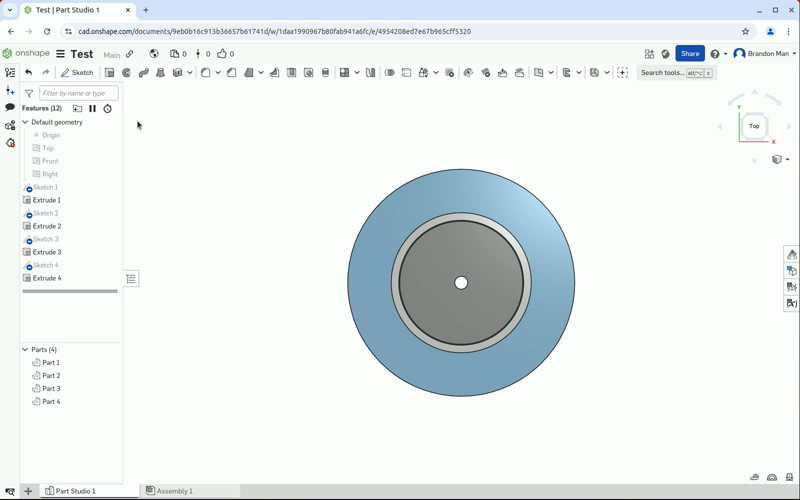
key(shift+h)
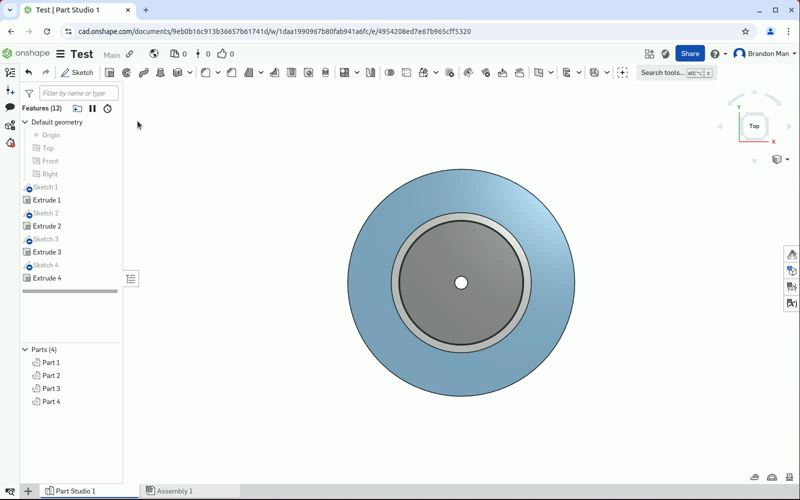
mouse_move(73, 189)
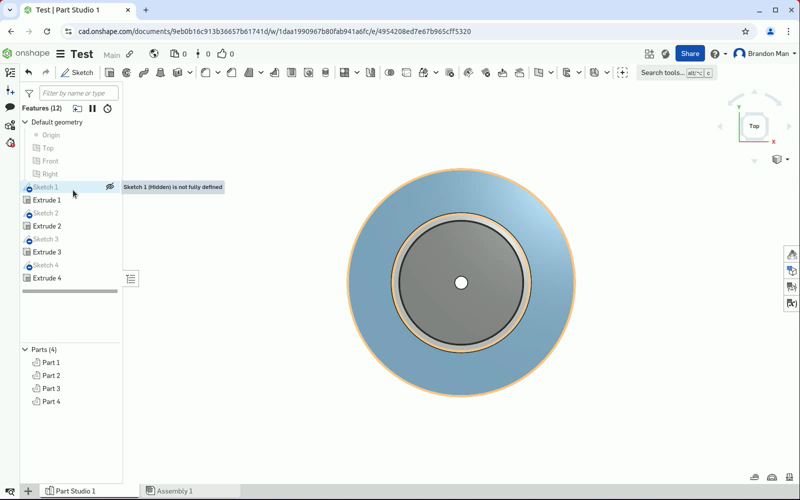
click(73, 189)
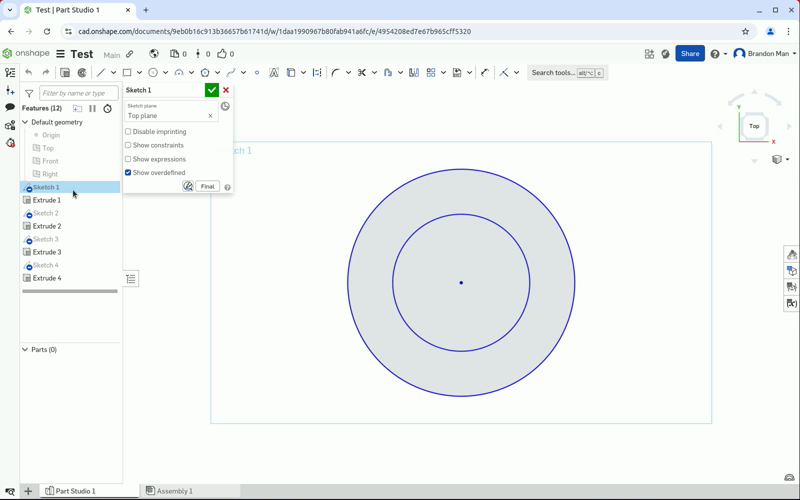
mouse_move(229, 92)
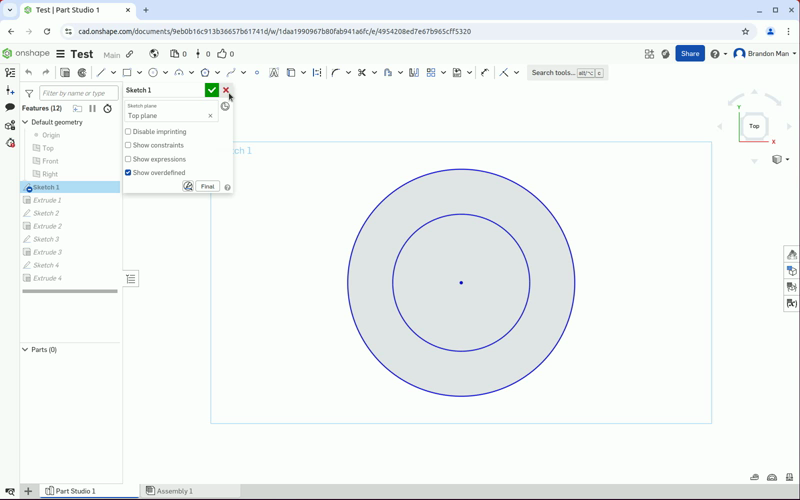
click(229, 92)
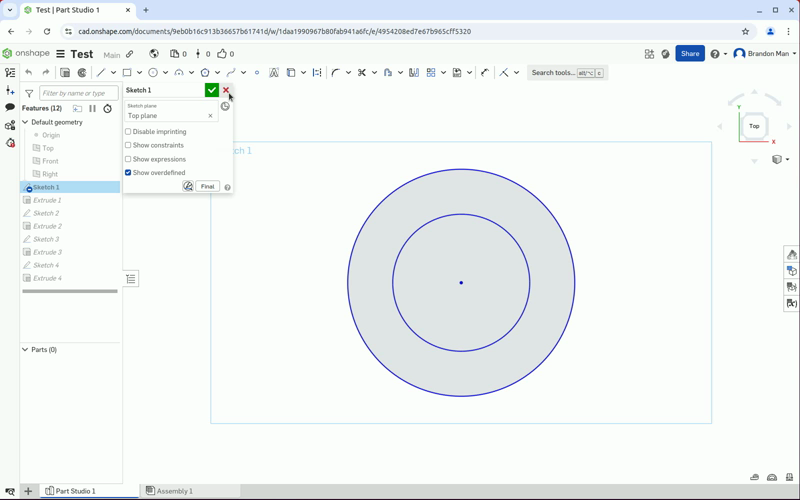
key(shift+s)
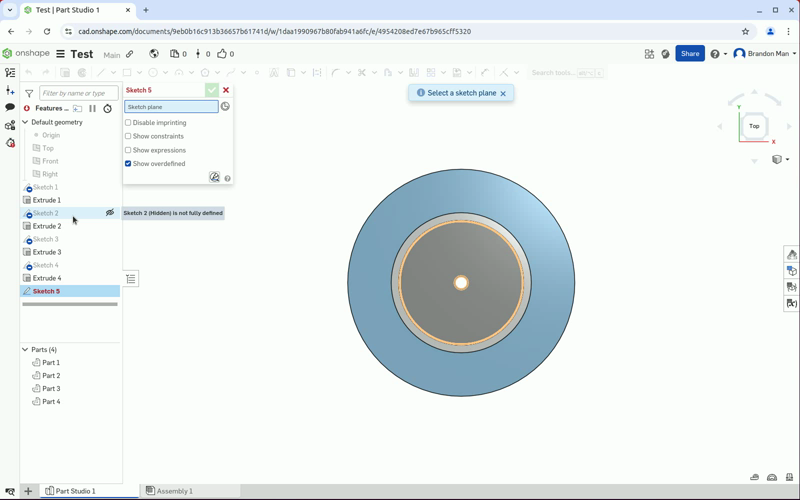
scroll(3)
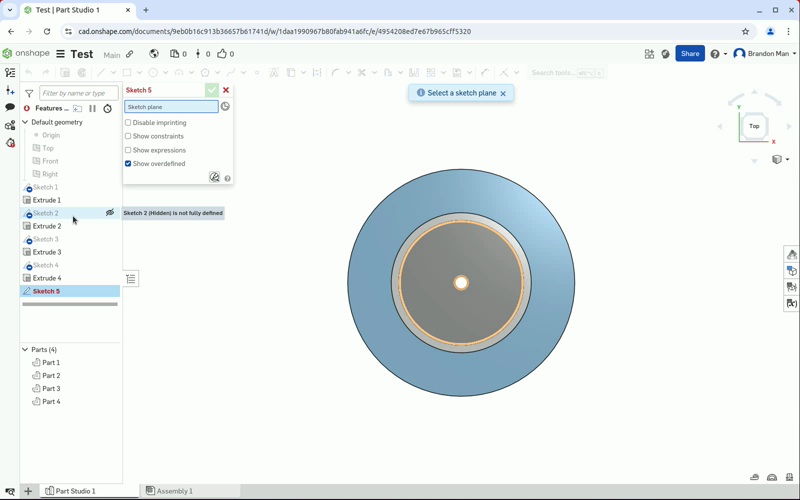
mouse_move(73, 150)
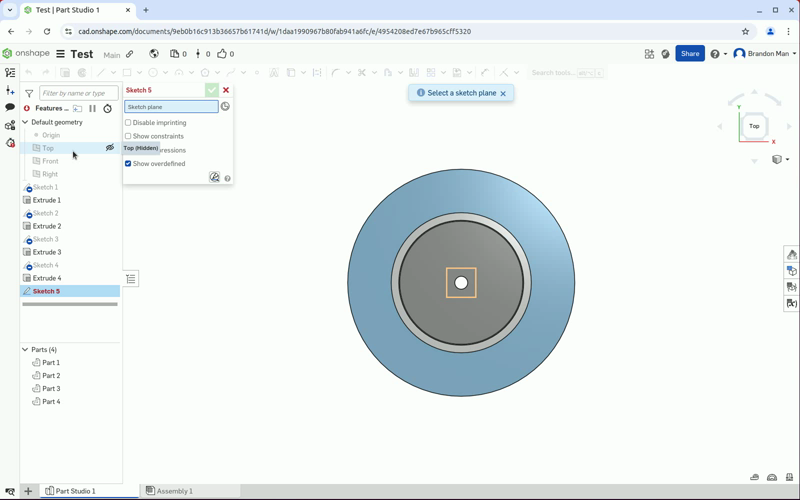
click(73, 150)
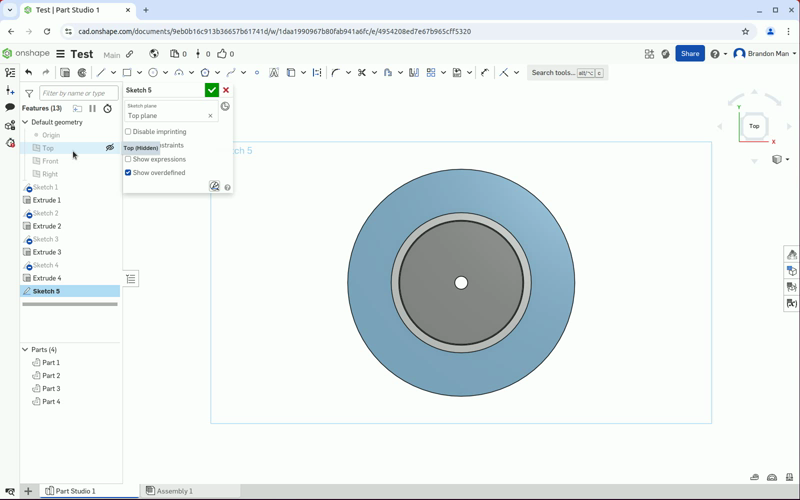
mouse_move(73, 352)
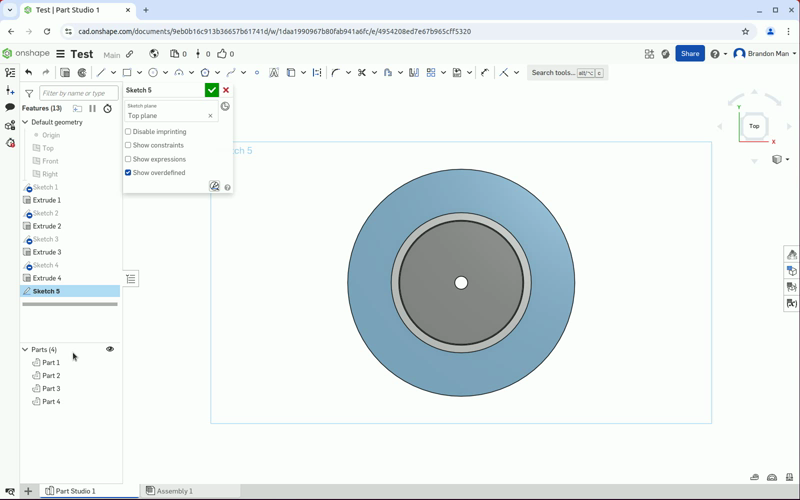
key(y)
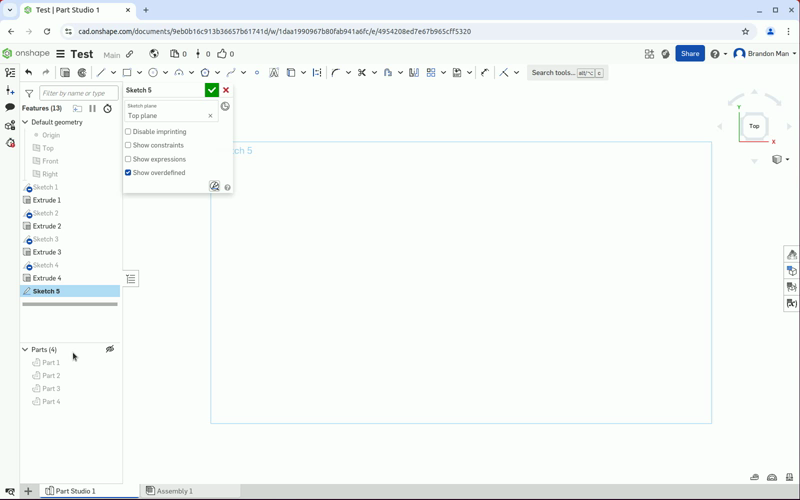
key(c)
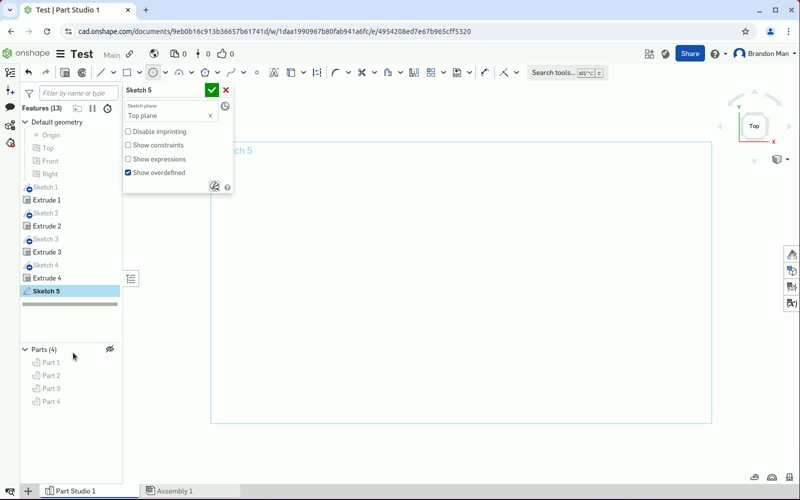
key_down(shift)
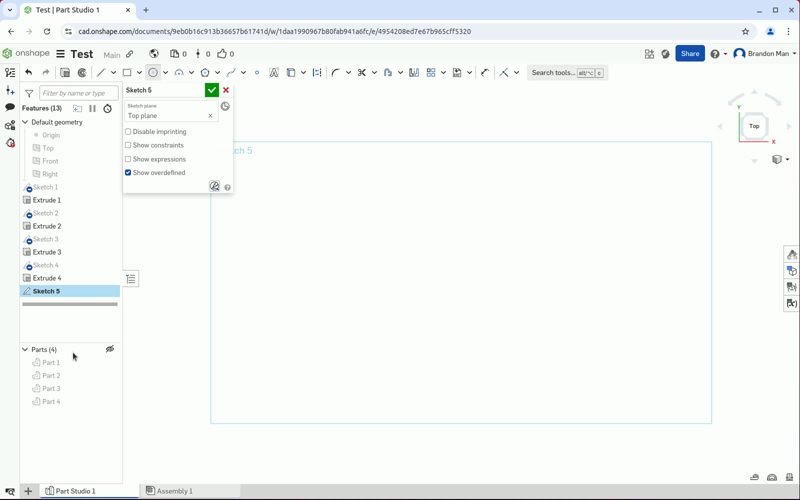
mouse_move(461, 282)
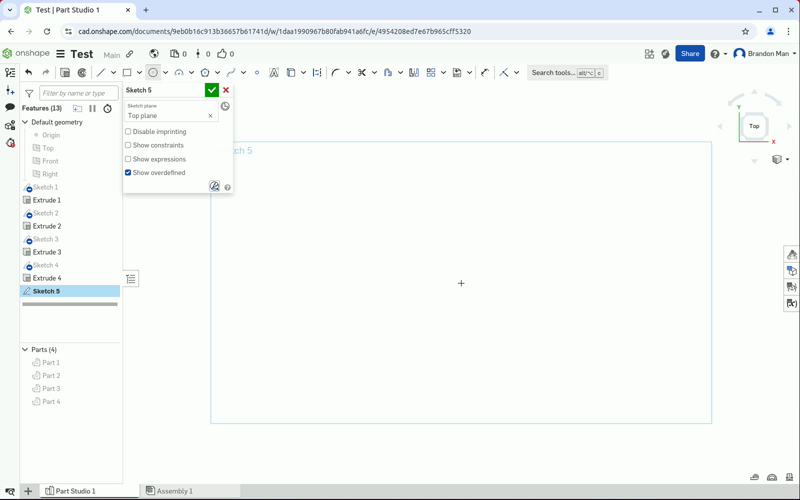
click(461, 282)
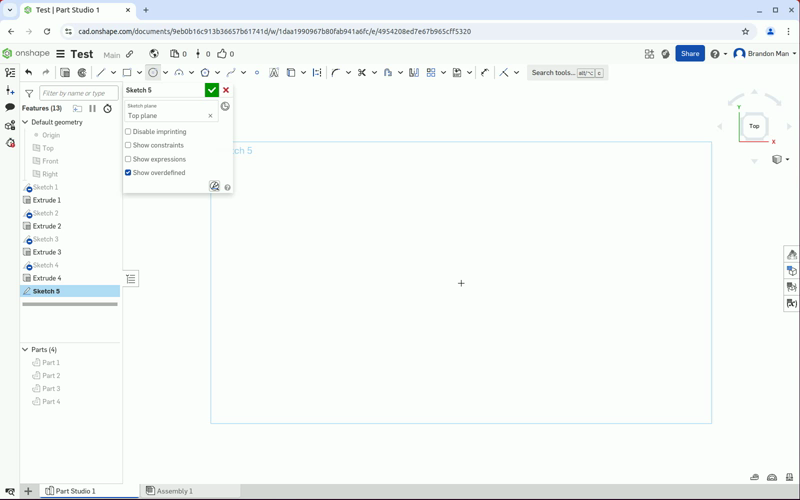
key_up(shift)
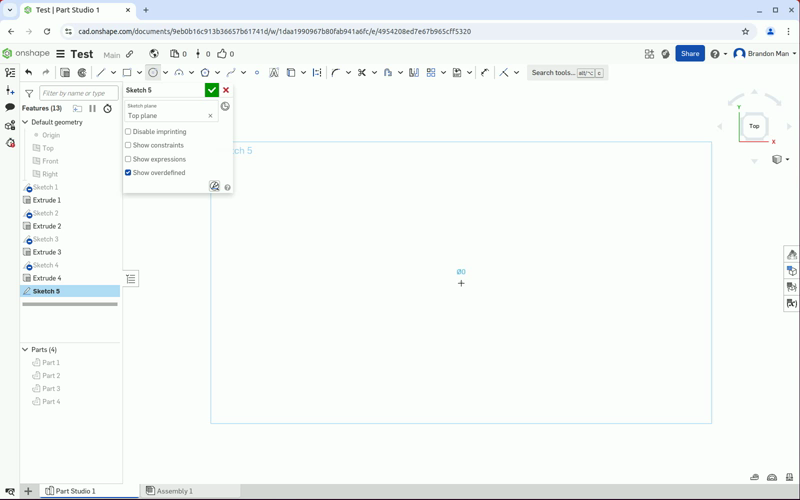
mouse_move(574, 282)
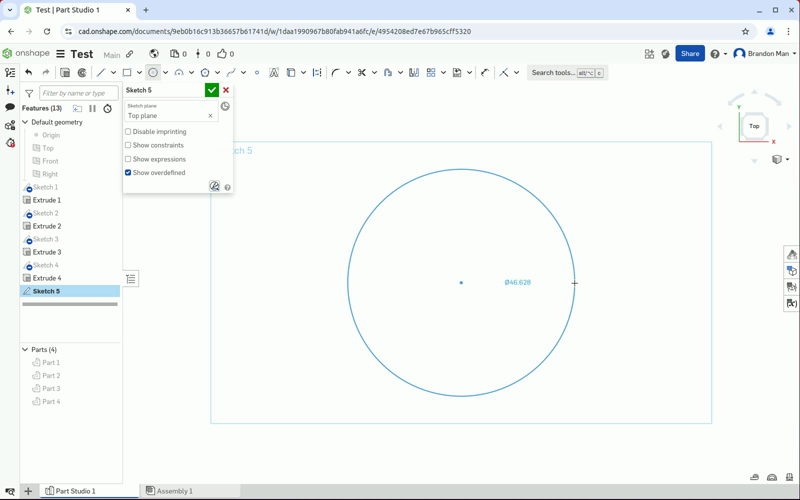
click(574, 282)
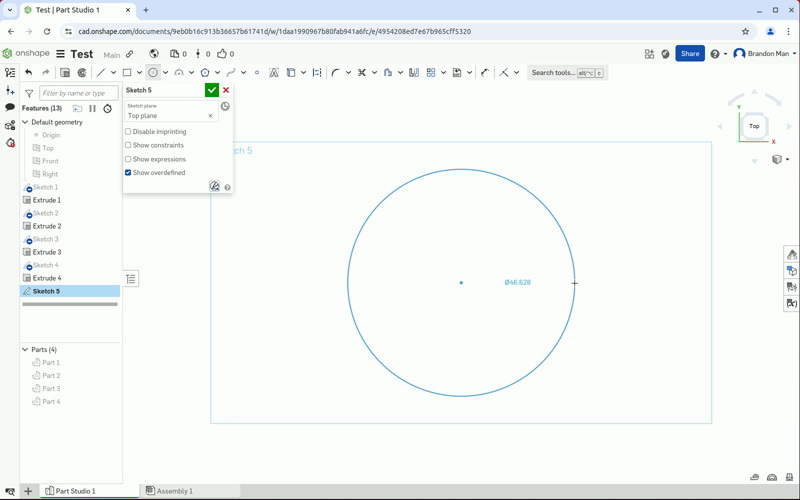
key(esc)
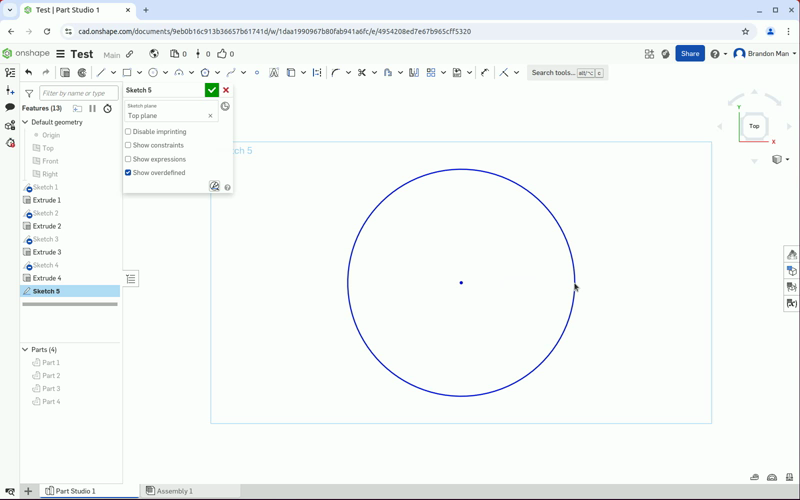
key(c)
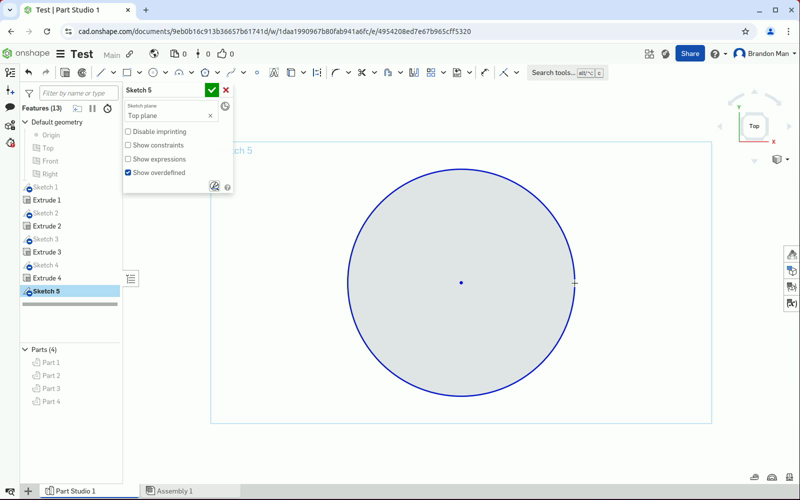
key_down(shift)
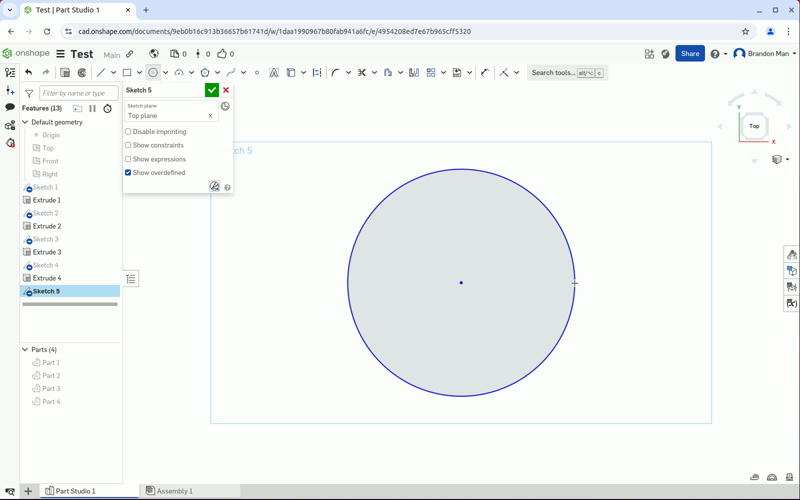
mouse_move(461, 282)
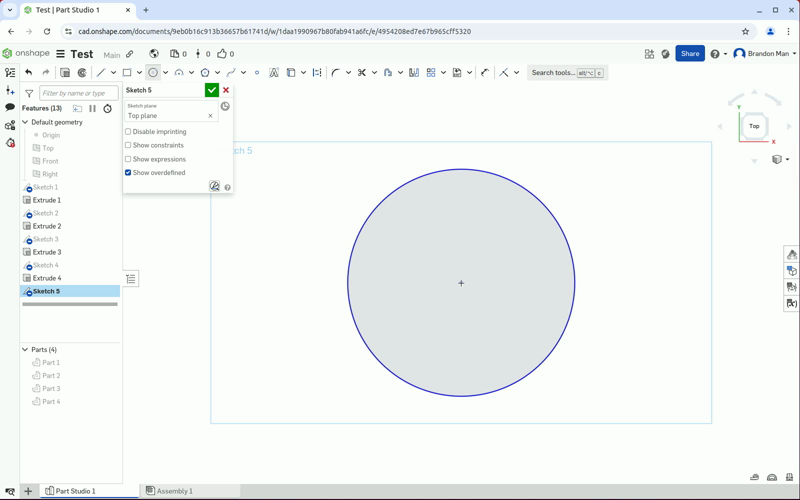
click(461, 282)
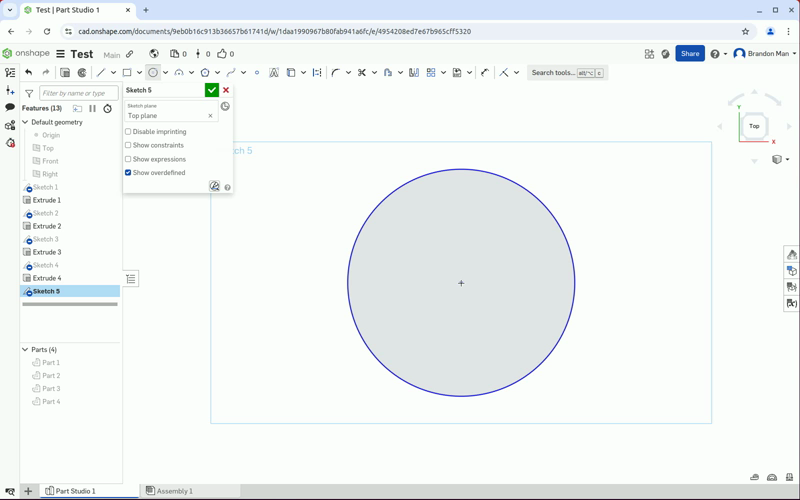
key_up(shift)
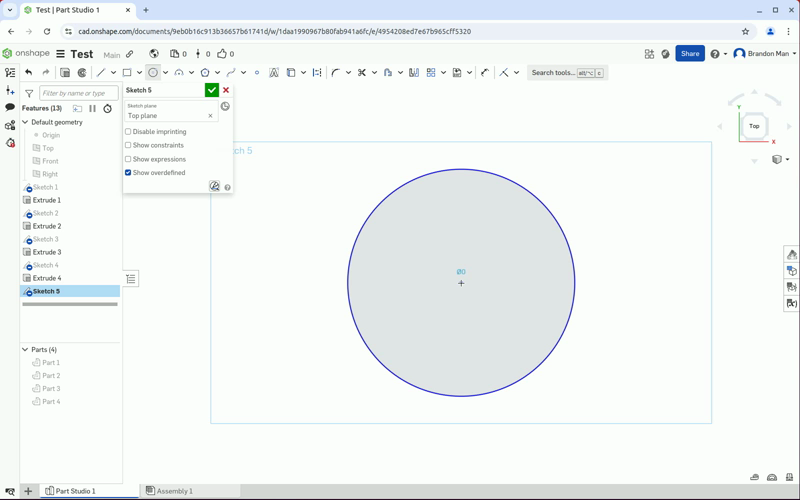
mouse_move(529, 282)
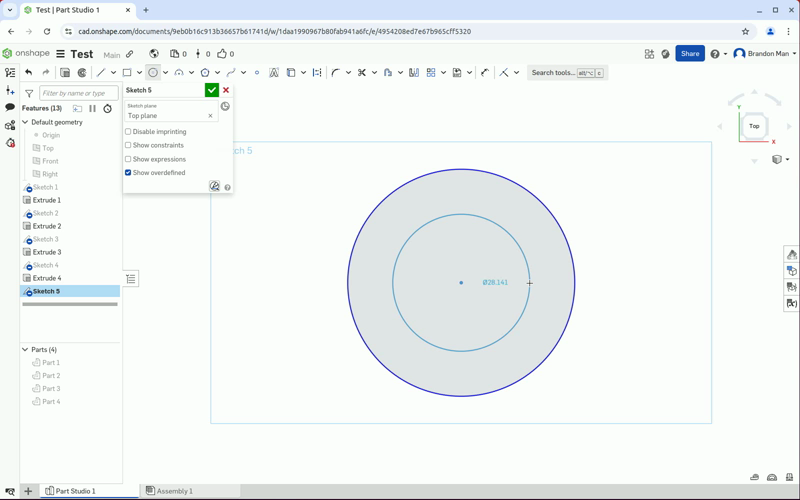
click(529, 282)
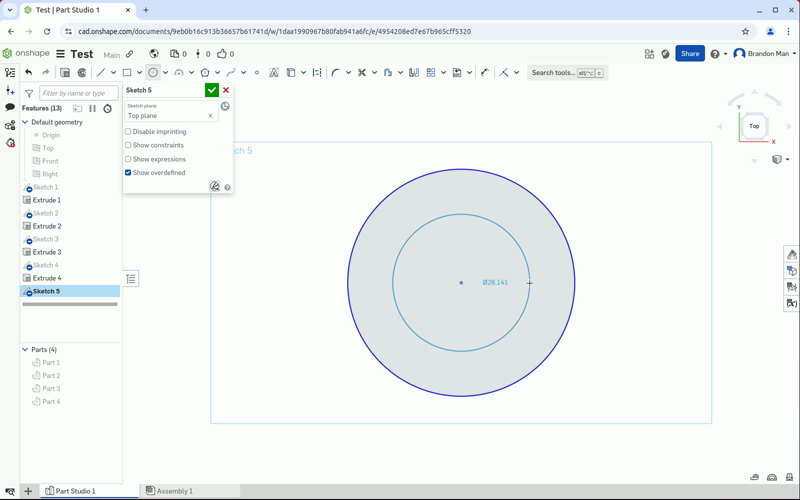
key(esc)
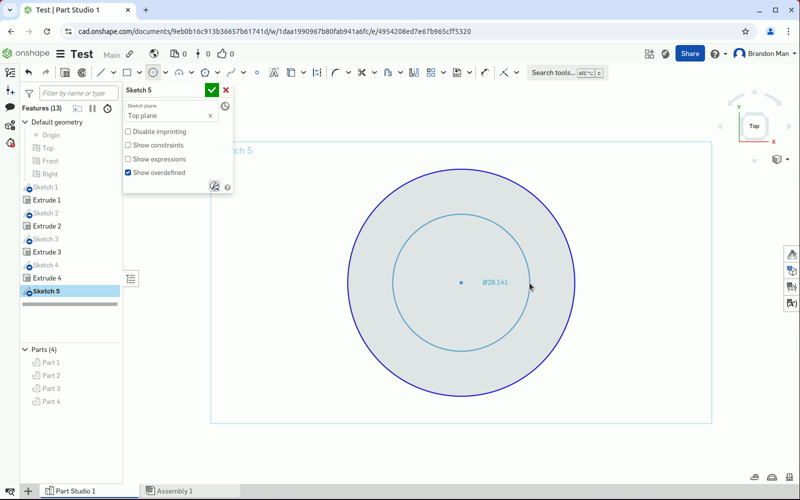
mouse_move(504, 365)
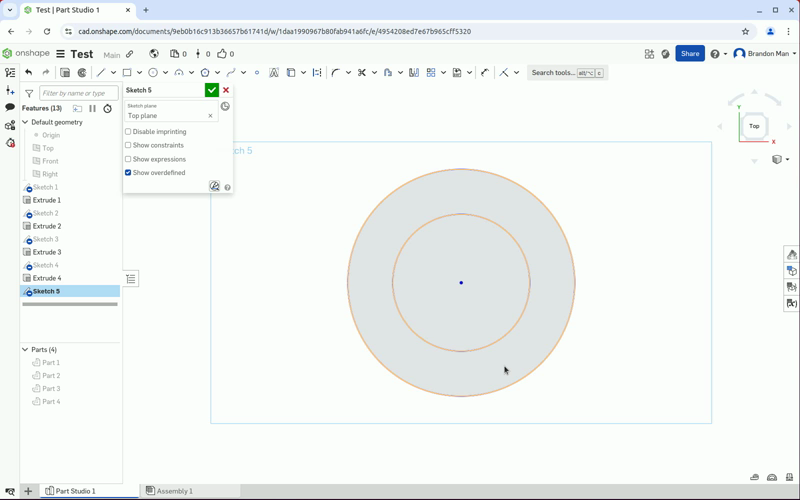
click(504, 365)
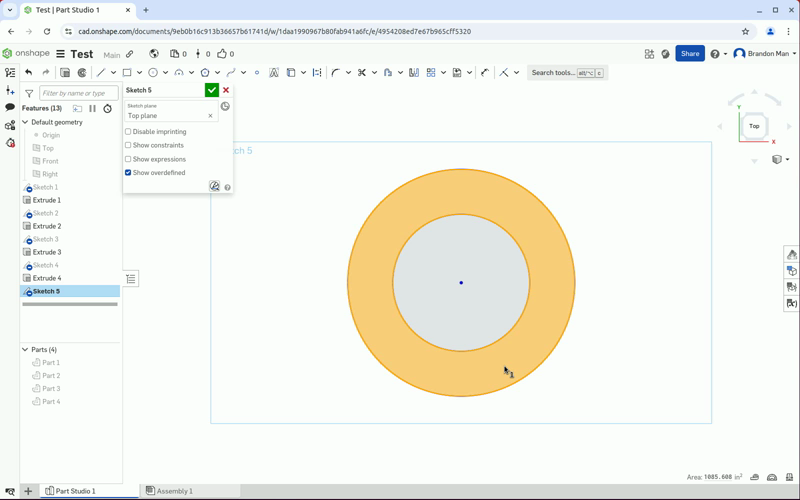
mouse_move(73, 352)
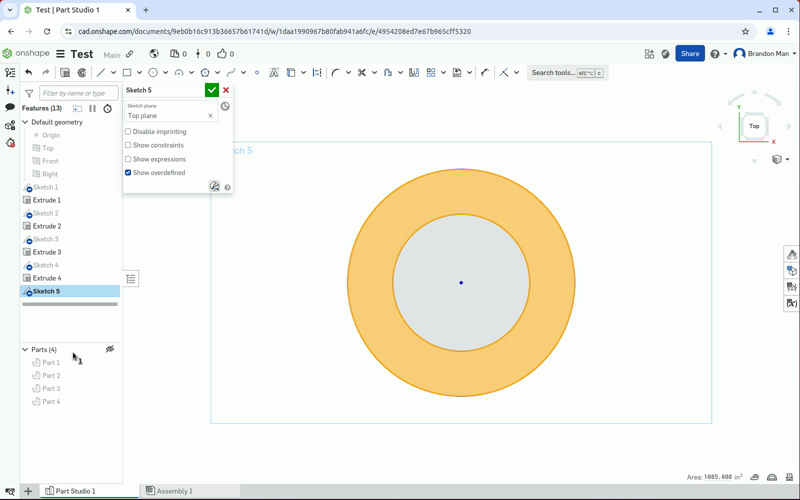
key(shift+y)
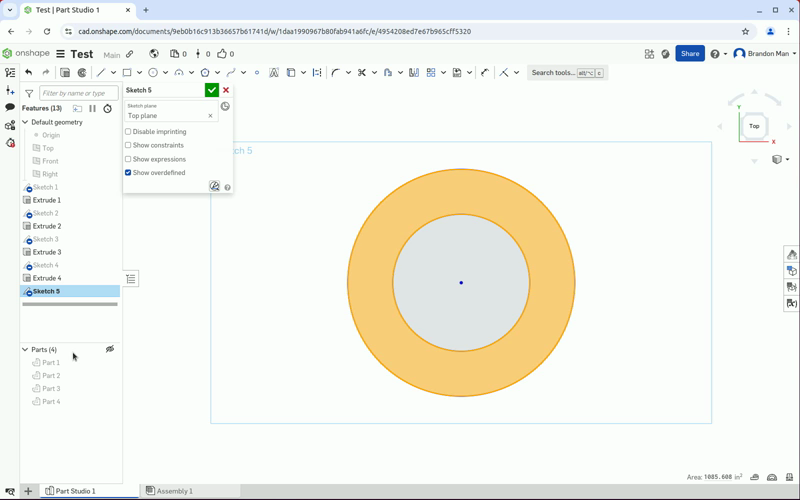
key(shift+e)
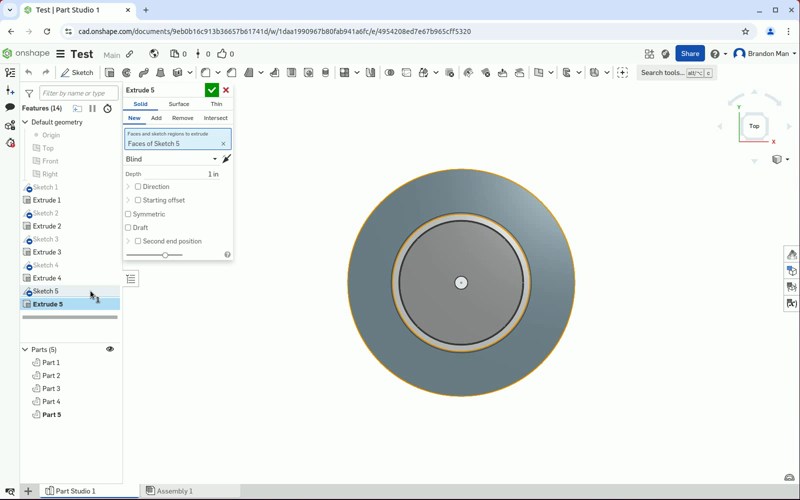
mouse_move(143, 106)
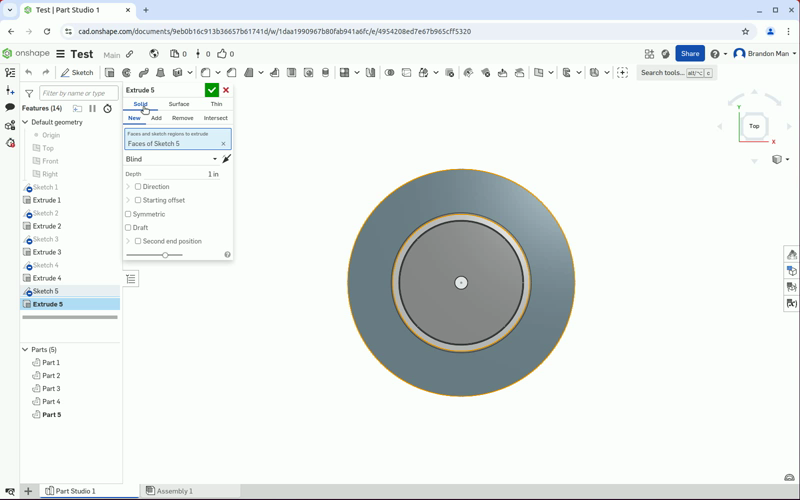
click(143, 106)
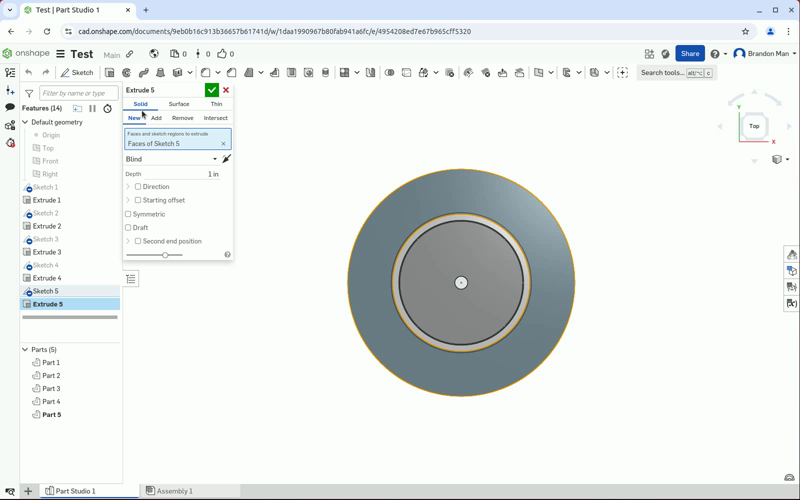
mouse_move(137, 120)
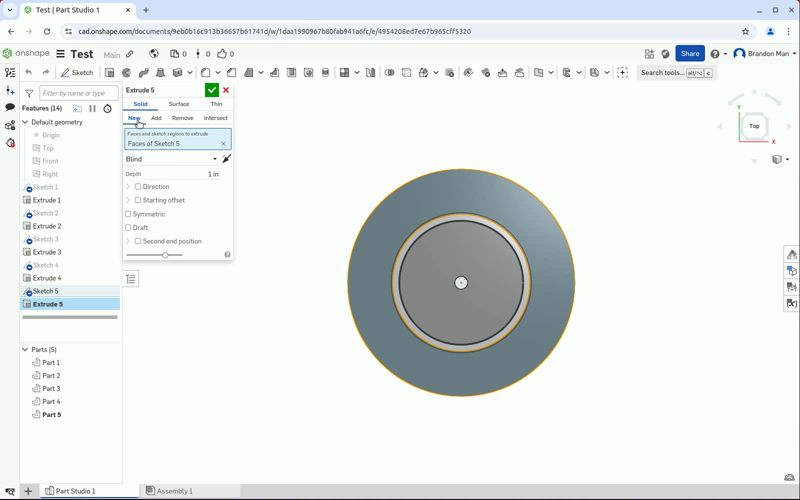
click(137, 120)
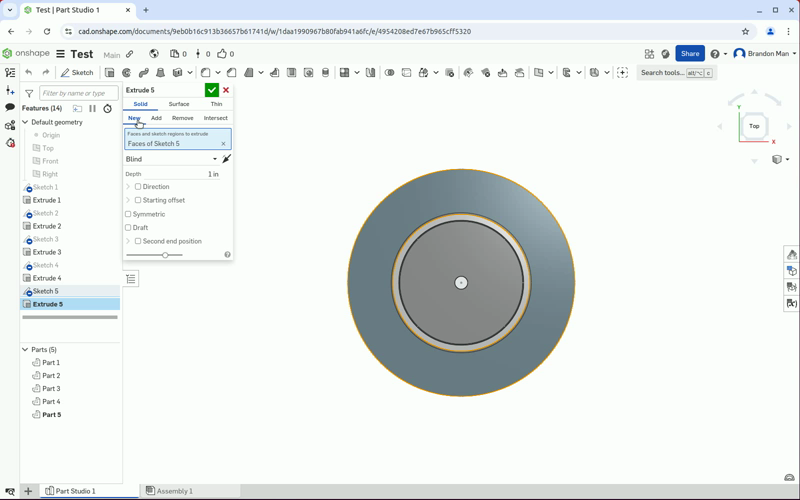
key(tab, 4)
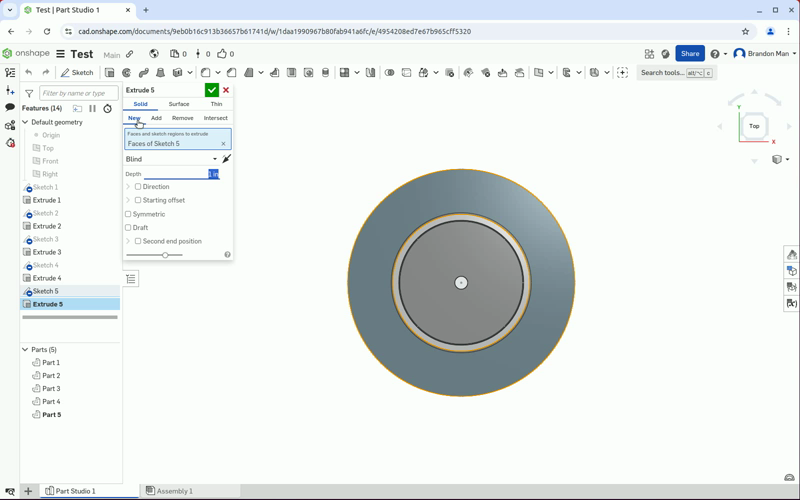
text(1.685)
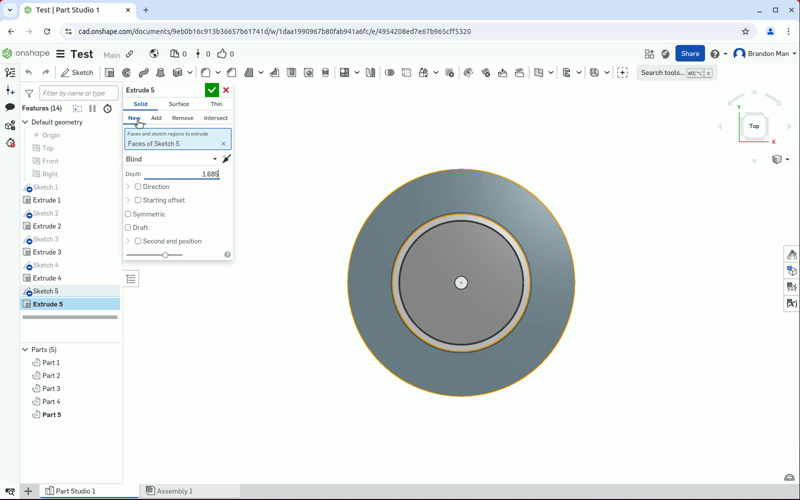
key(enter)
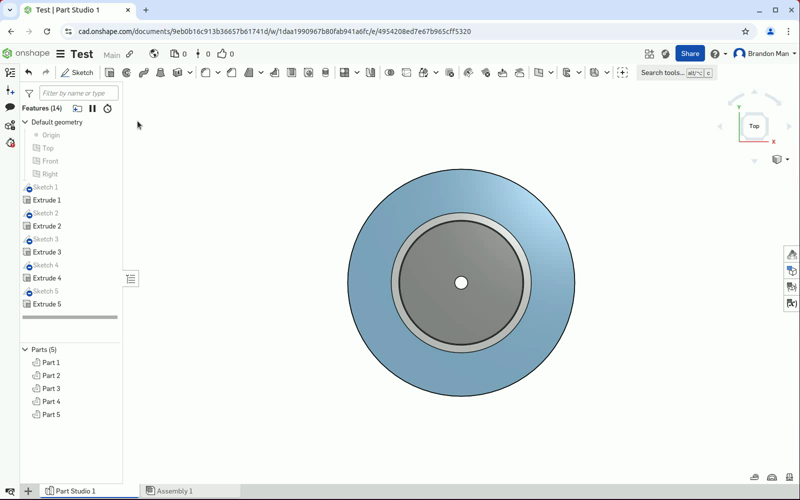
key(shift+h)
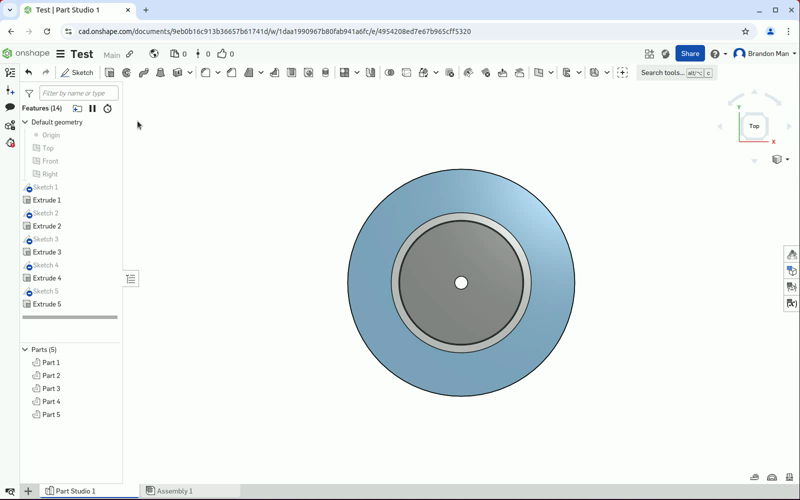
key(shift+h)
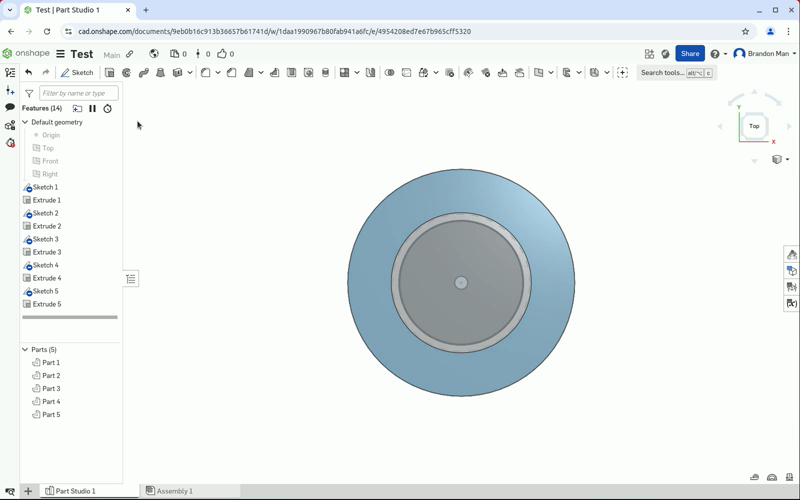
key(shift+7)
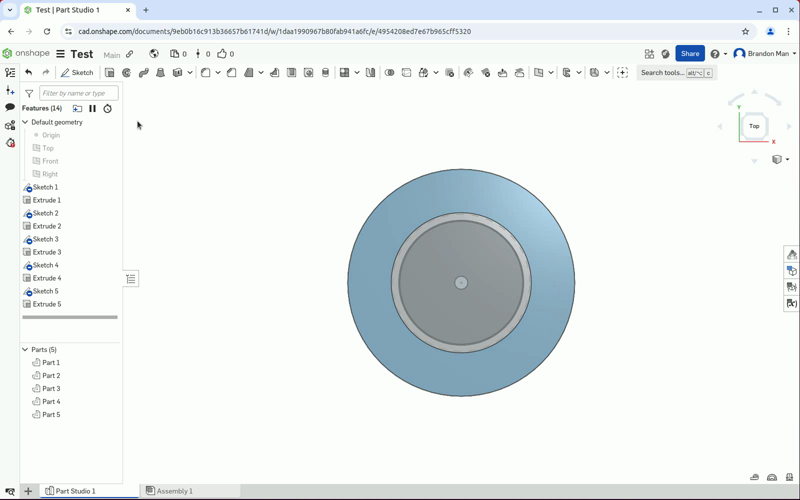
key(up, 3)
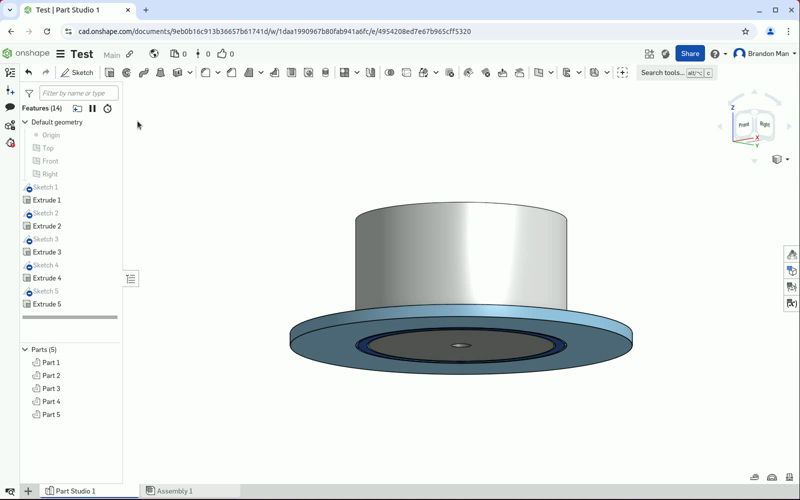
key(left, 3)
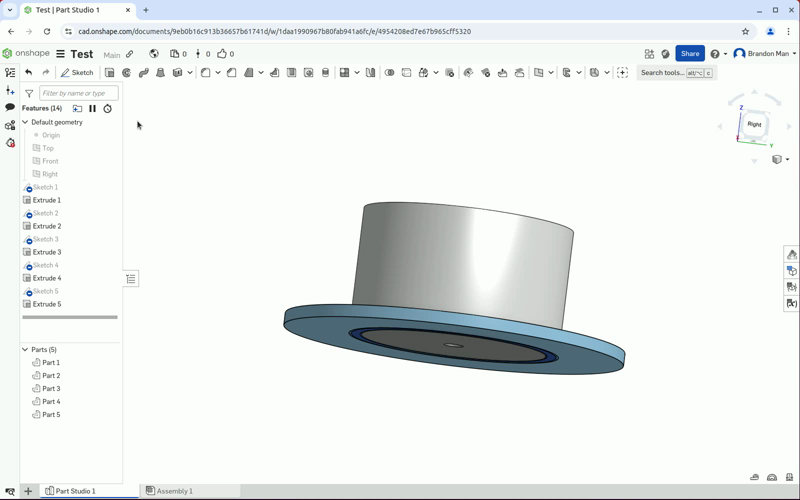
key(right, 3)
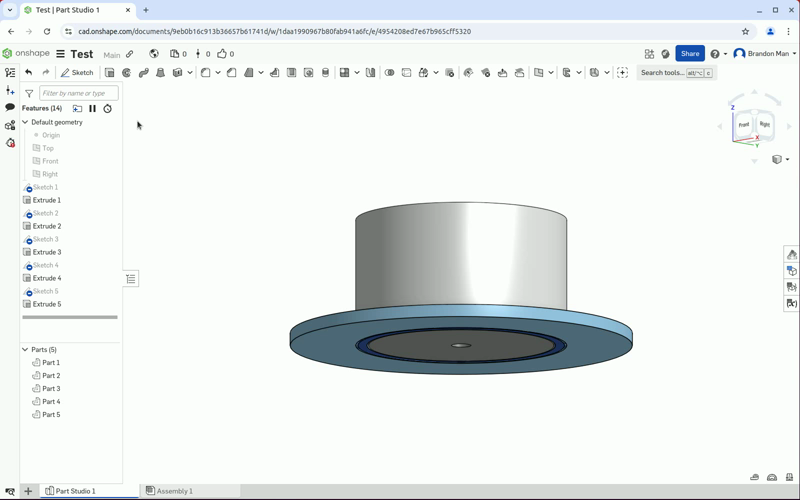
key(down, 3)
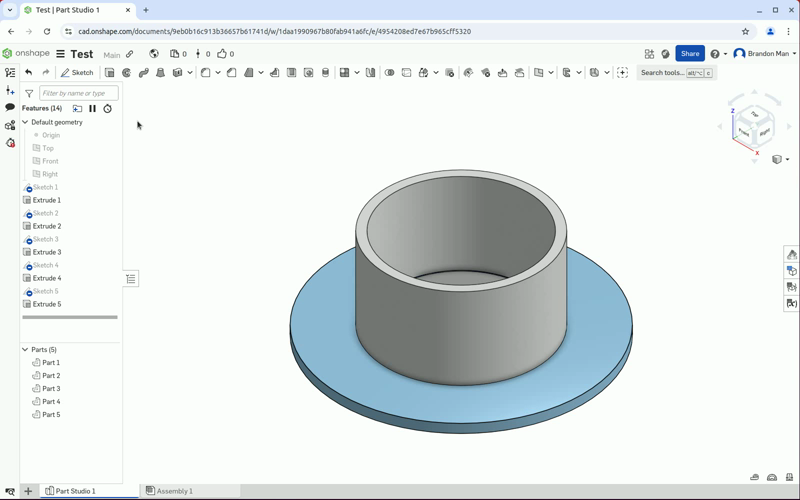
mouse_move(73, 189)
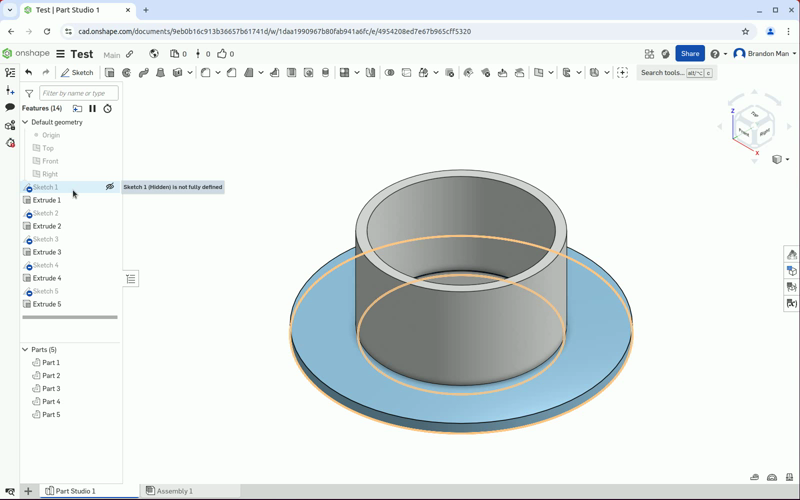
click(73, 189)